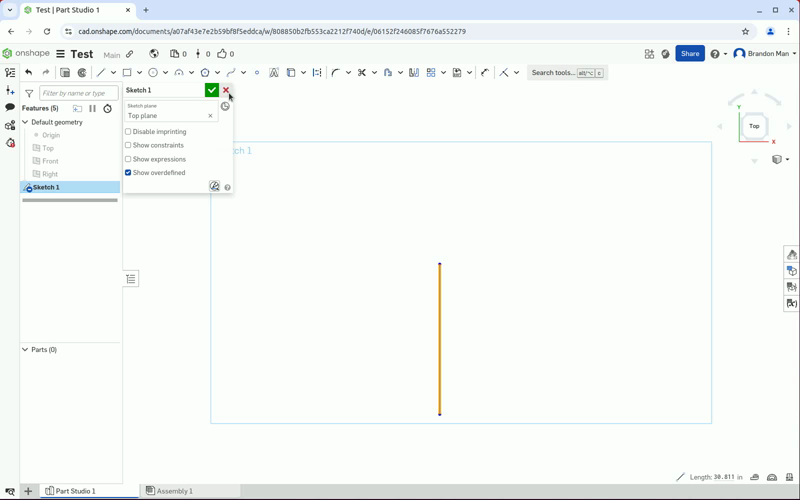
key(shift+h)
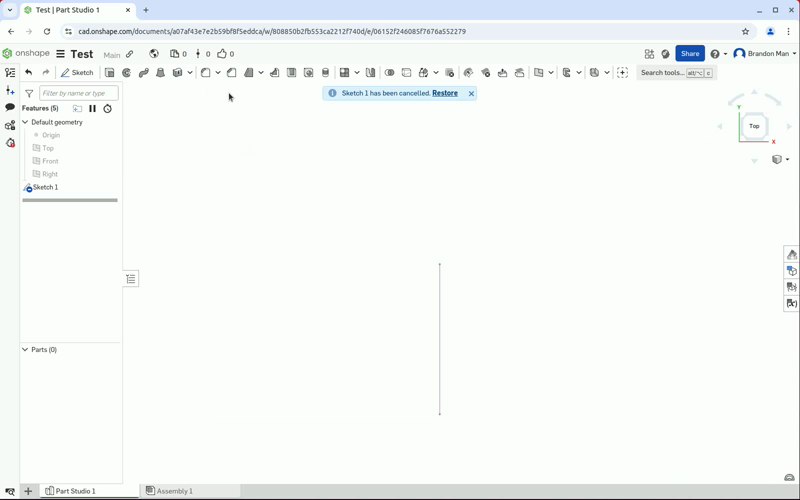
key(shift+s)
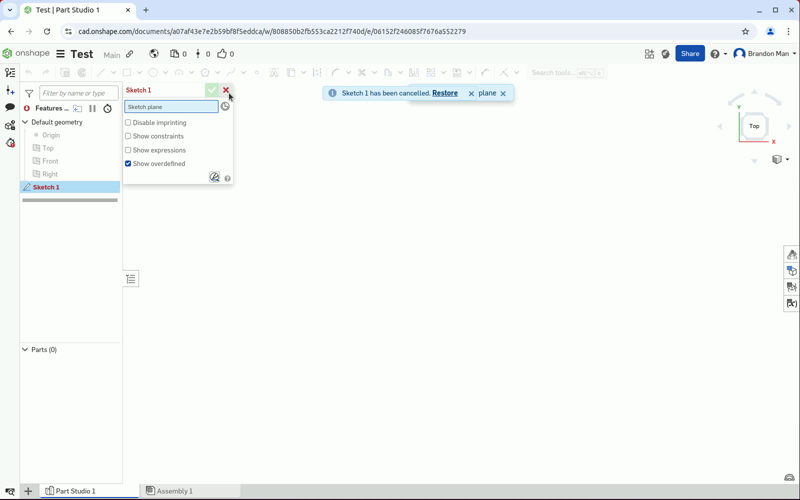
mouse_move(73, 150)
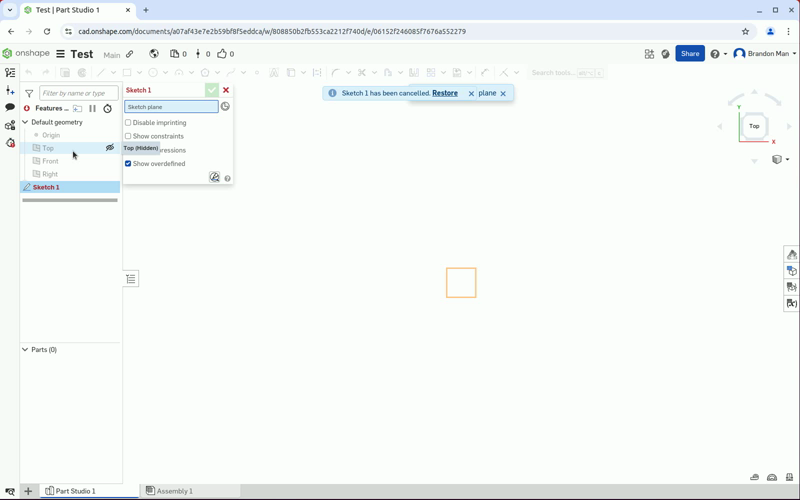
click(73, 150)
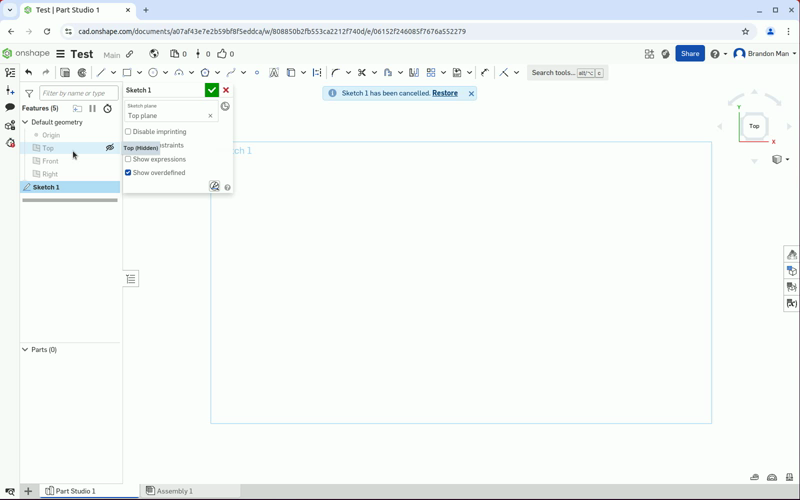
mouse_move(73, 352)
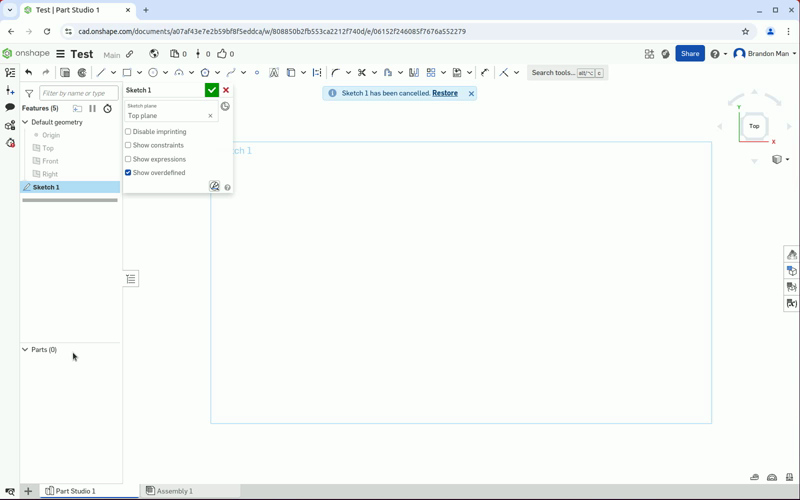
key(y)
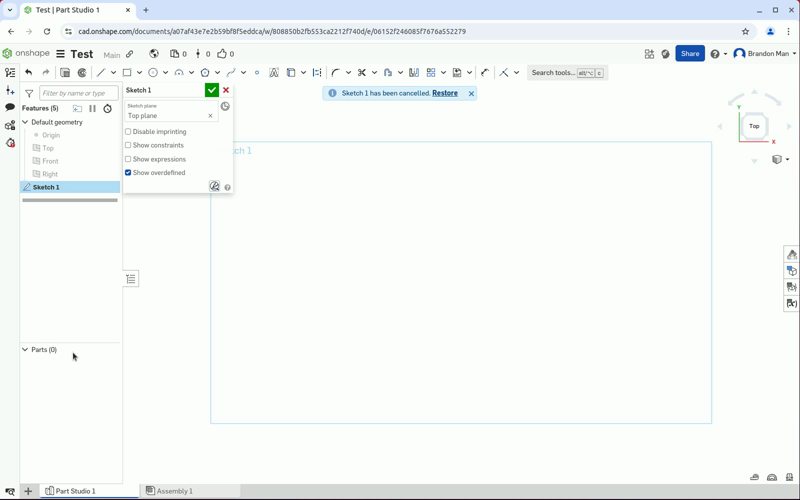
key(l)
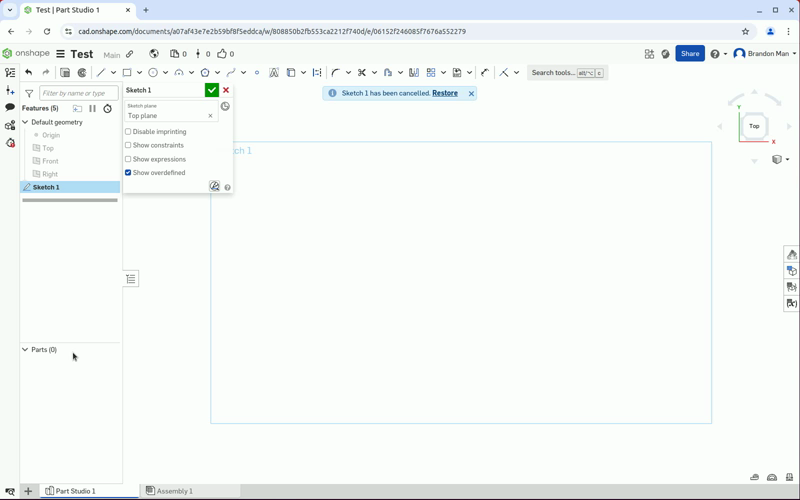
key_down(shift)
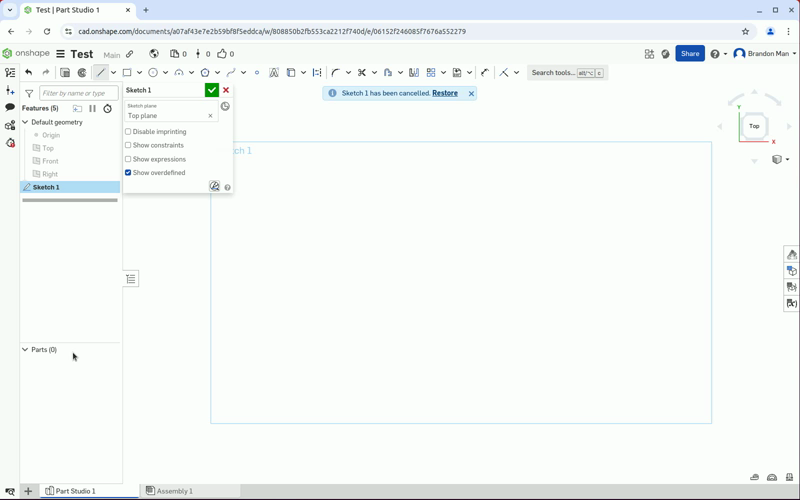
mouse_move(445, 340)
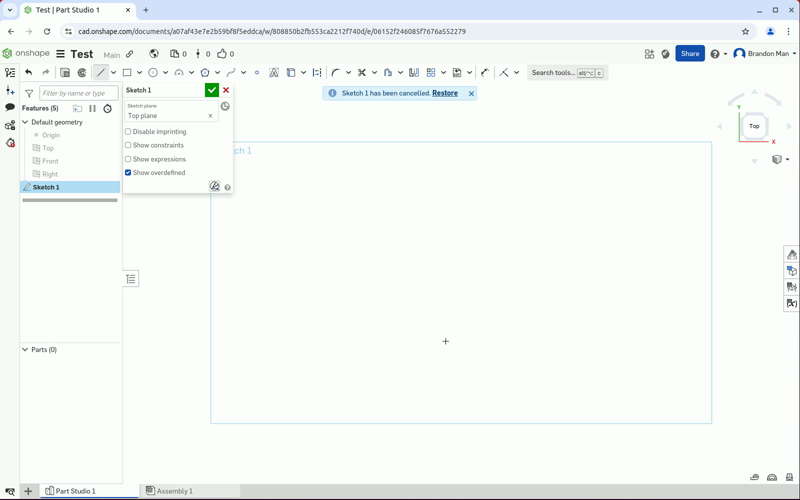
click(445, 340)
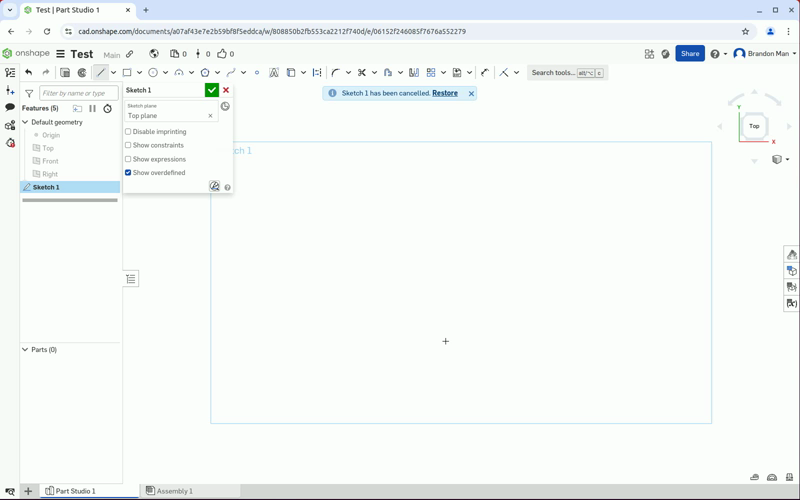
key_up(shift)
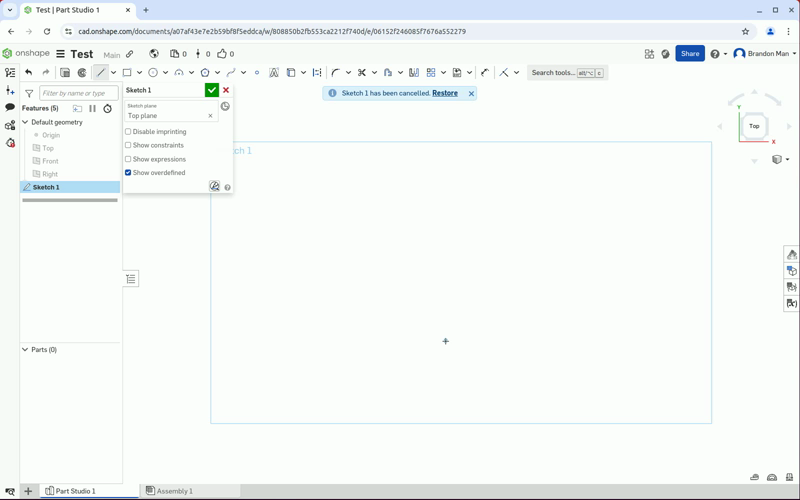
key_down(shift)
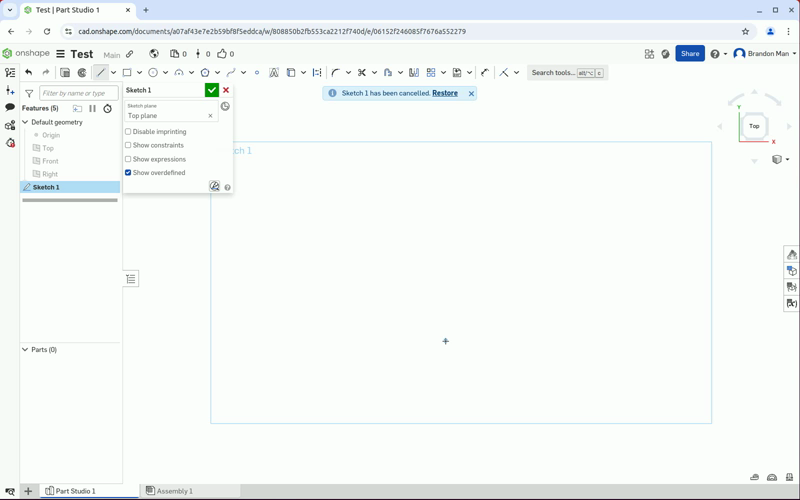
mouse_move(475, 340)
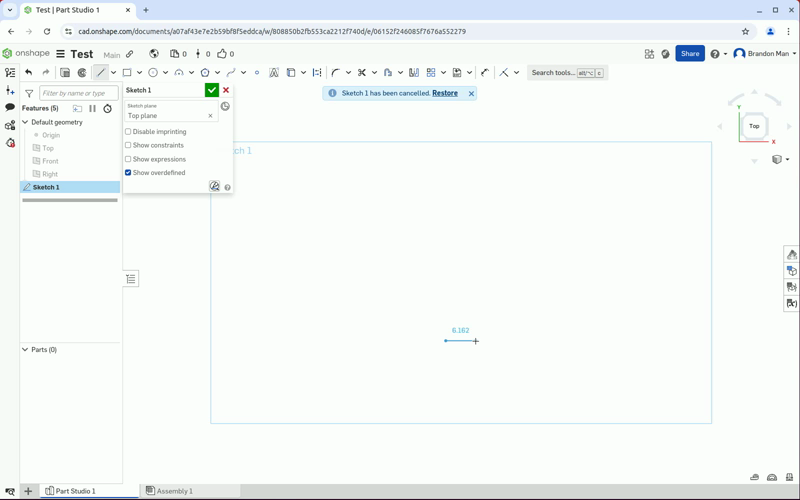
mouse_move(476, 340)
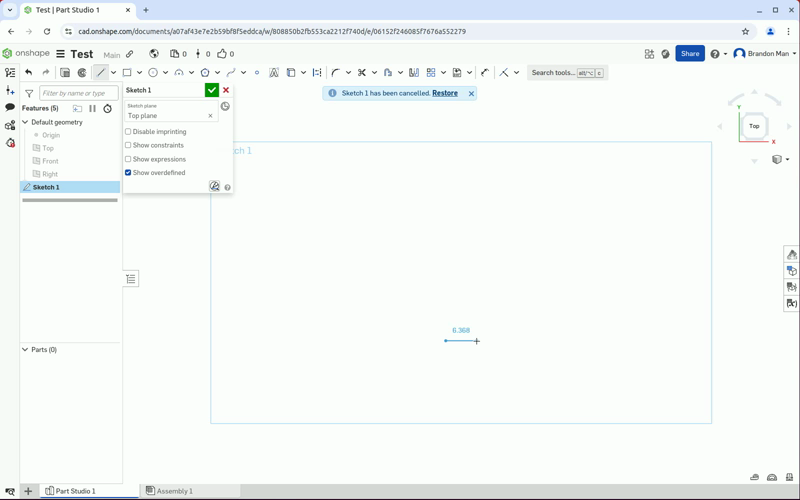
click(476, 340)
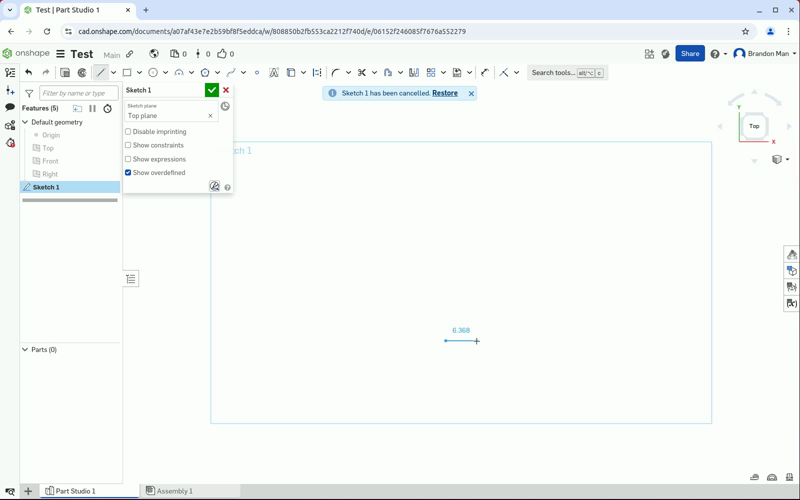
key_up(shift)
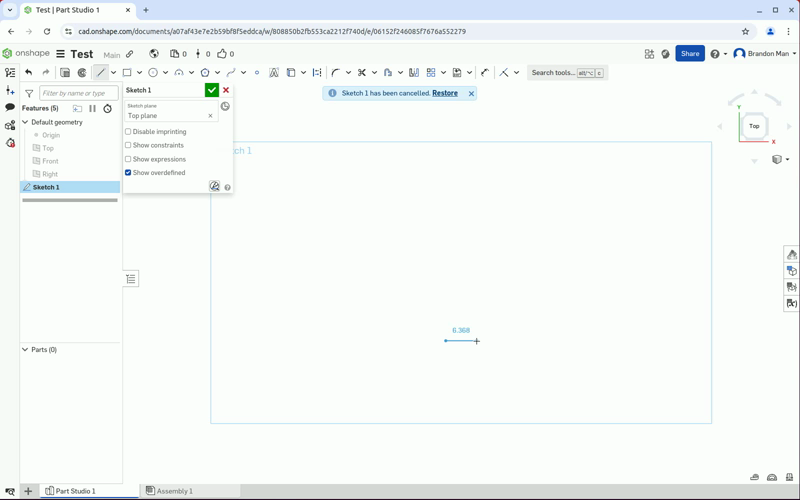
key_down(shift)
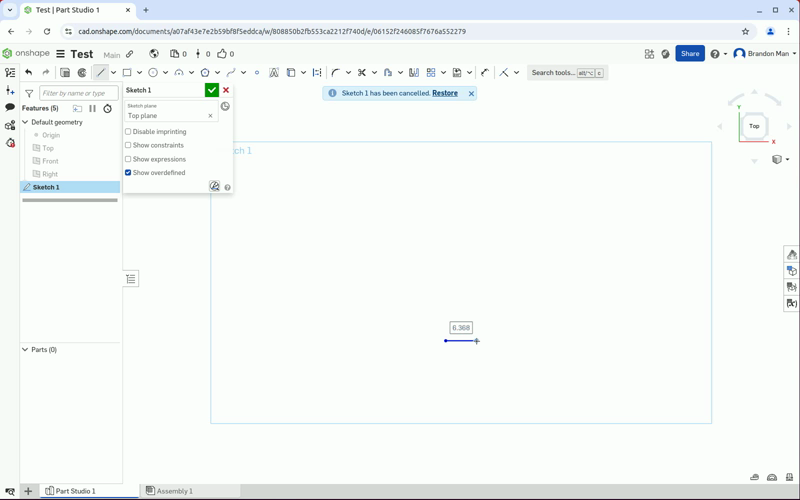
mouse_move(506, 340)
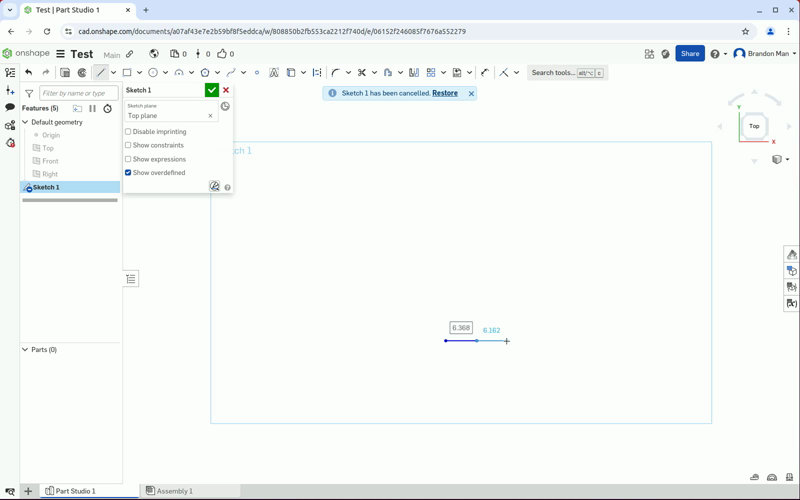
mouse_move(476, 324)
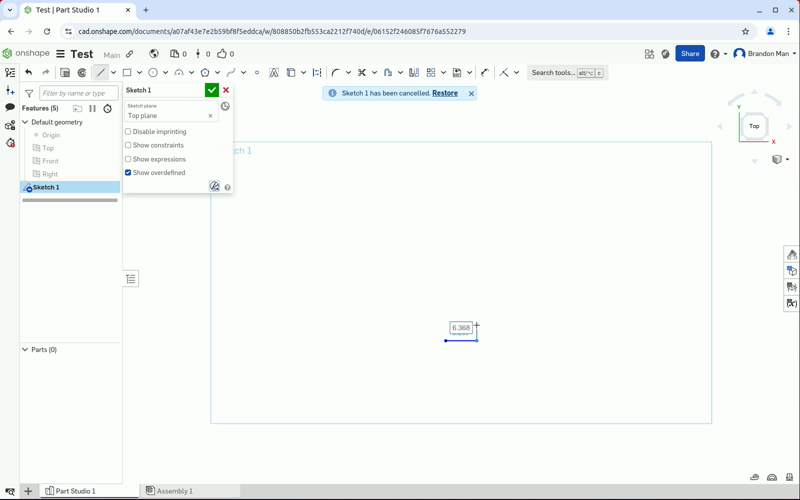
click(476, 324)
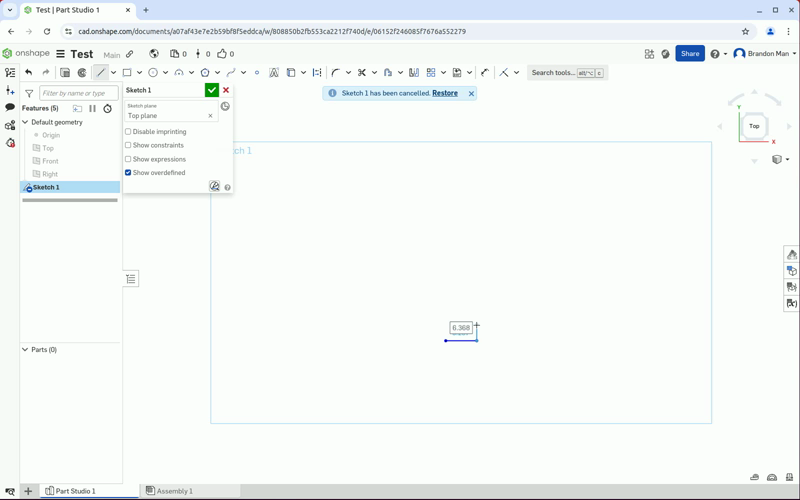
key_up(shift)
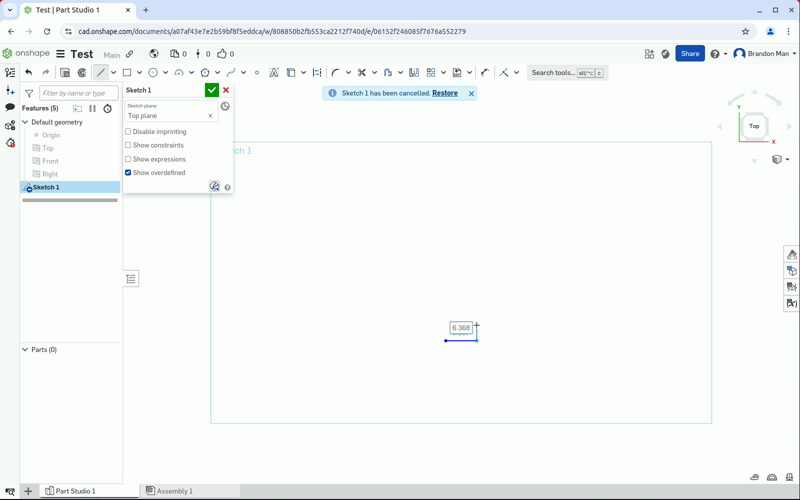
key_down(shift)
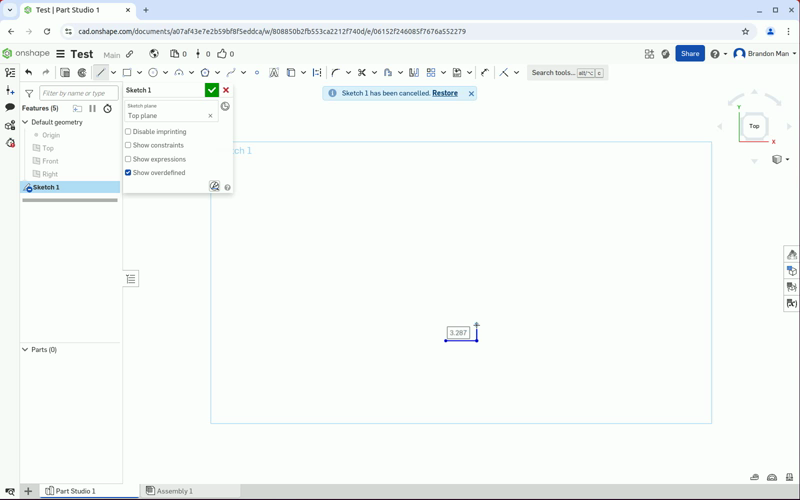
mouse_move(476, 242)
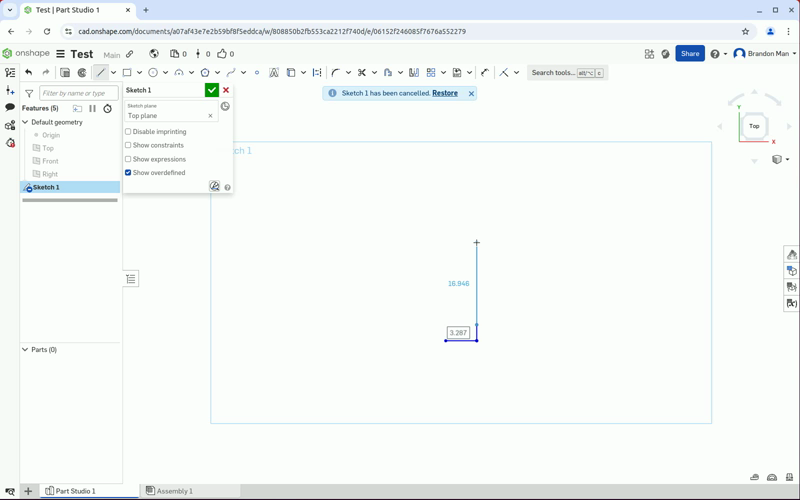
click(476, 242)
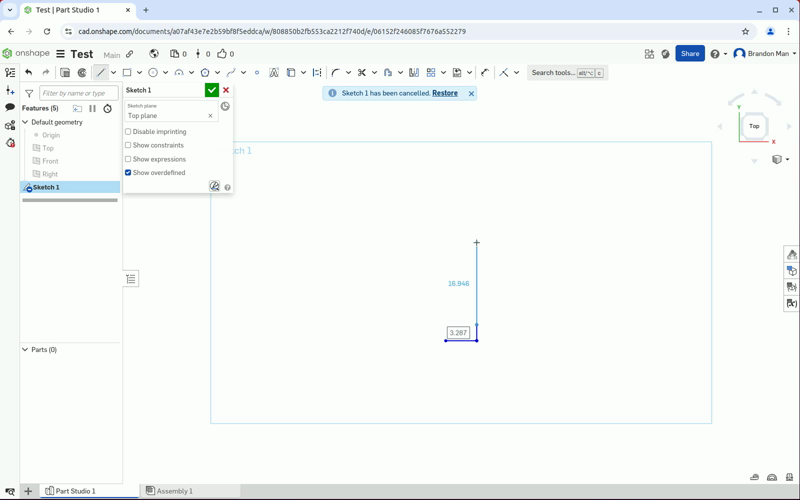
key_up(shift)
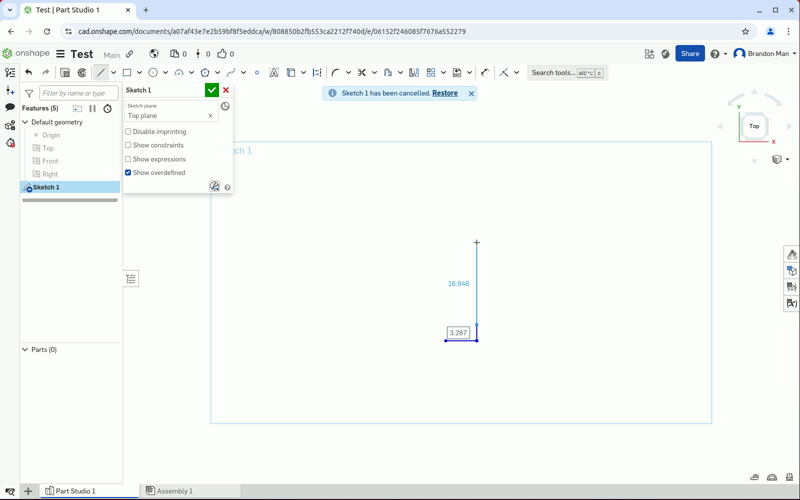
key_down(shift)
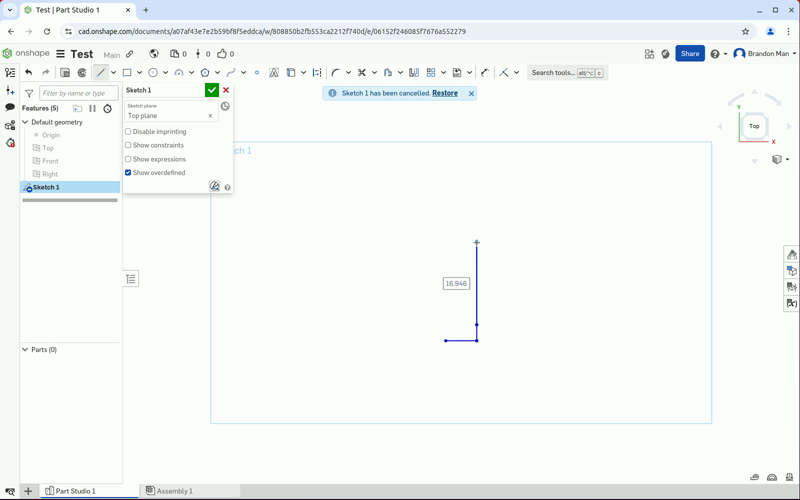
mouse_move(506, 242)
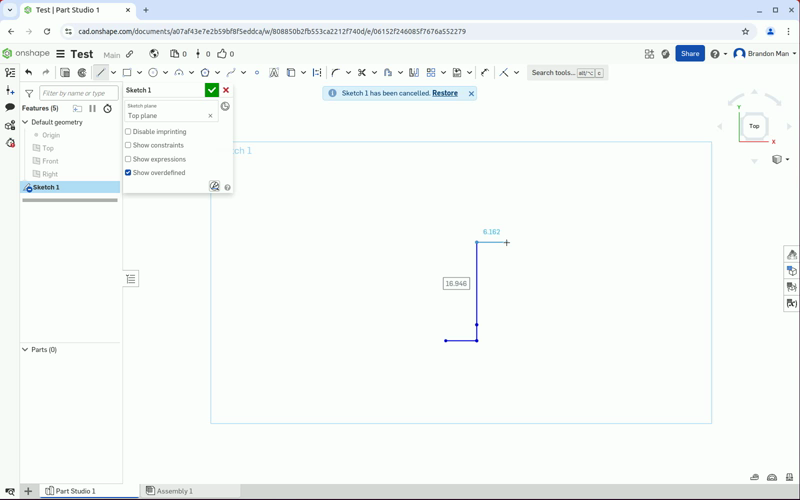
mouse_move(476, 226)
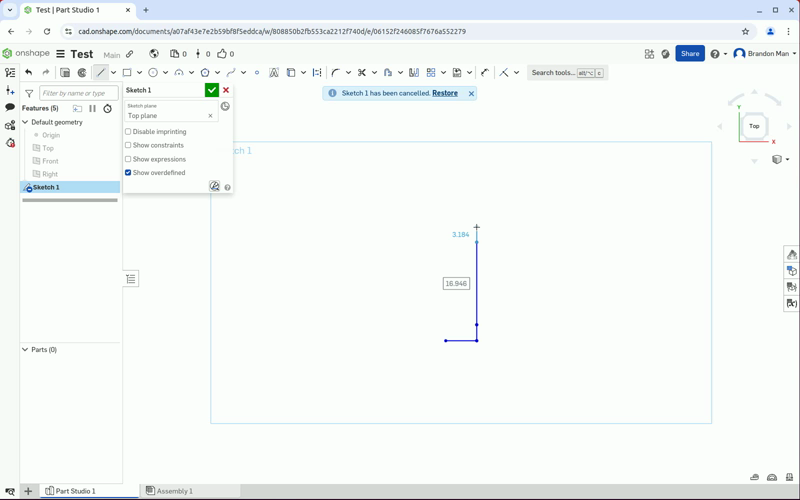
click(476, 226)
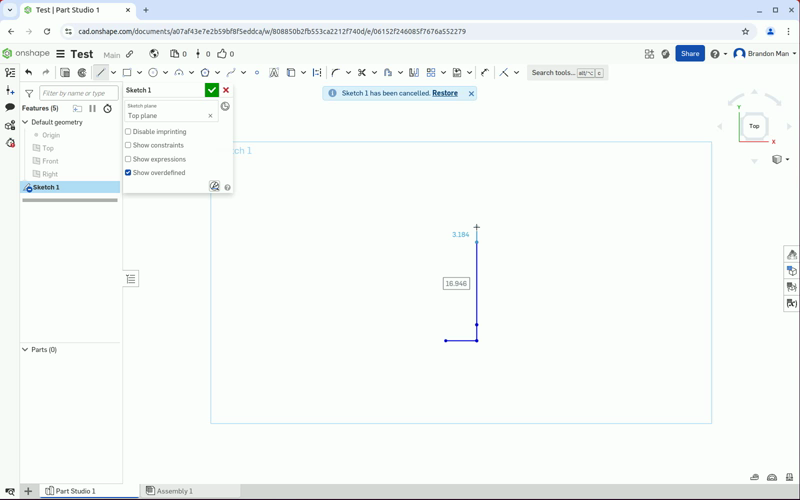
key_up(shift)
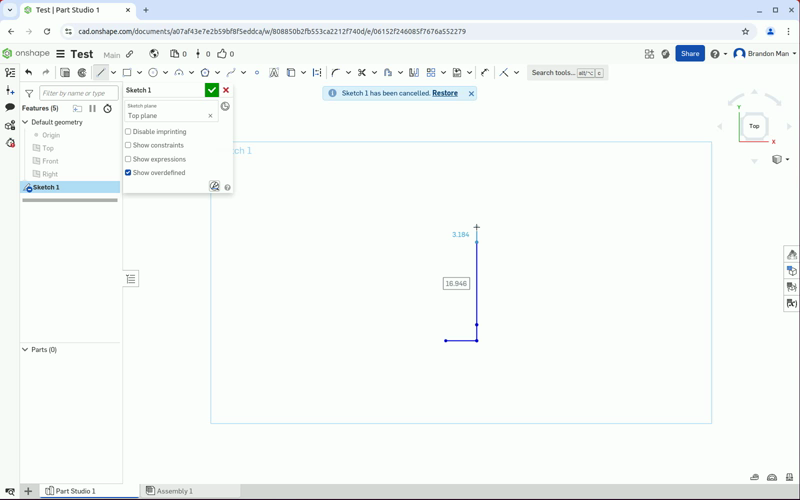
key_down(shift)
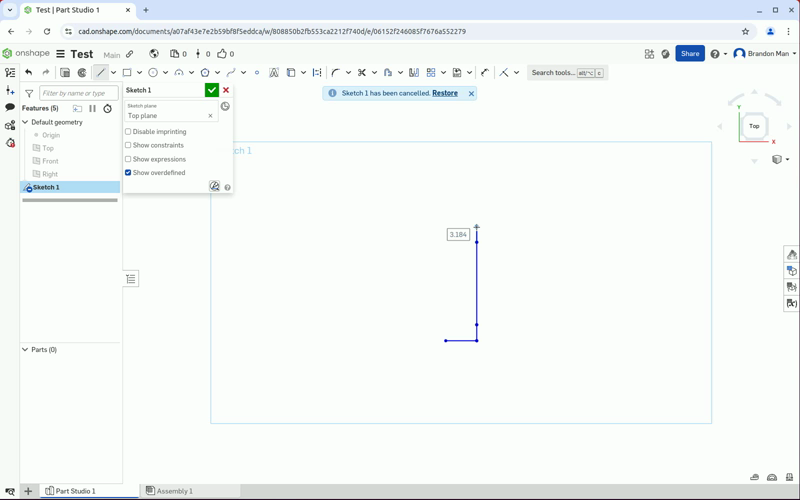
mouse_move(506, 226)
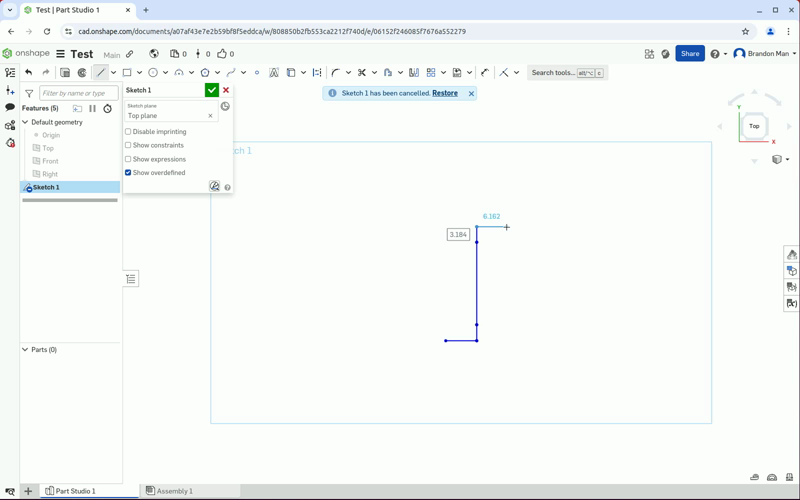
mouse_move(445, 226)
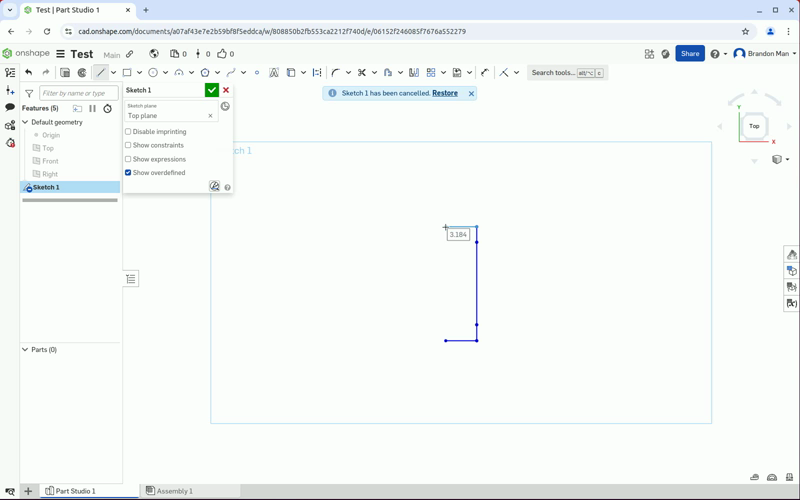
click(445, 226)
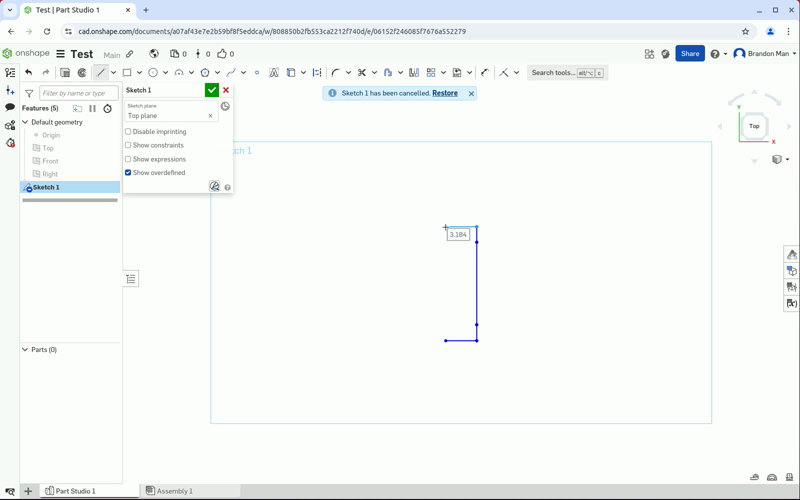
key_up(shift)
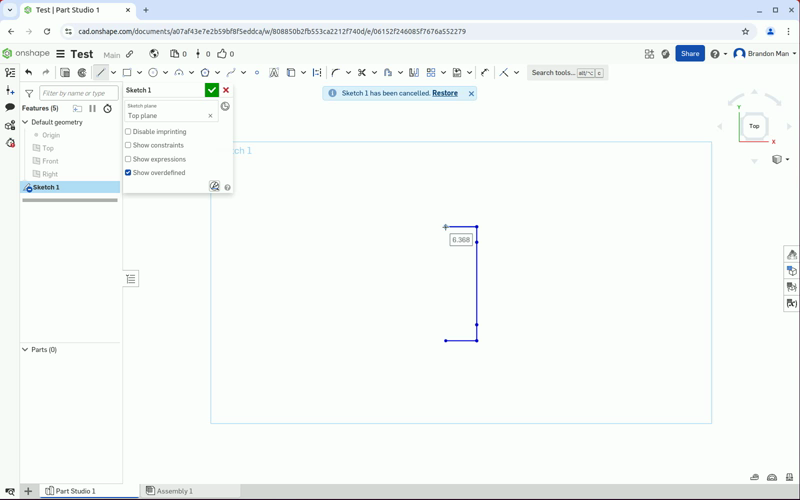
key_down(shift)
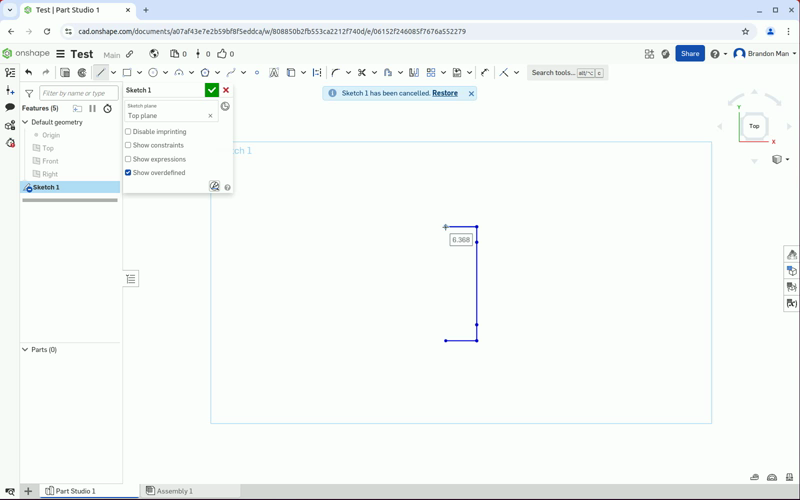
mouse_move(445, 340)
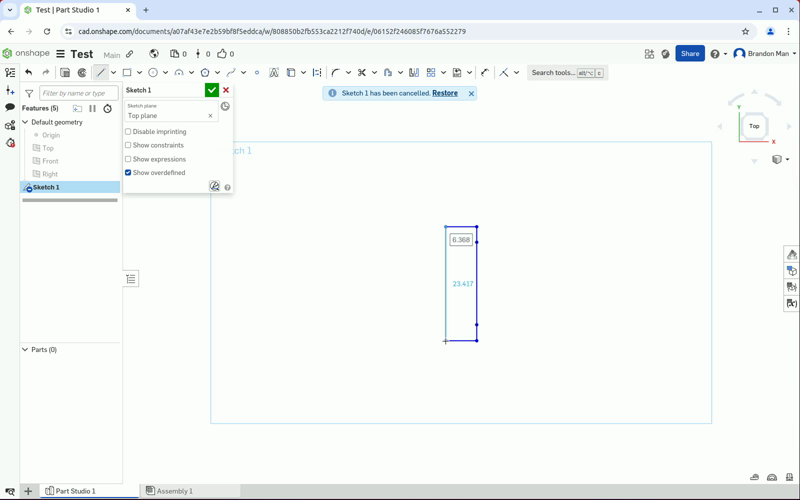
key_up(shift)
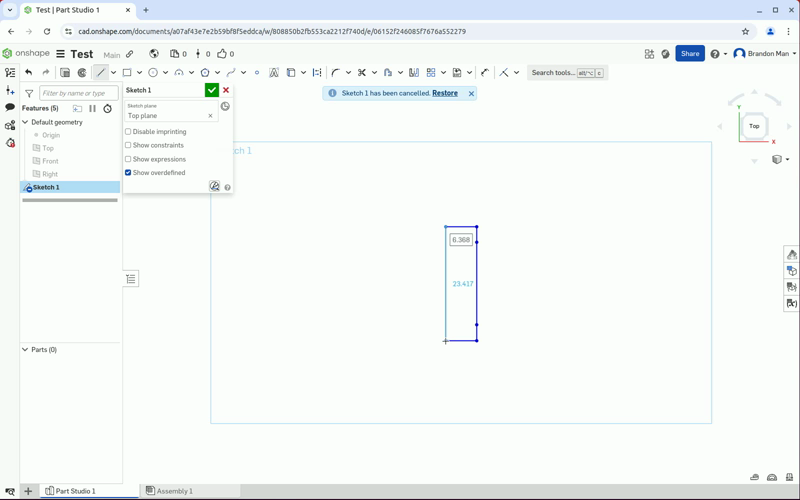
click(445, 340)
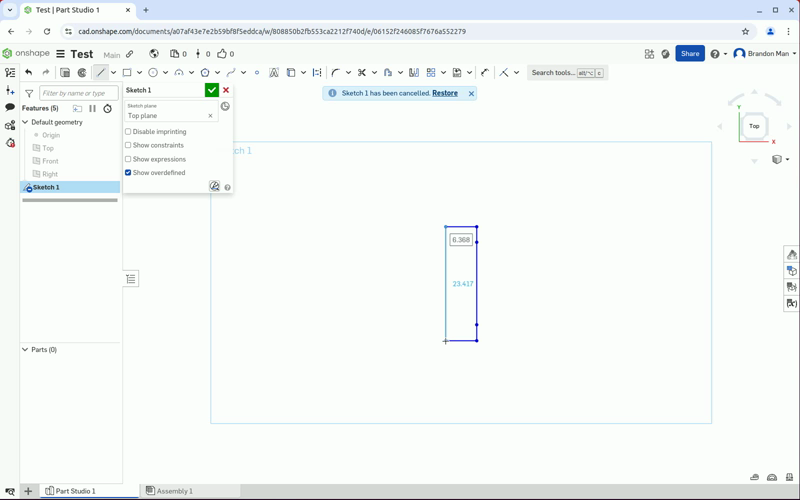
key(esc)
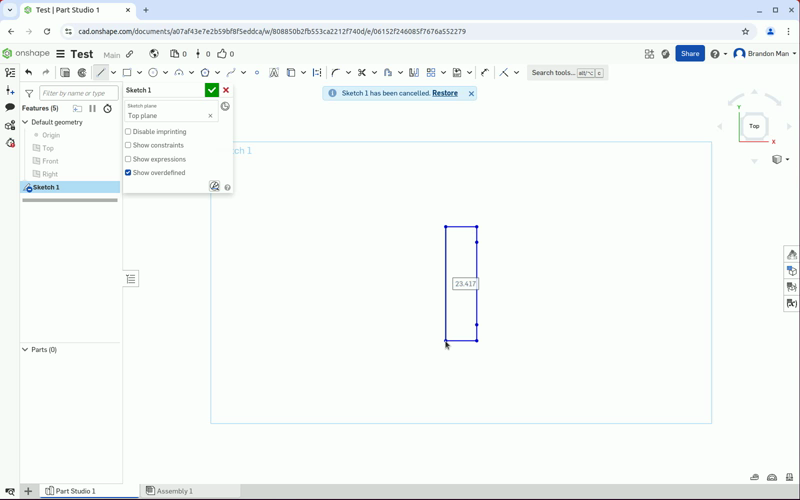
key(l)
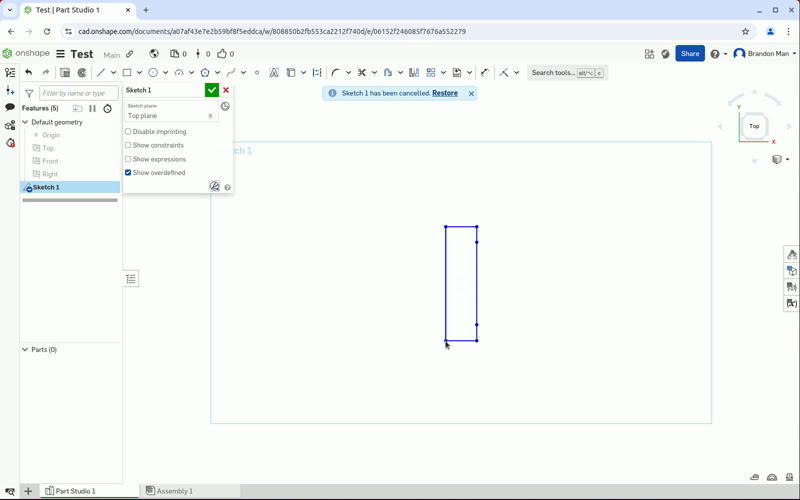
key_down(shift)
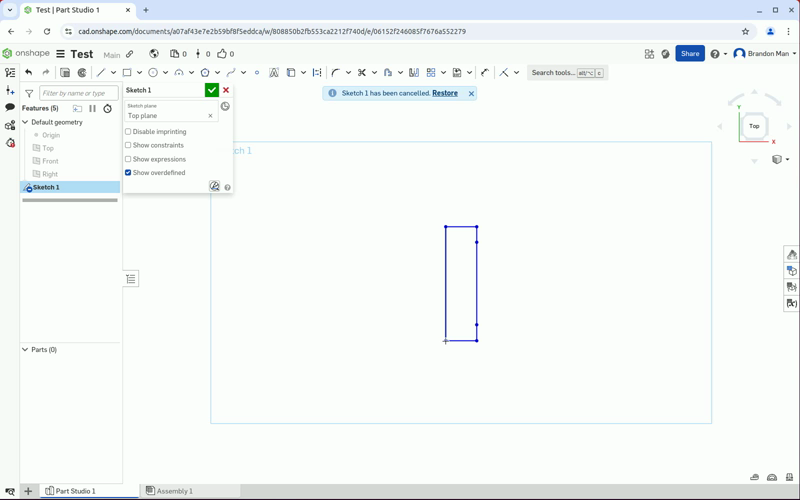
mouse_move(457, 324)
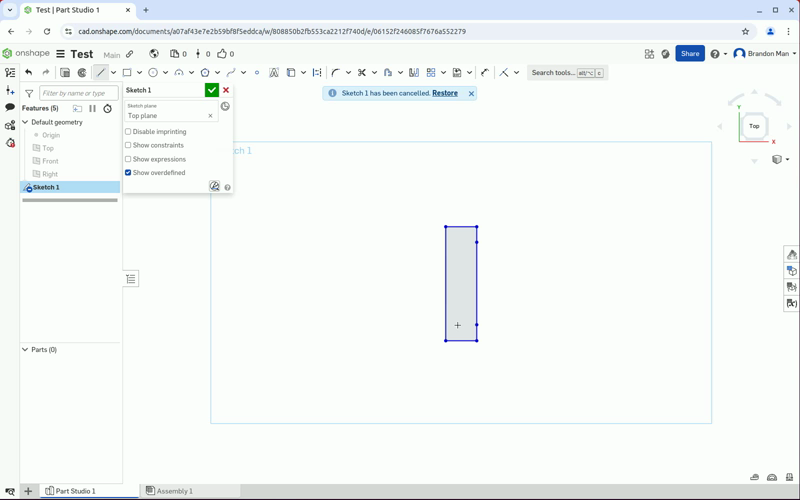
click(457, 324)
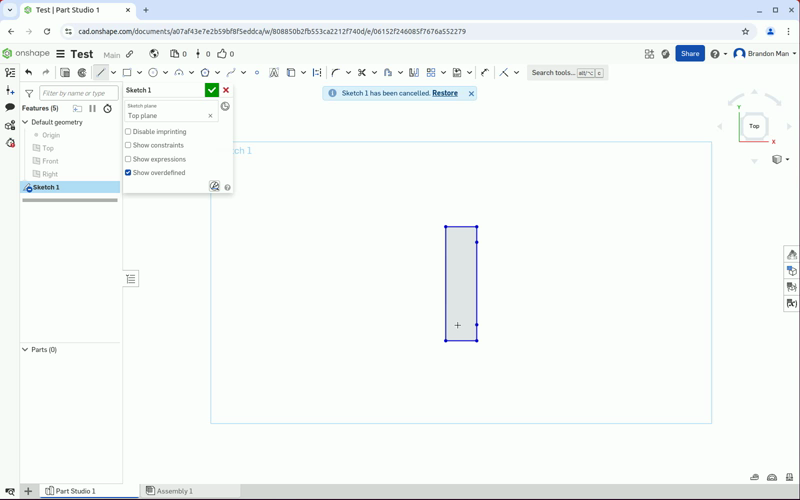
key_up(shift)
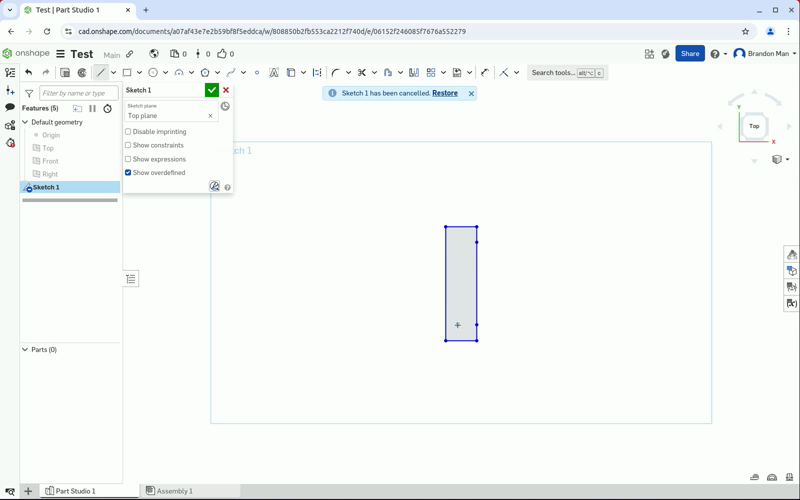
key_down(shift)
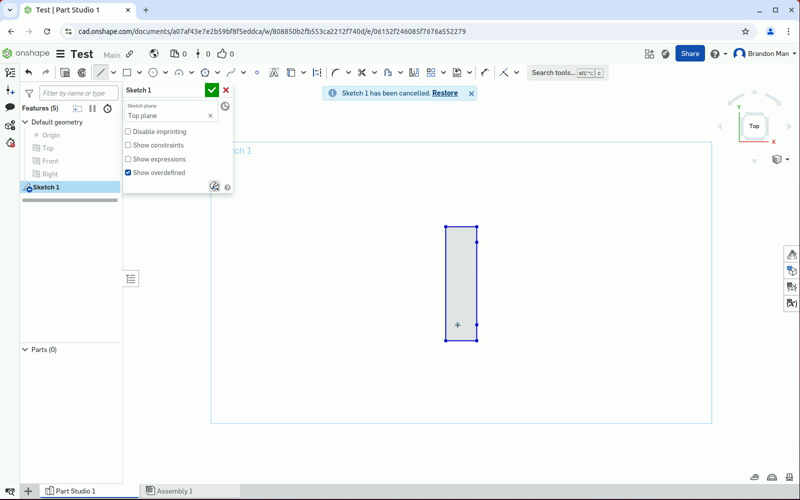
mouse_move(487, 324)
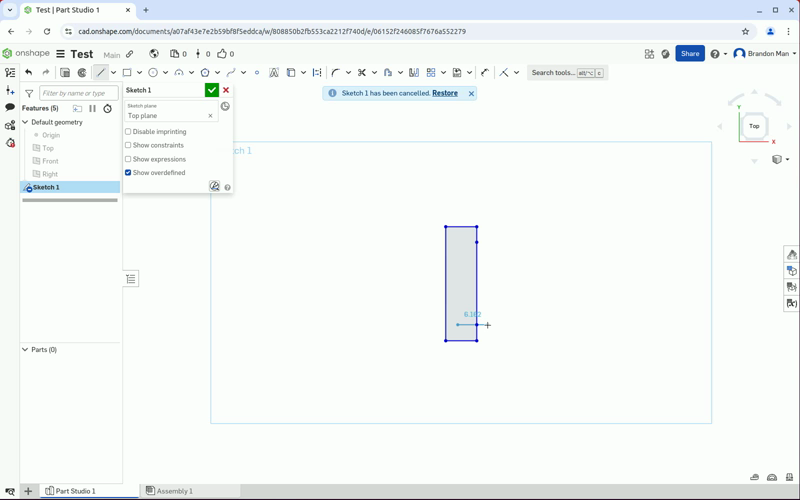
mouse_move(464, 324)
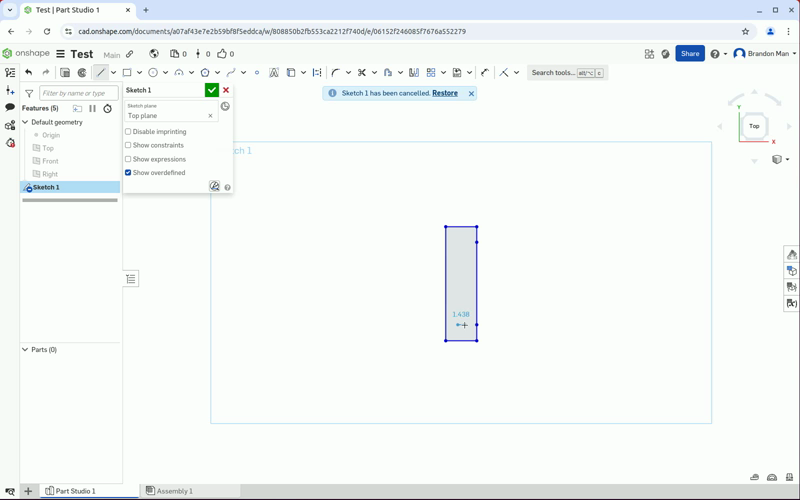
scroll(6)
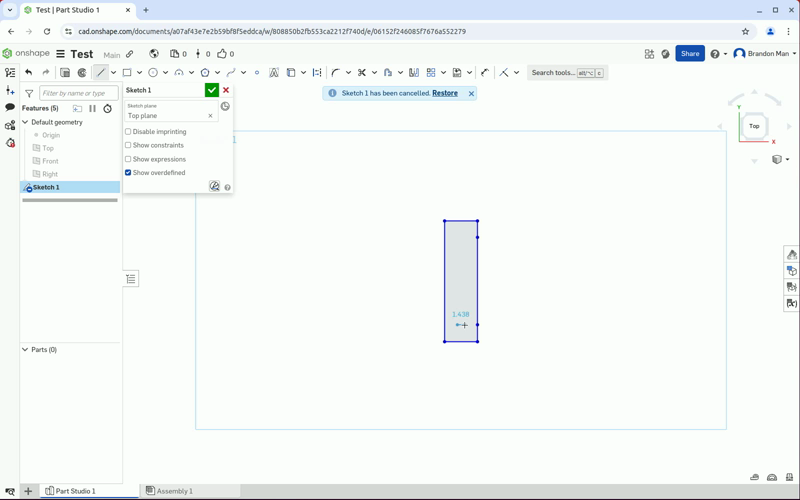
scroll(6)
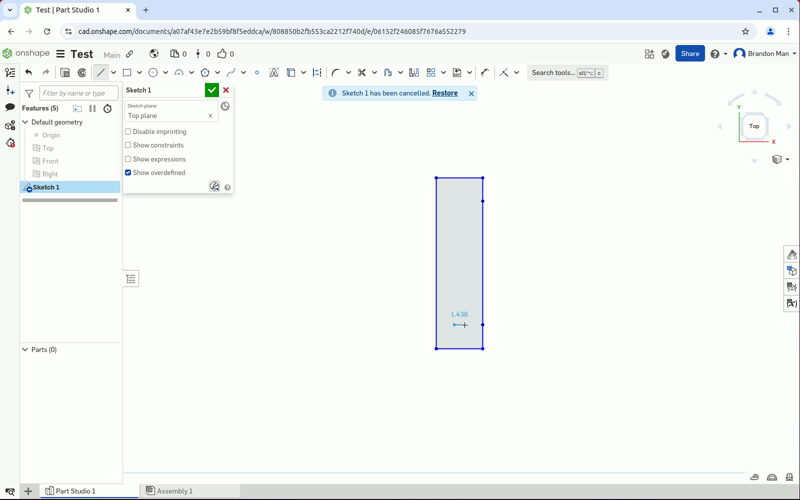
scroll(6)
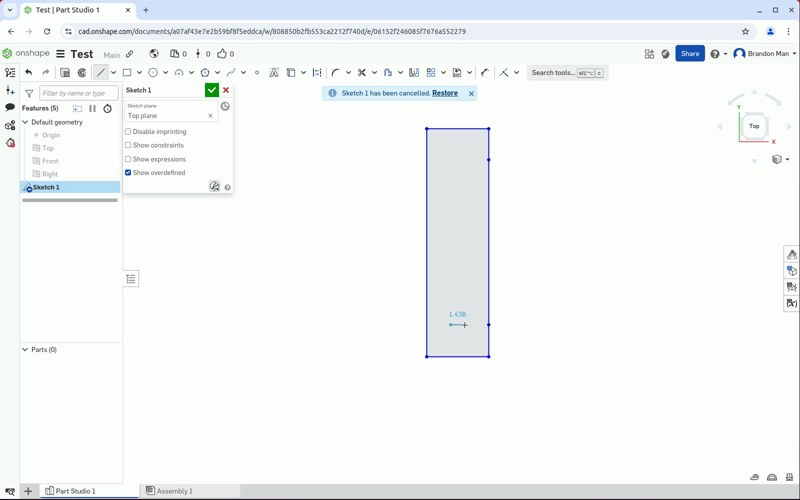
scroll(6)
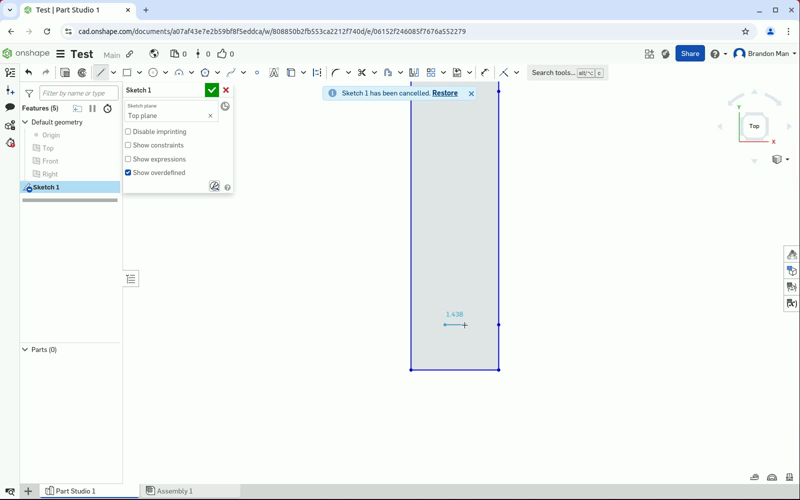
scroll(6)
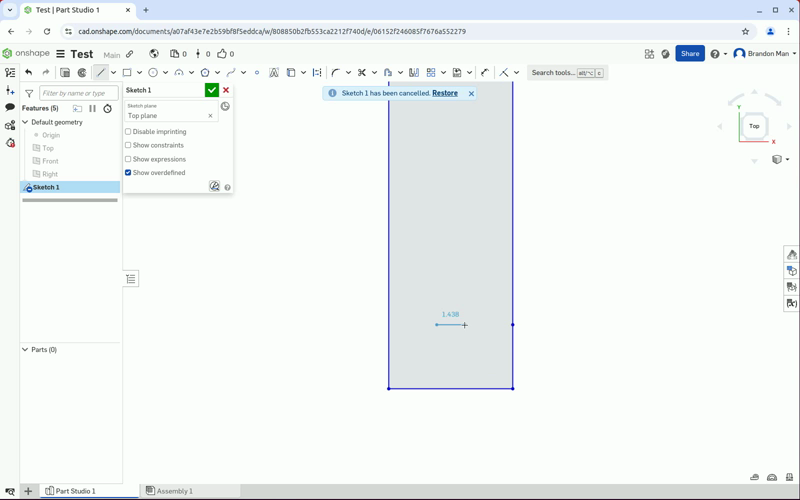
scroll(6)
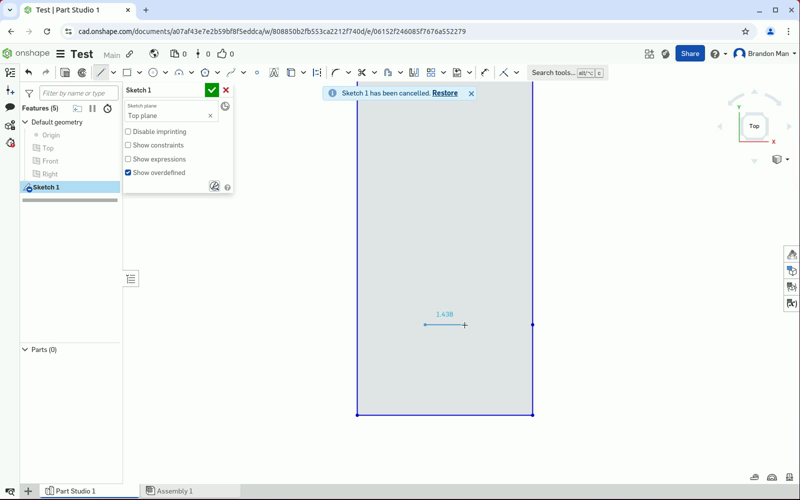
scroll(6)
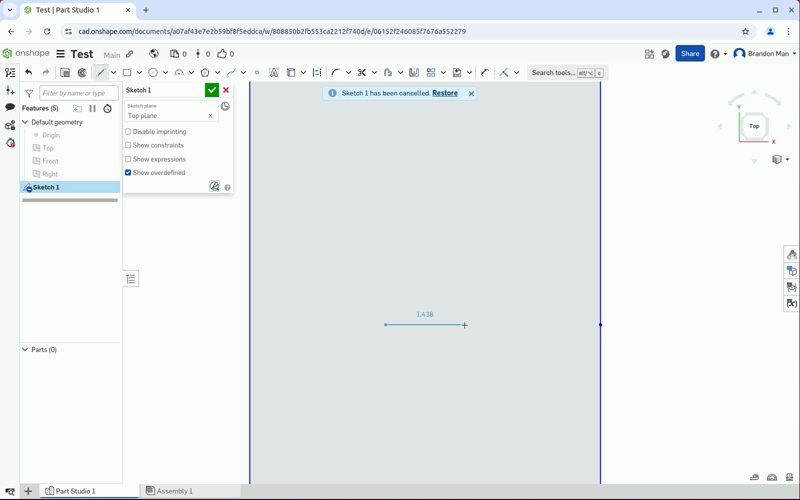
click(464, 324)
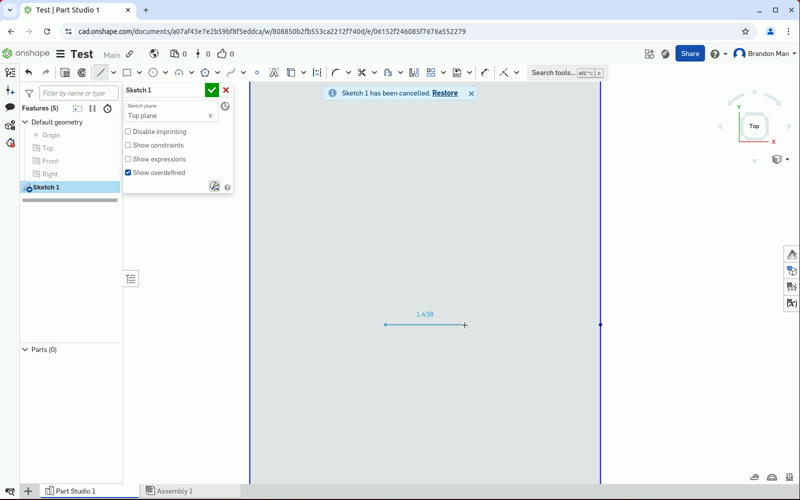
scroll(-6)
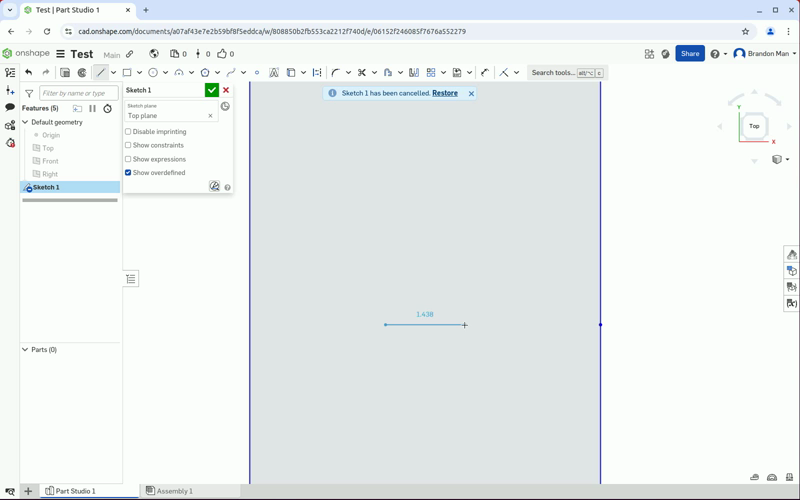
scroll(-6)
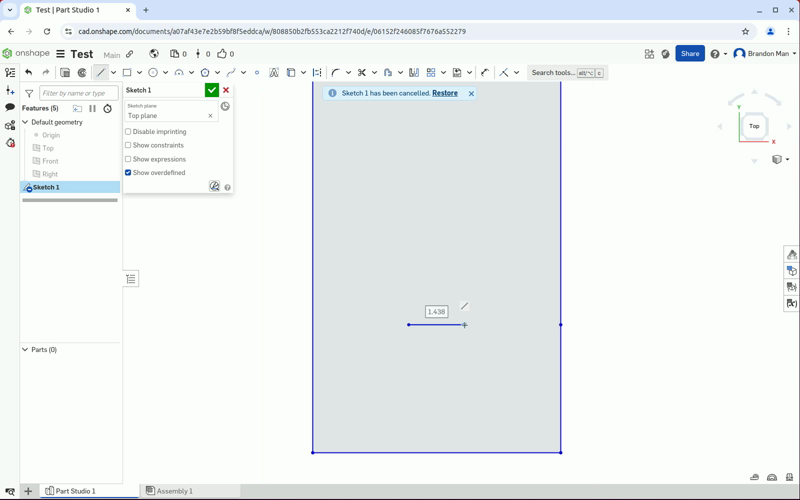
scroll(-6)
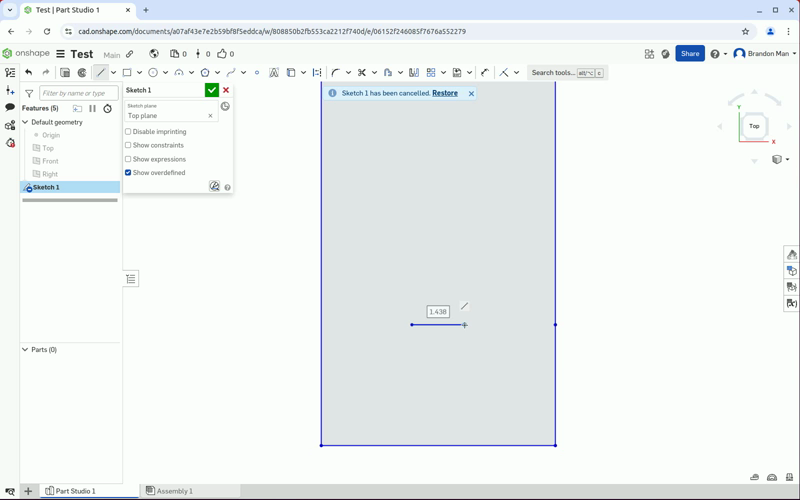
scroll(-6)
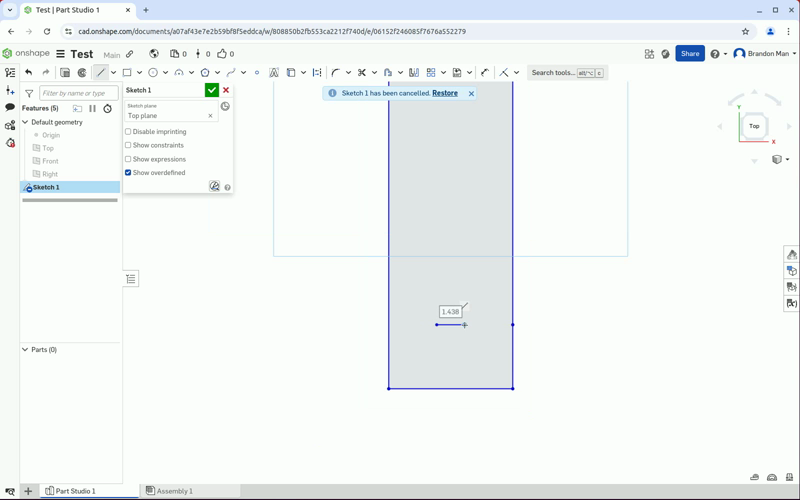
scroll(-6)
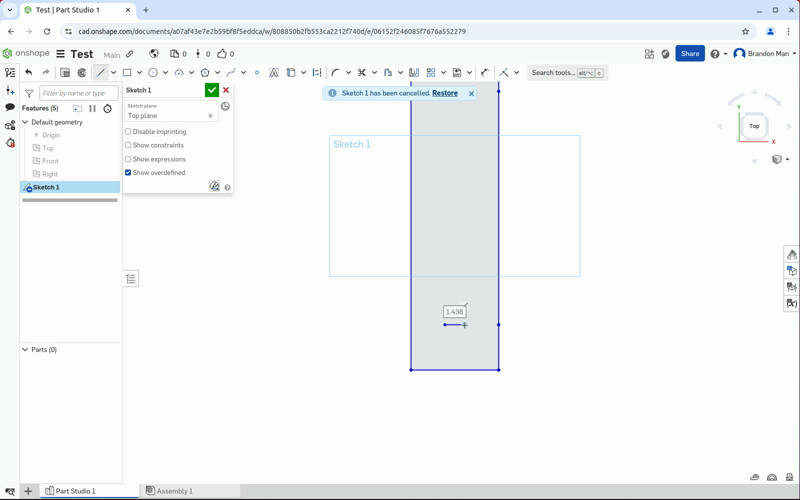
scroll(-6)
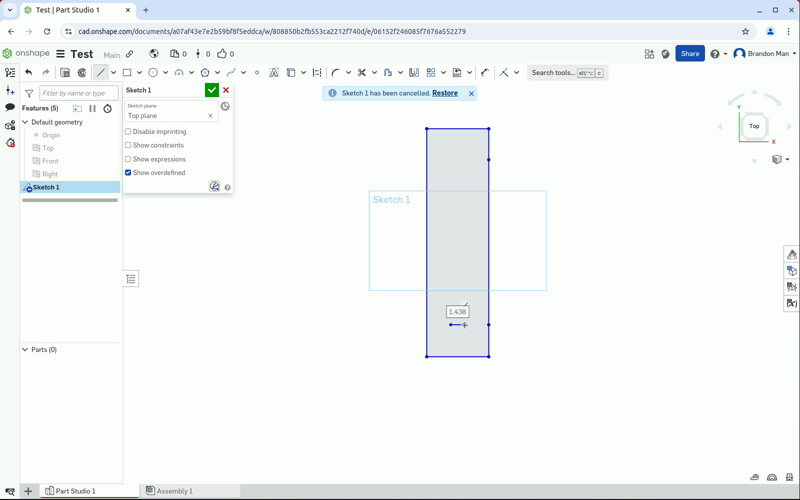
scroll(-6)
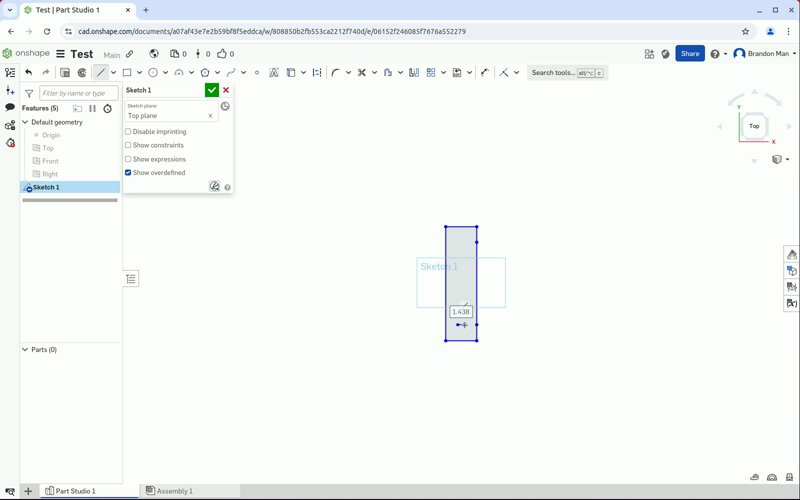
key_up(shift)
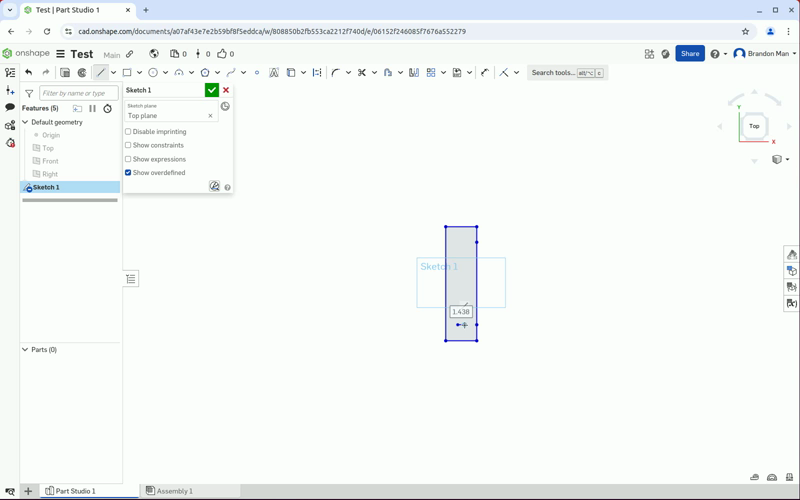
key_down(shift)
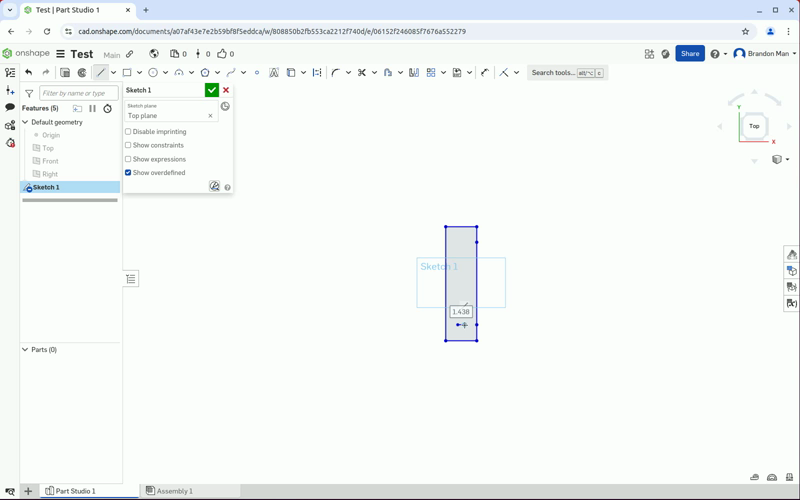
mouse_move(494, 324)
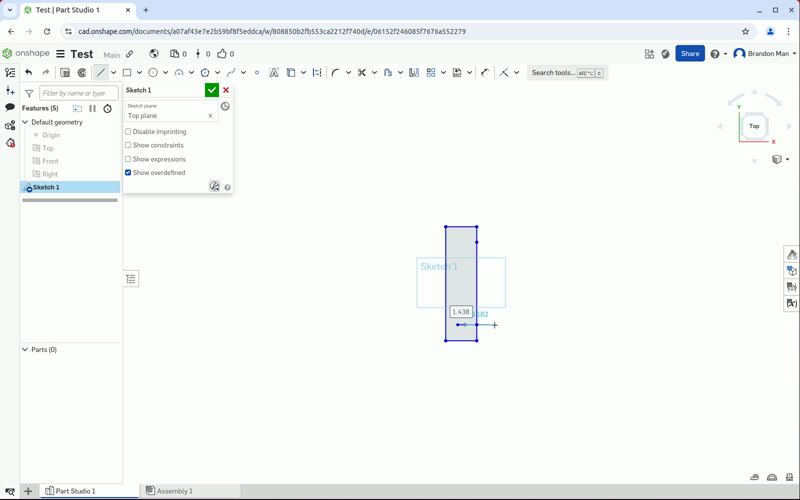
mouse_move(464, 316)
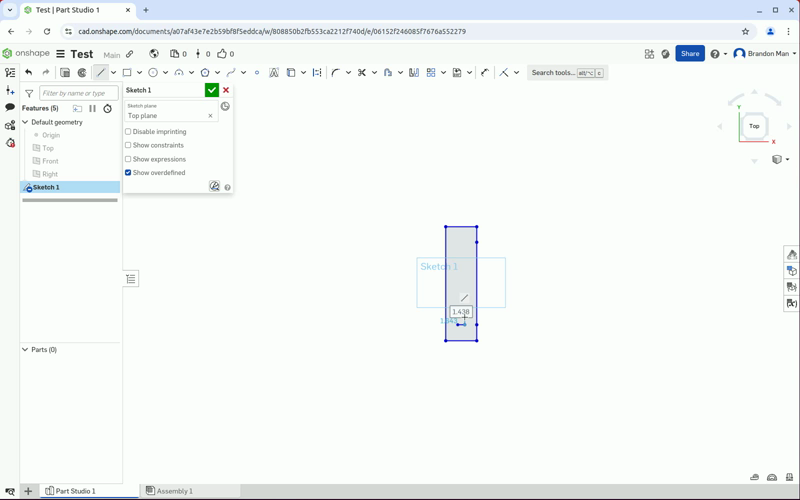
click(464, 316)
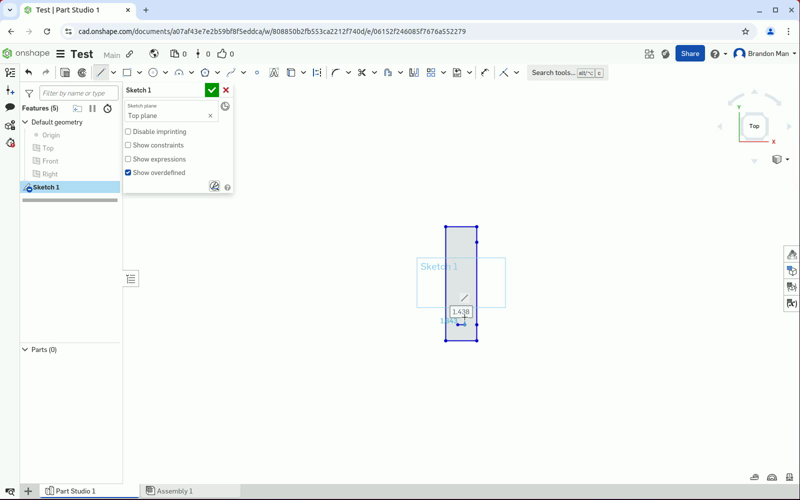
key_up(shift)
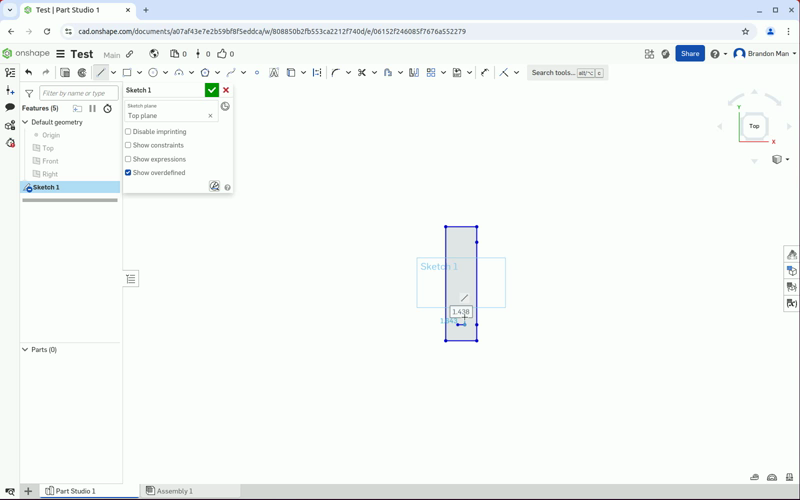
key_down(shift)
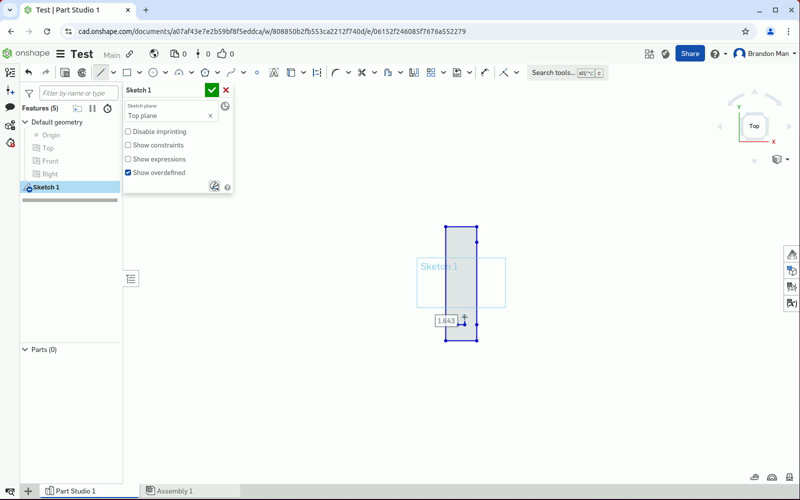
mouse_move(494, 316)
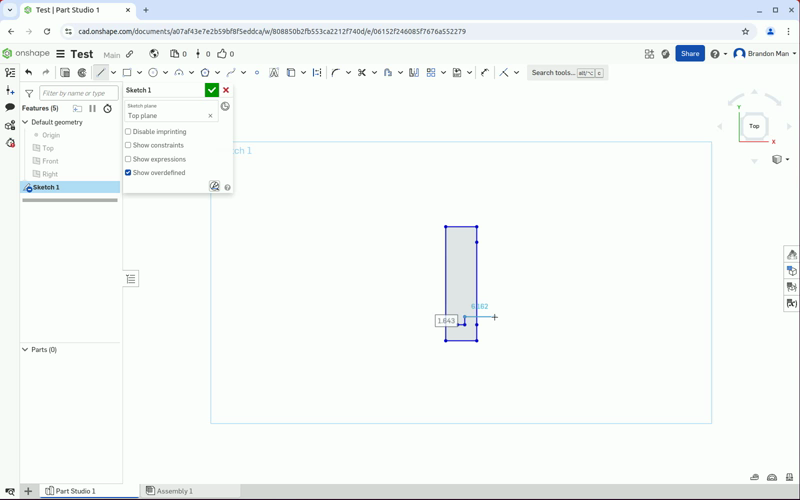
mouse_move(457, 316)
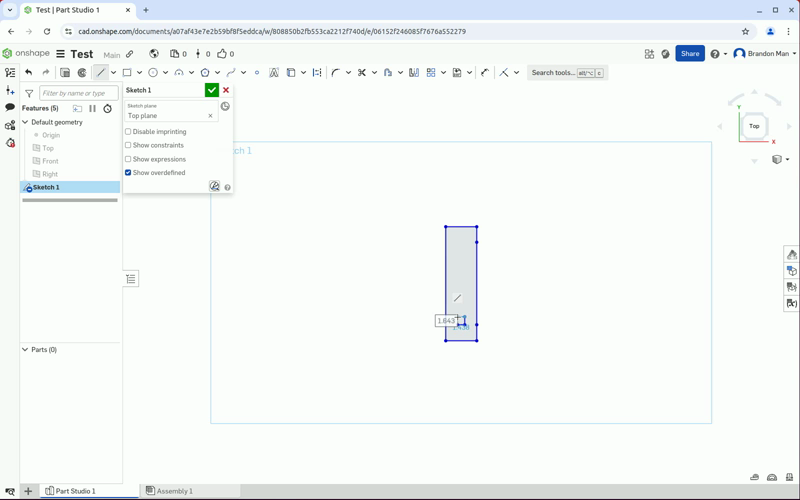
scroll(6)
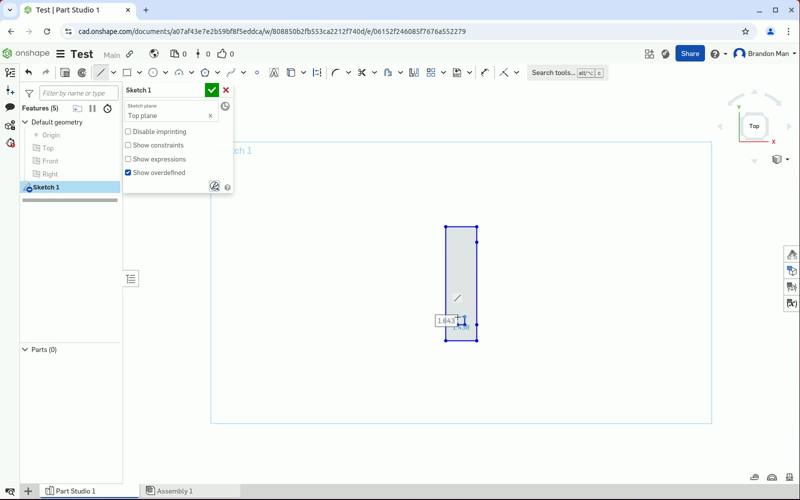
scroll(6)
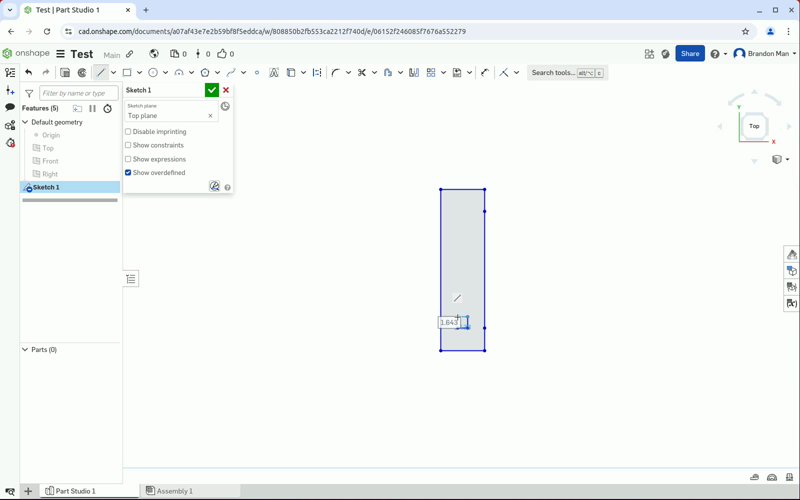
scroll(6)
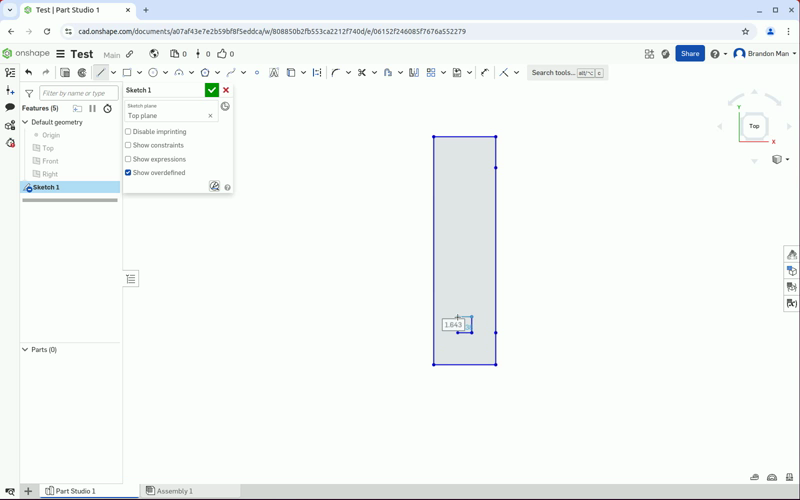
scroll(6)
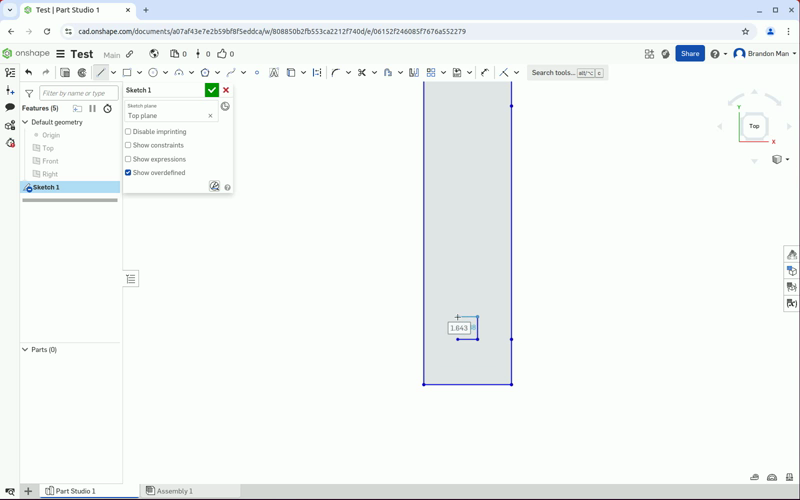
scroll(6)
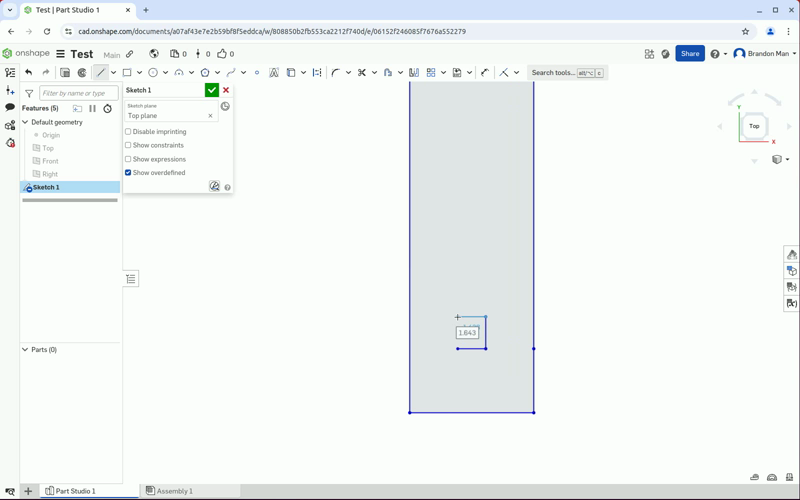
scroll(6)
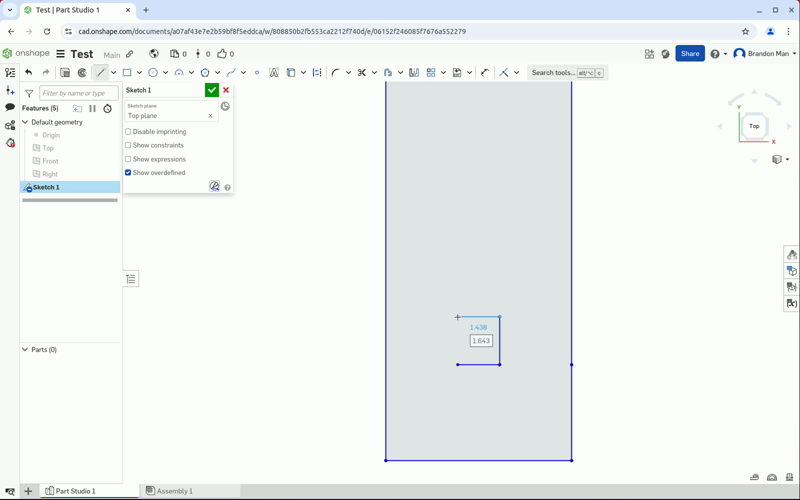
scroll(6)
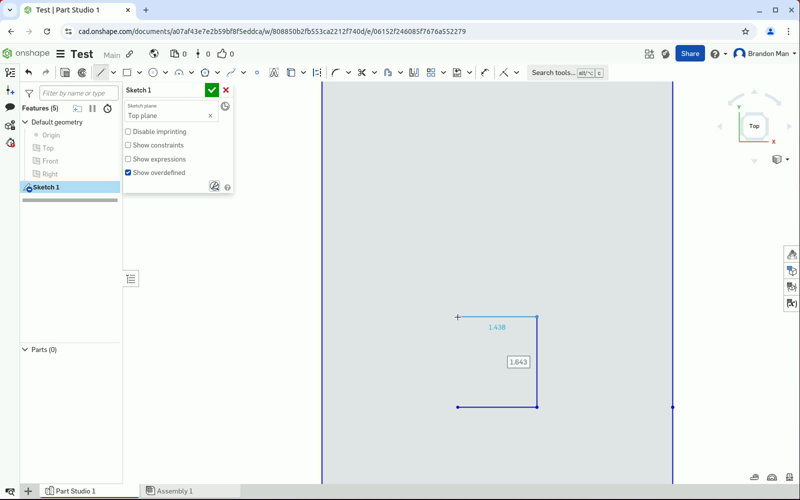
click(457, 316)
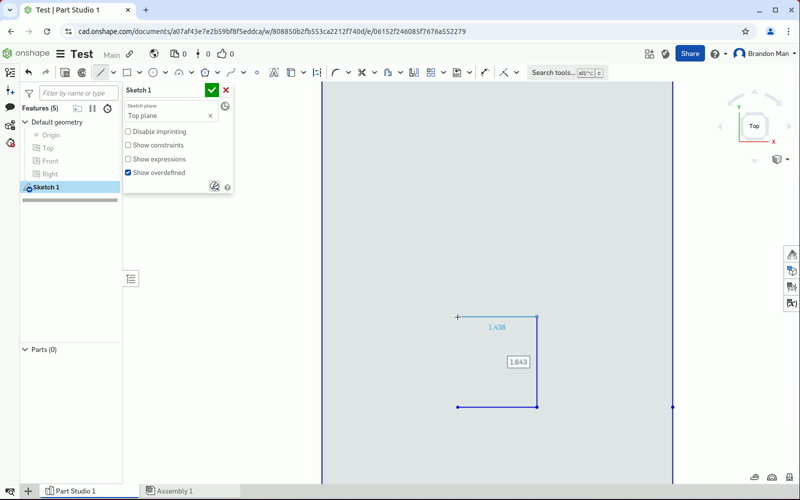
scroll(-6)
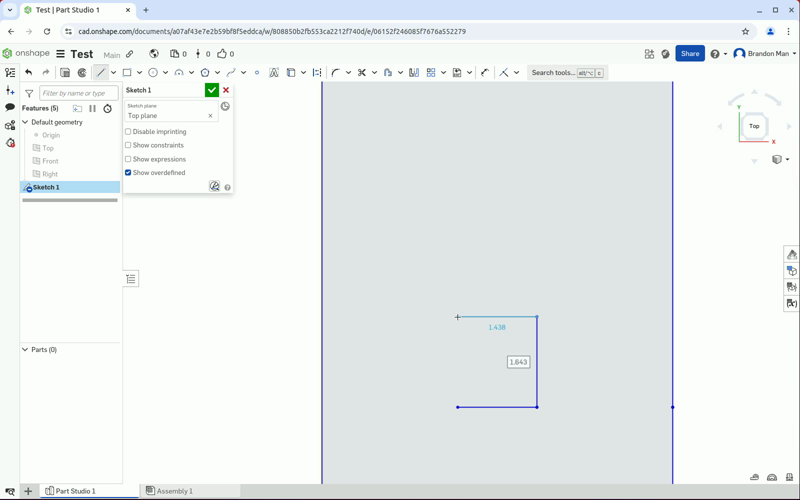
scroll(-6)
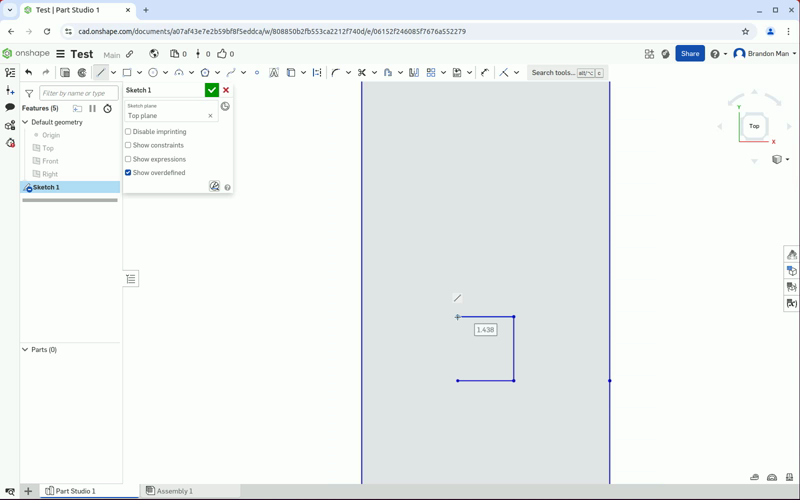
scroll(-6)
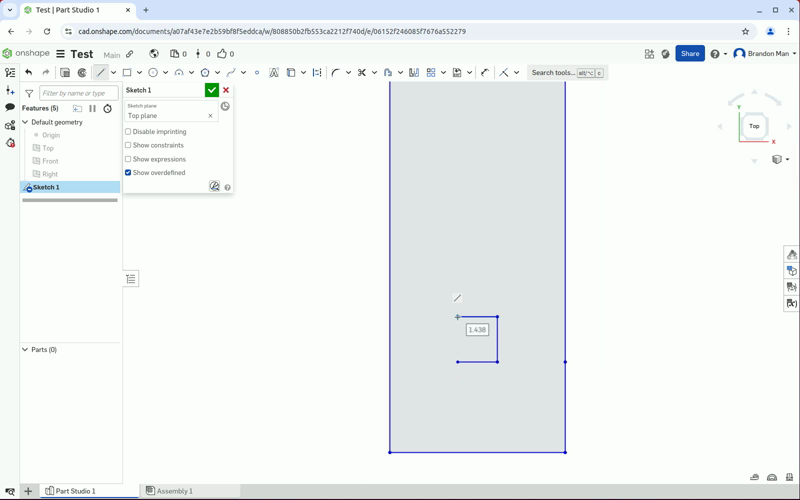
scroll(-6)
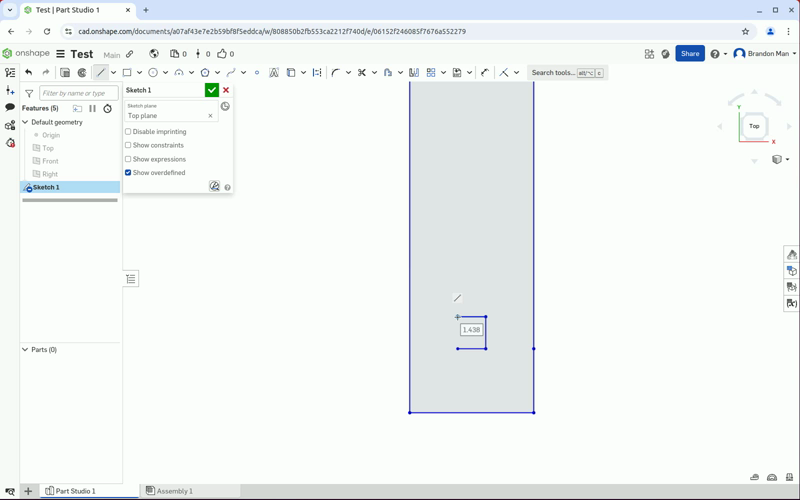
scroll(-6)
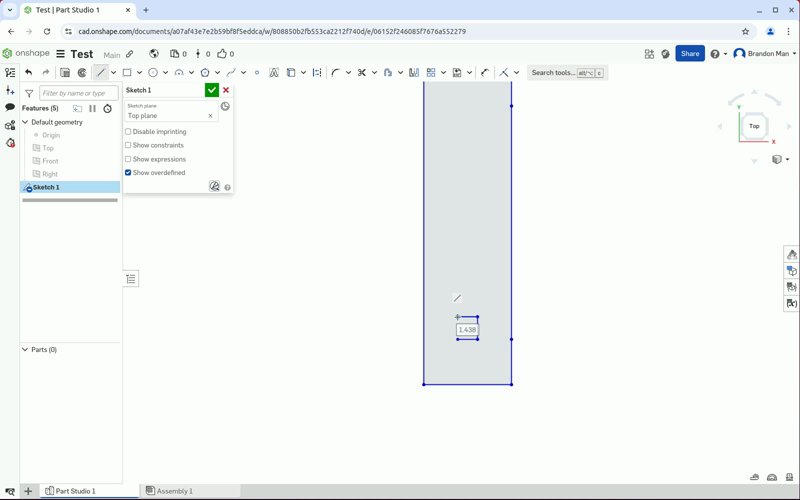
scroll(-6)
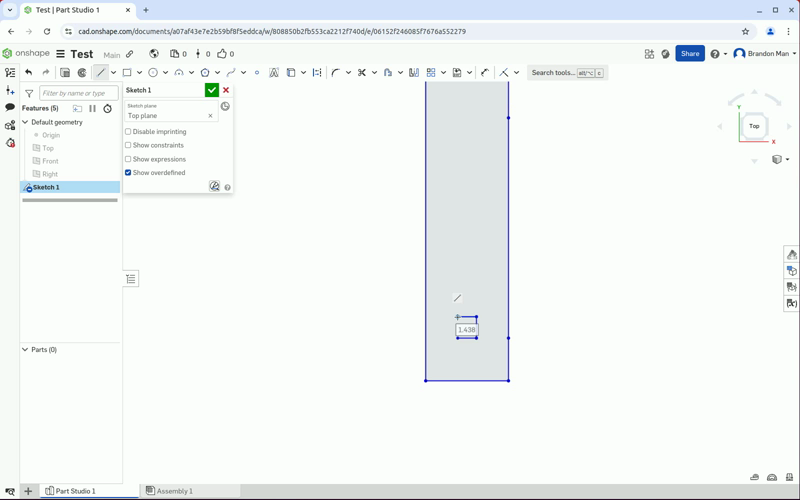
scroll(-6)
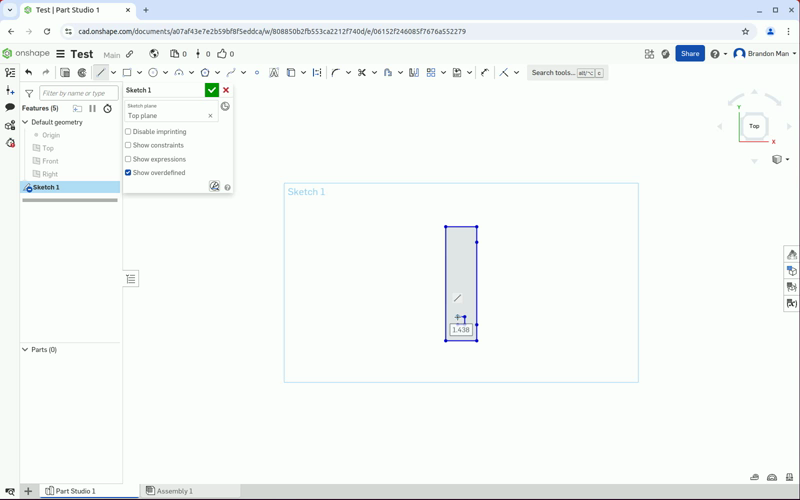
key_up(shift)
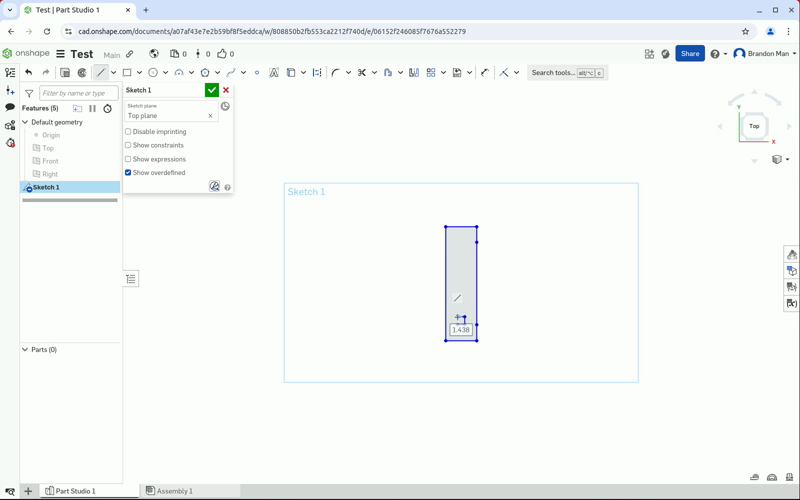
mouse_move(487, 316)
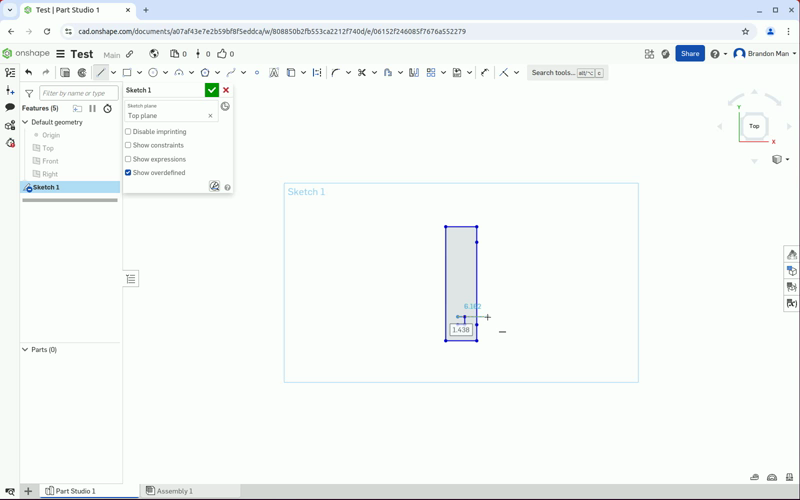
key_down(shift)
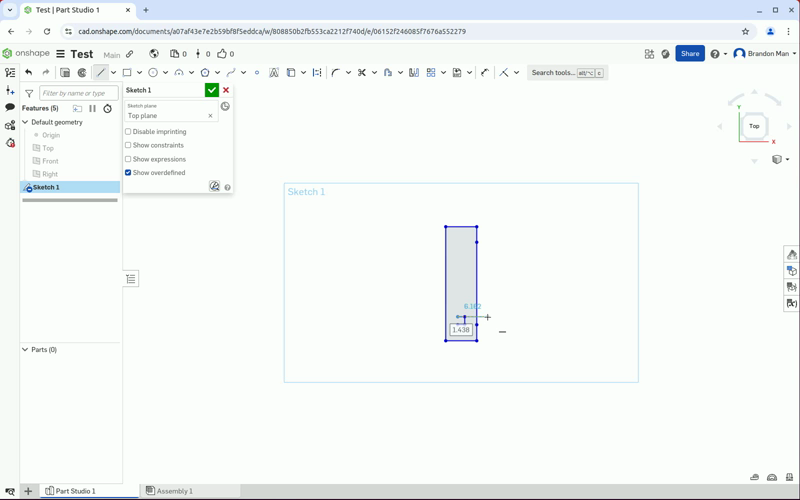
mouse_move(457, 324)
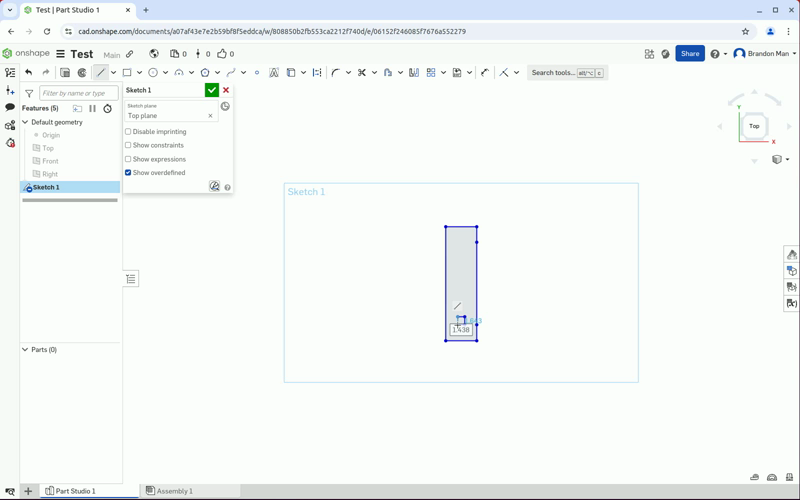
key_up(shift)
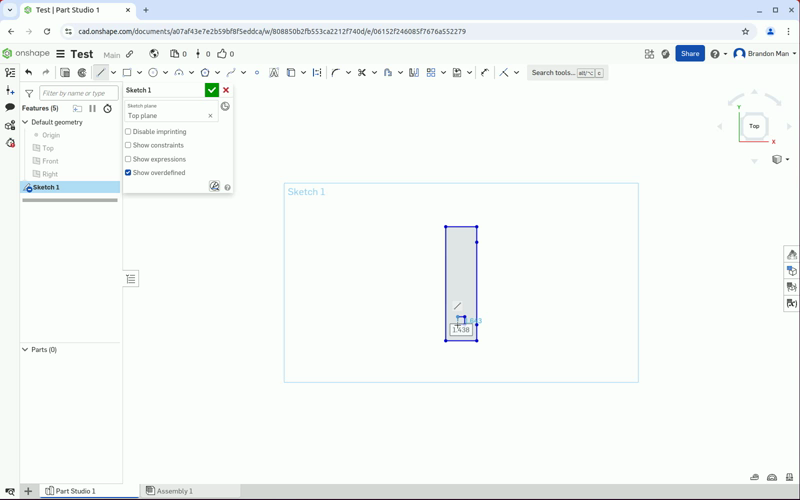
click(457, 324)
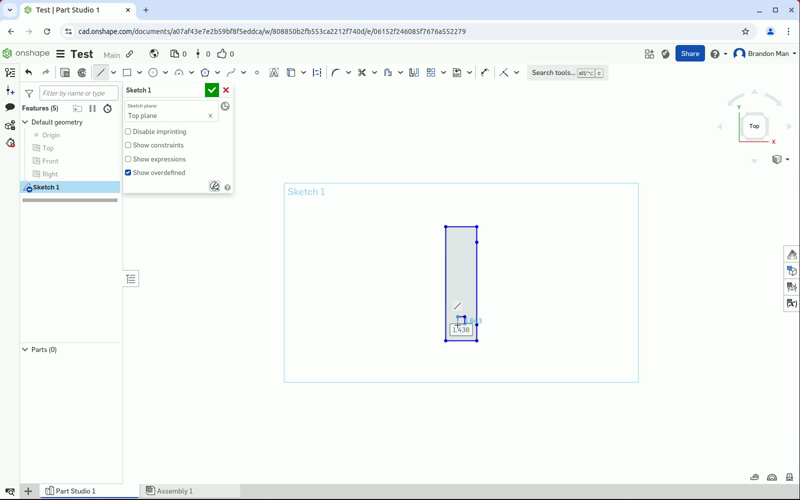
key(esc)
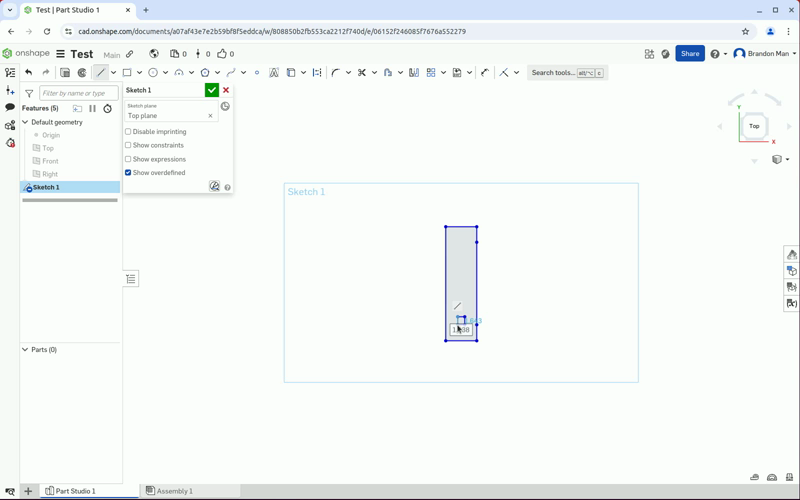
key(l)
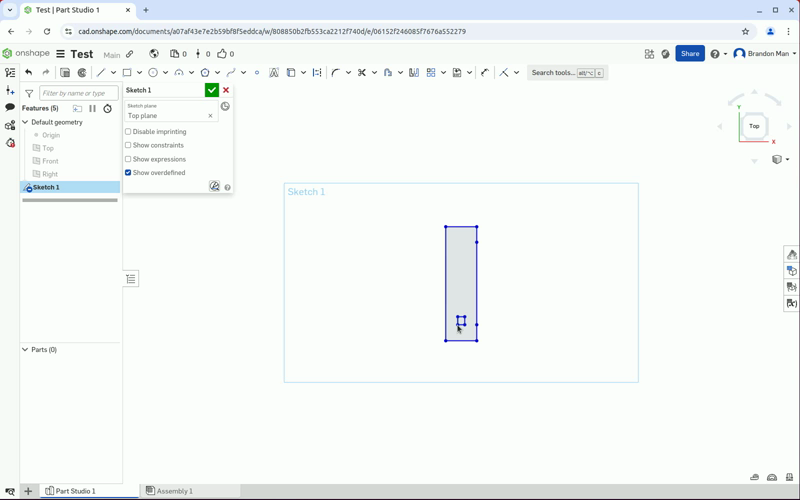
key_down(shift)
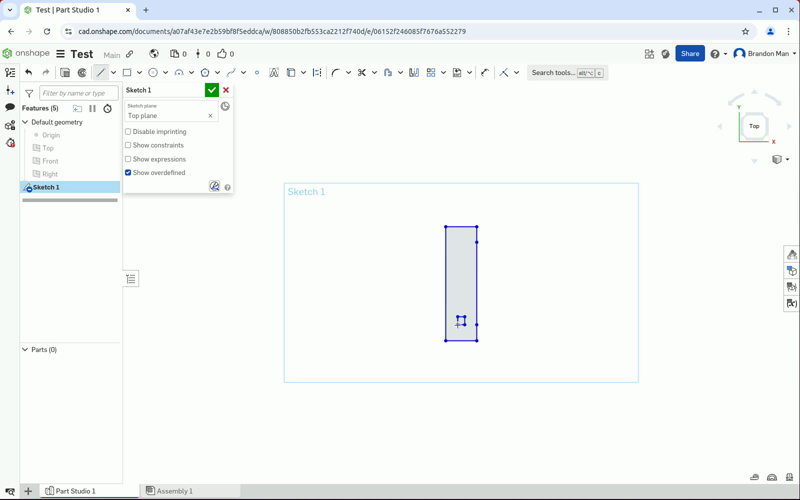
mouse_move(457, 250)
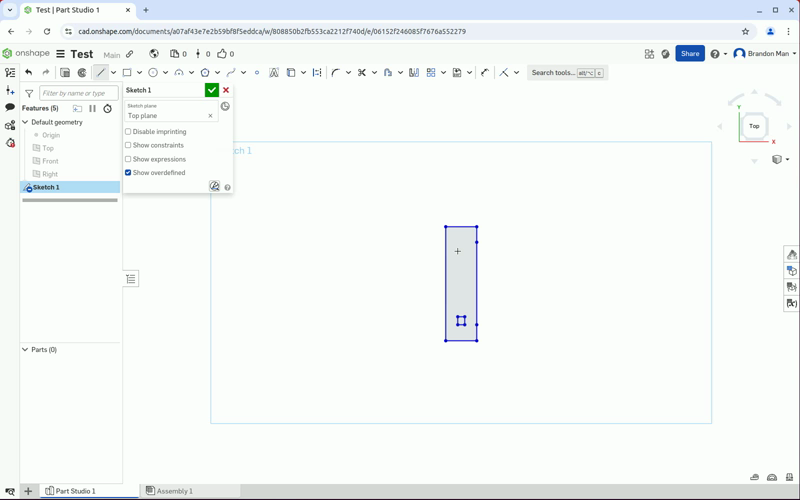
click(457, 250)
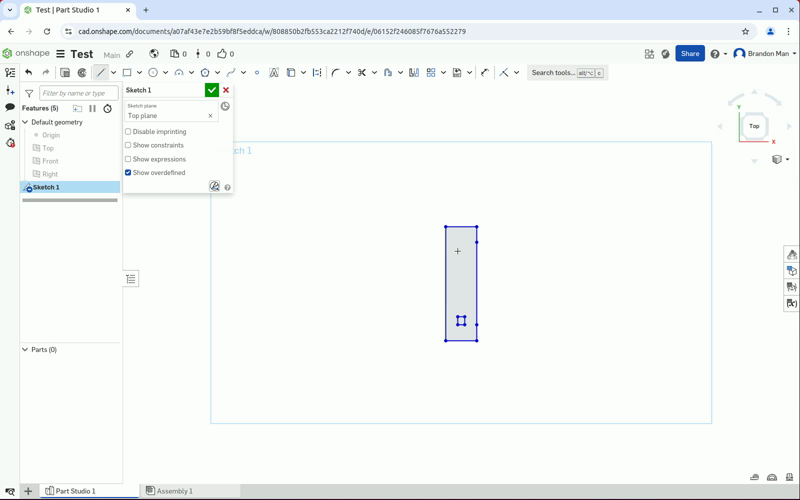
key_up(shift)
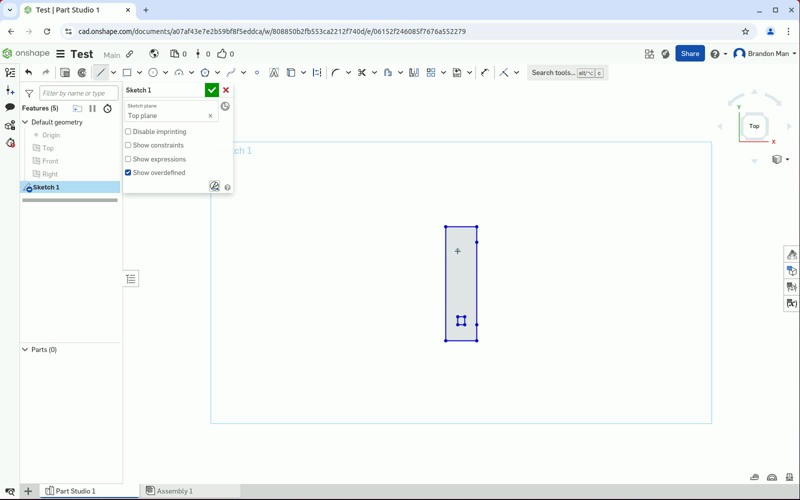
key_down(shift)
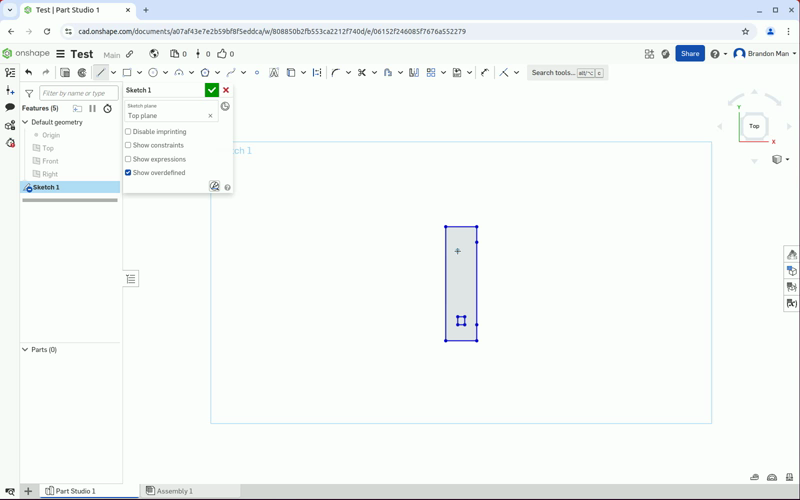
mouse_move(487, 250)
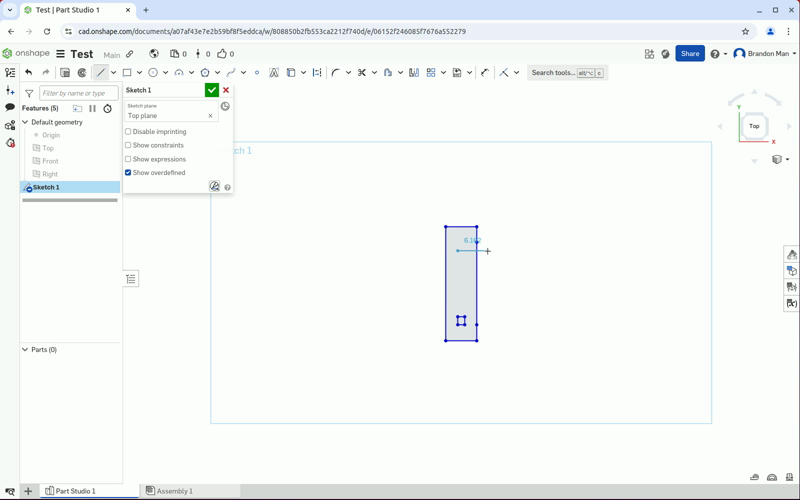
mouse_move(464, 250)
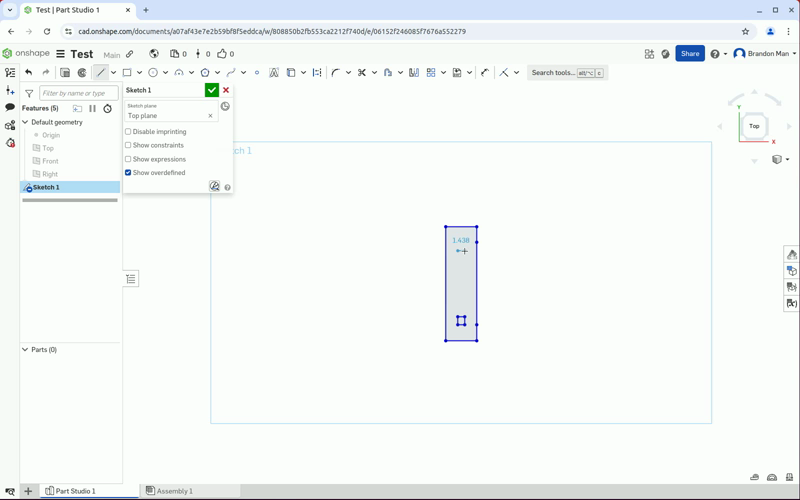
scroll(6)
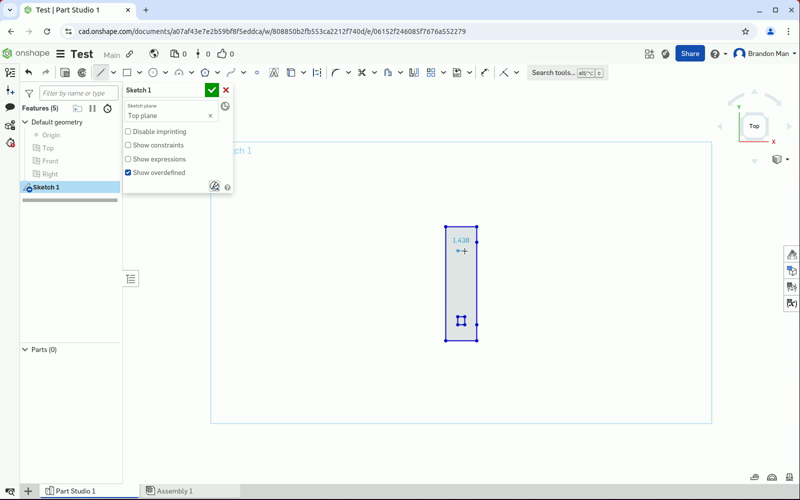
scroll(6)
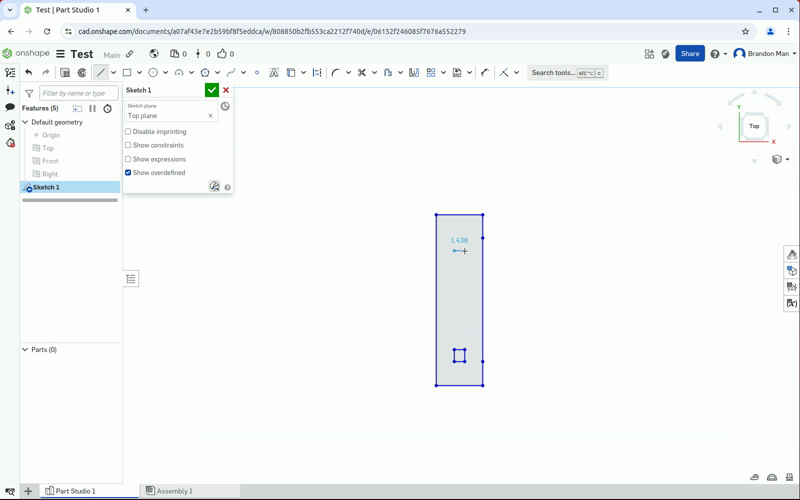
scroll(6)
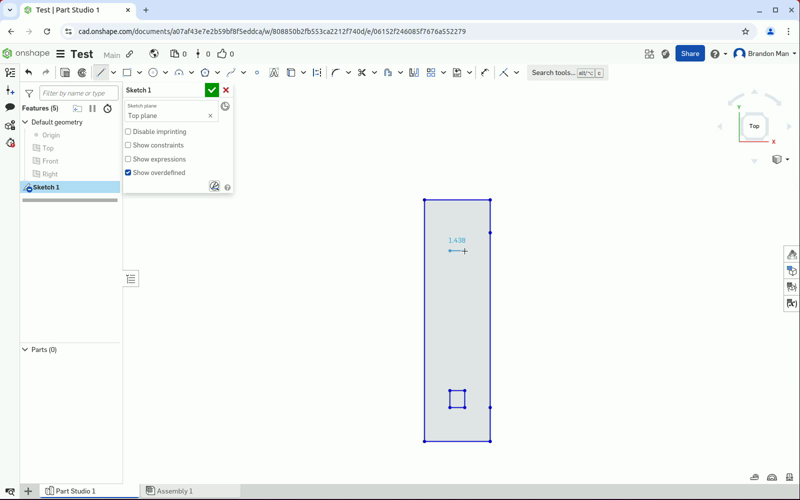
scroll(6)
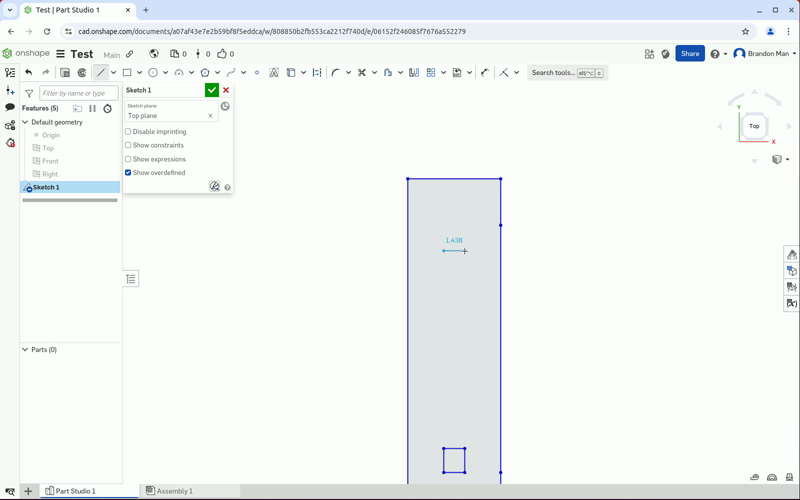
scroll(6)
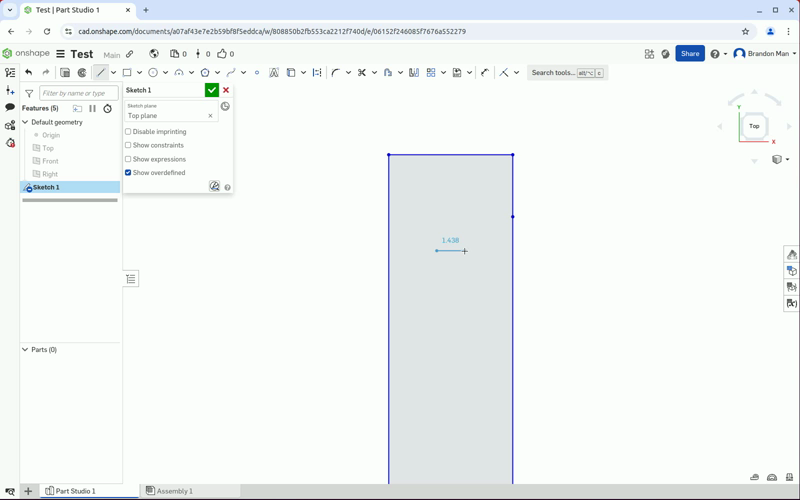
scroll(6)
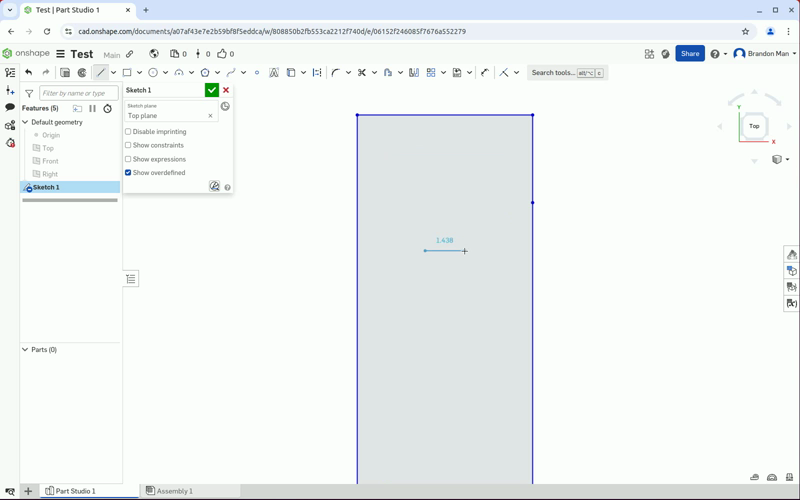
scroll(6)
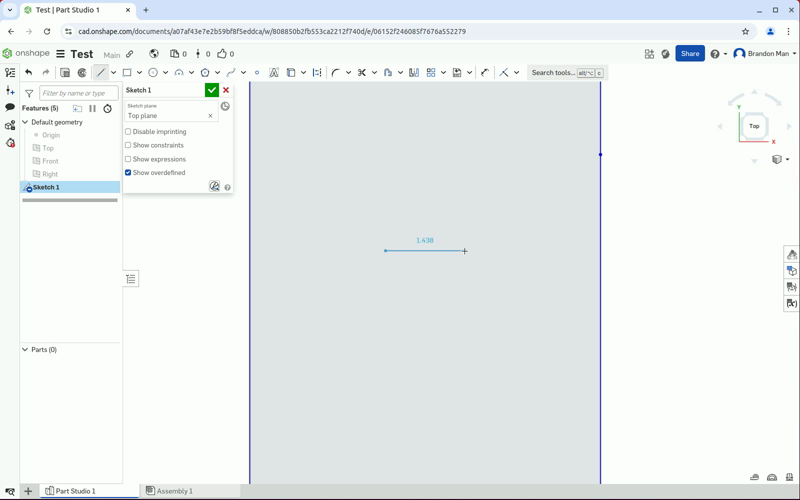
click(464, 250)
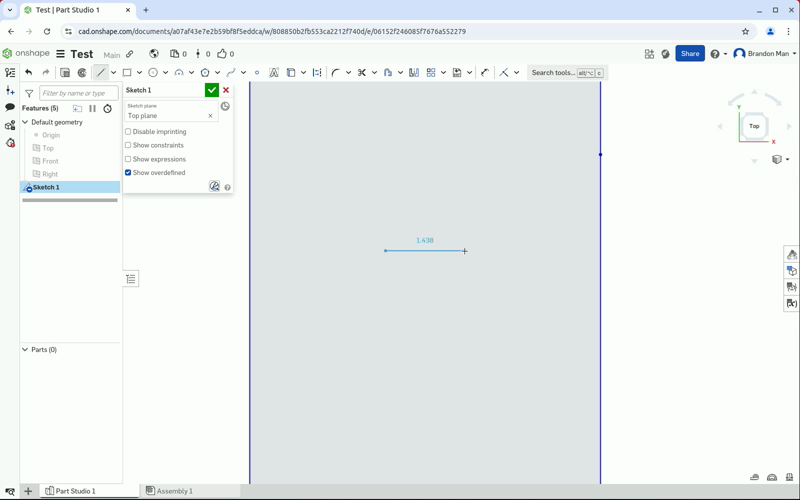
scroll(-6)
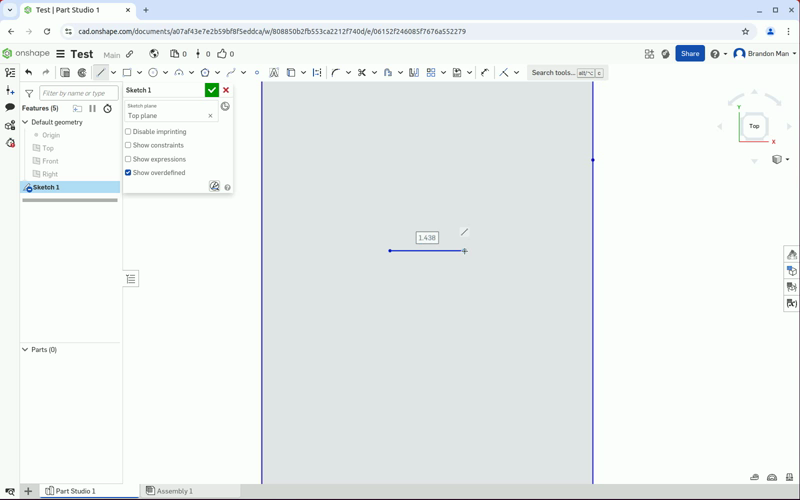
scroll(-6)
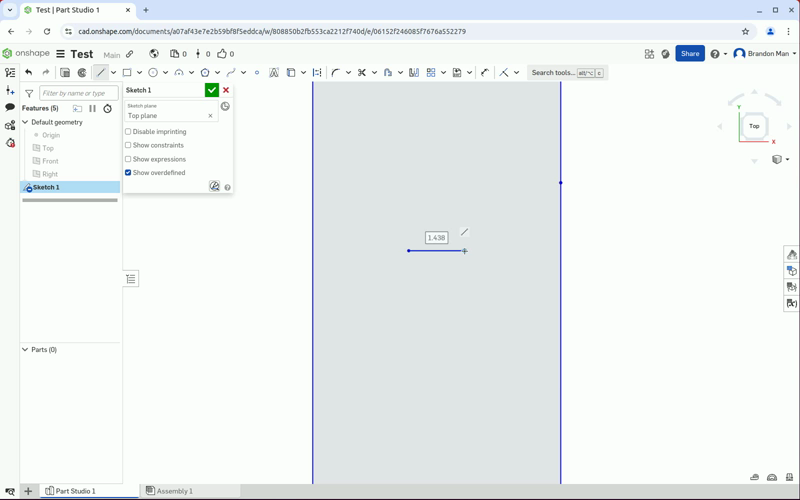
scroll(-6)
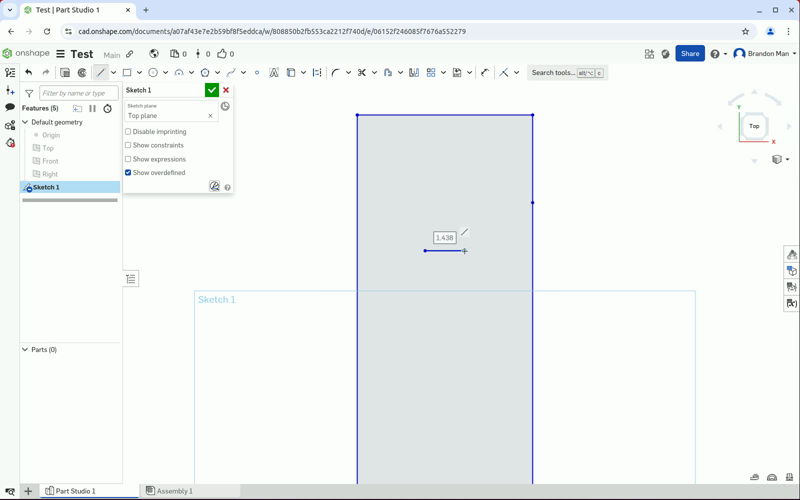
scroll(-6)
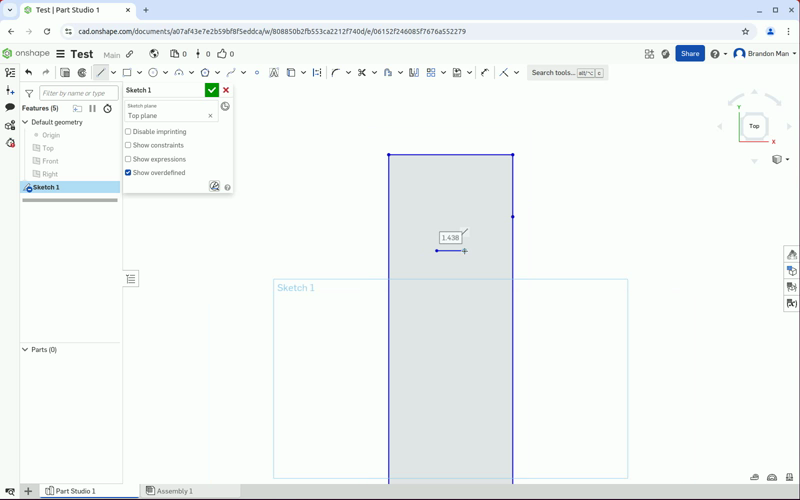
scroll(-6)
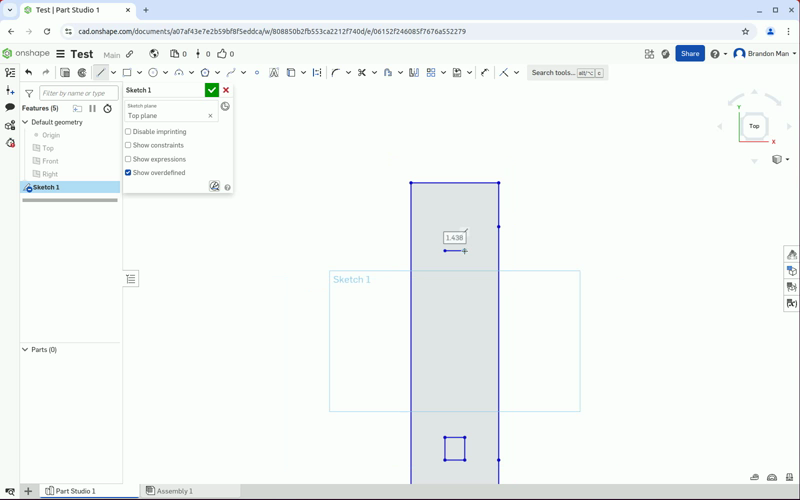
scroll(-6)
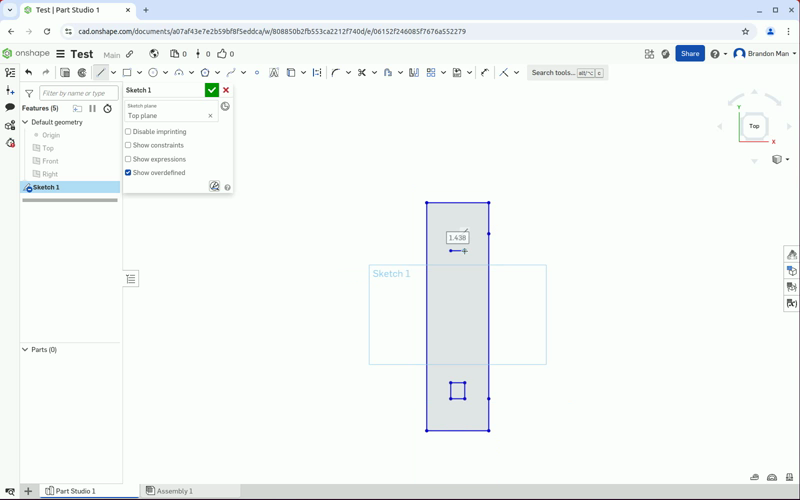
scroll(-6)
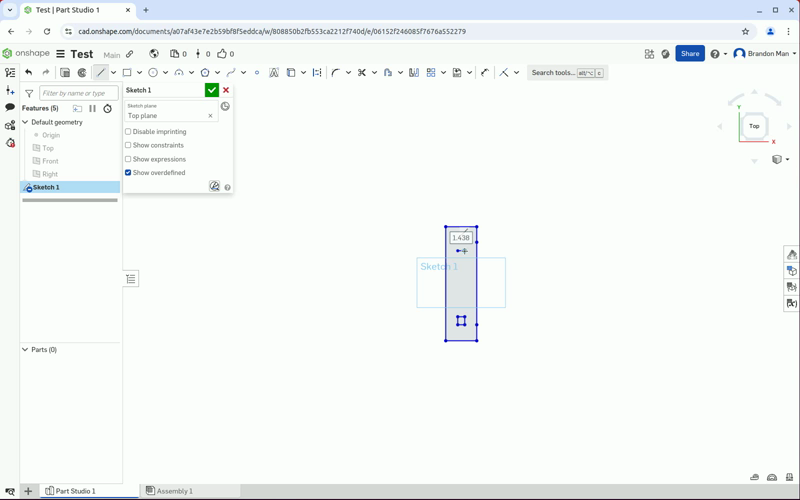
key_up(shift)
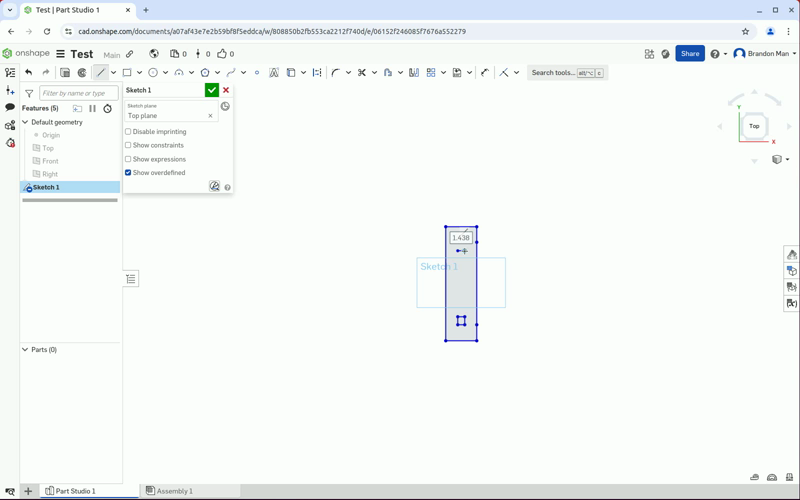
key_down(shift)
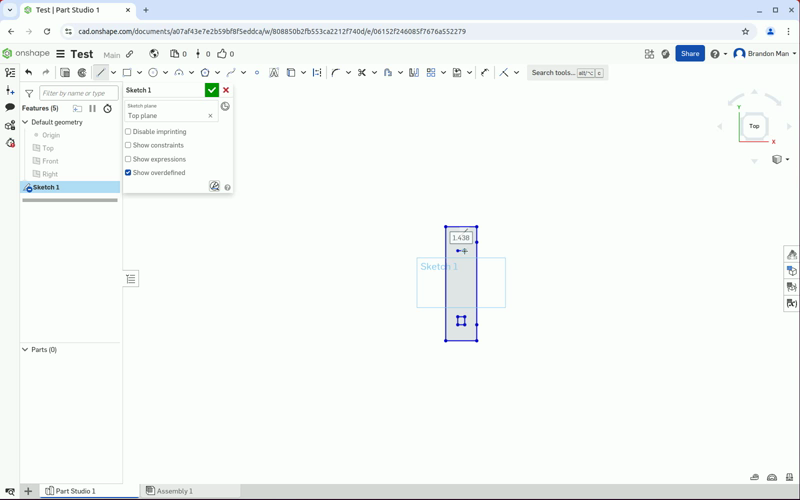
mouse_move(494, 250)
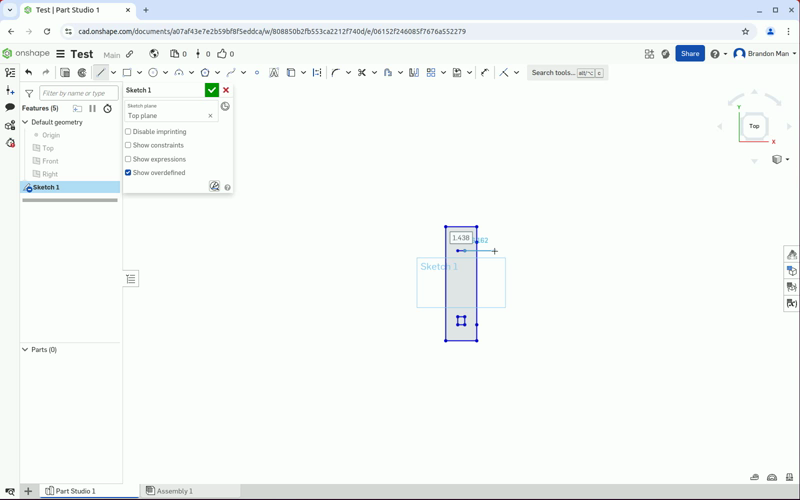
mouse_move(464, 242)
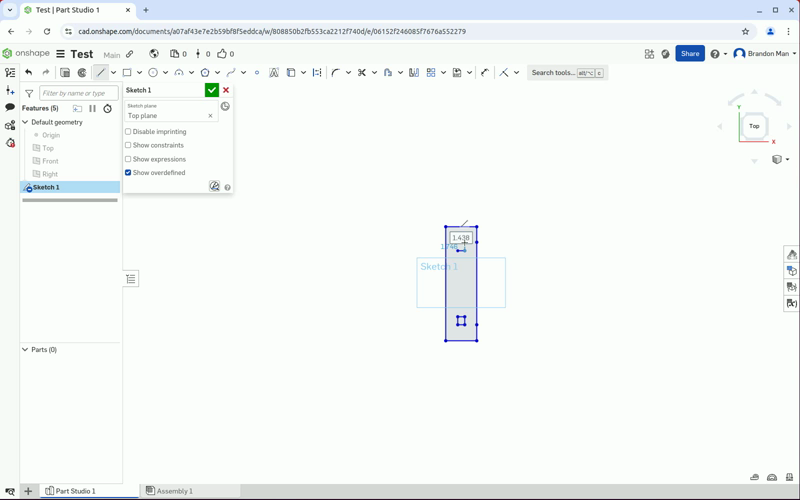
click(464, 242)
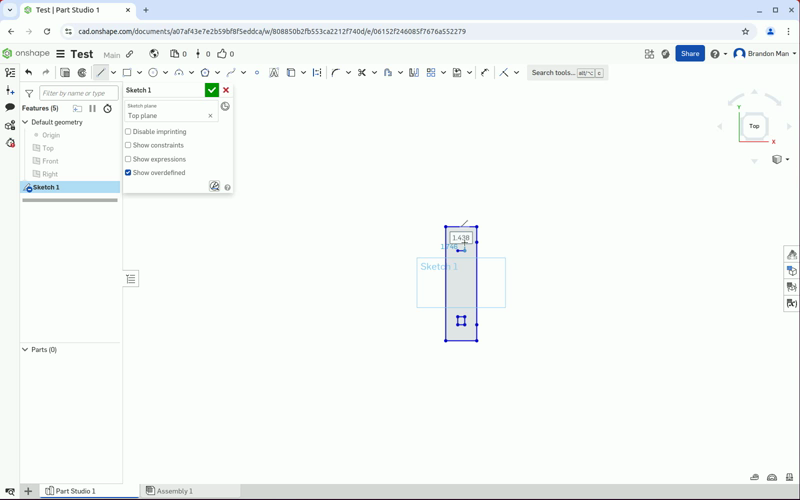
key_up(shift)
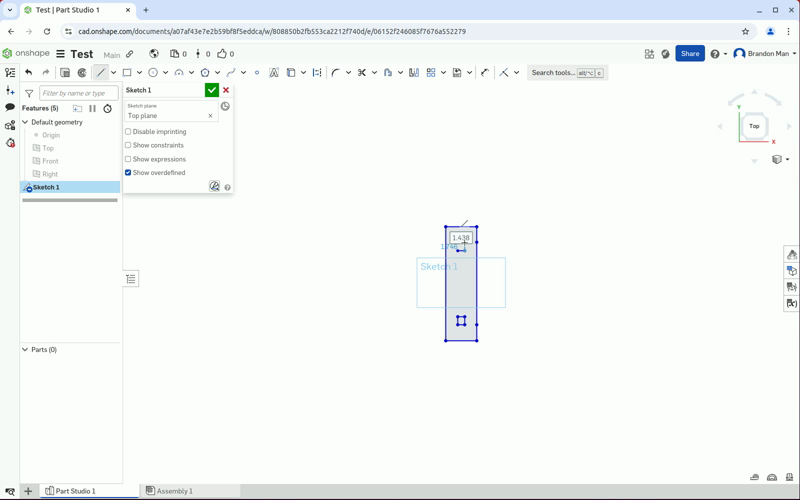
key_down(shift)
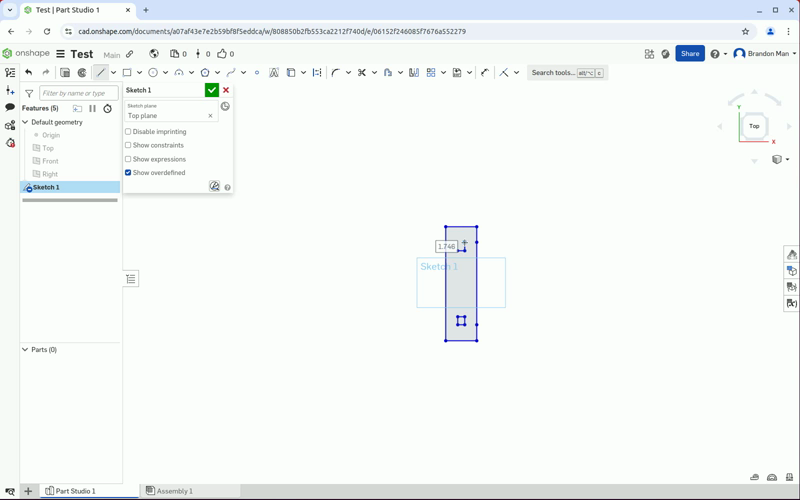
mouse_move(494, 242)
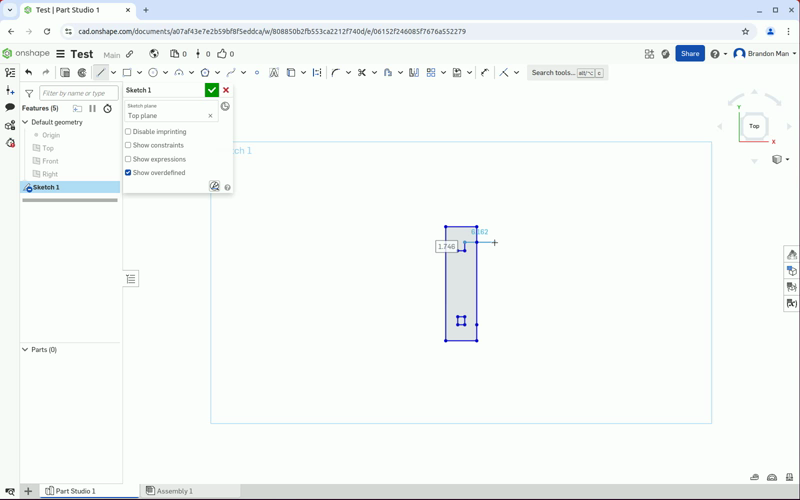
mouse_move(457, 242)
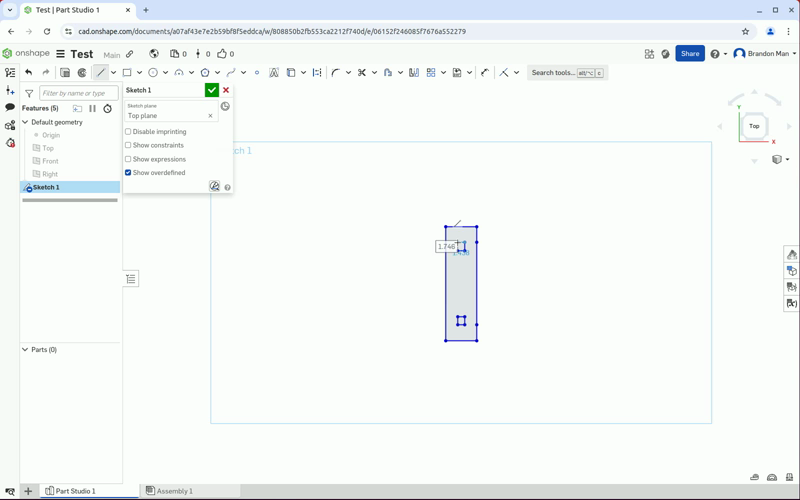
scroll(6)
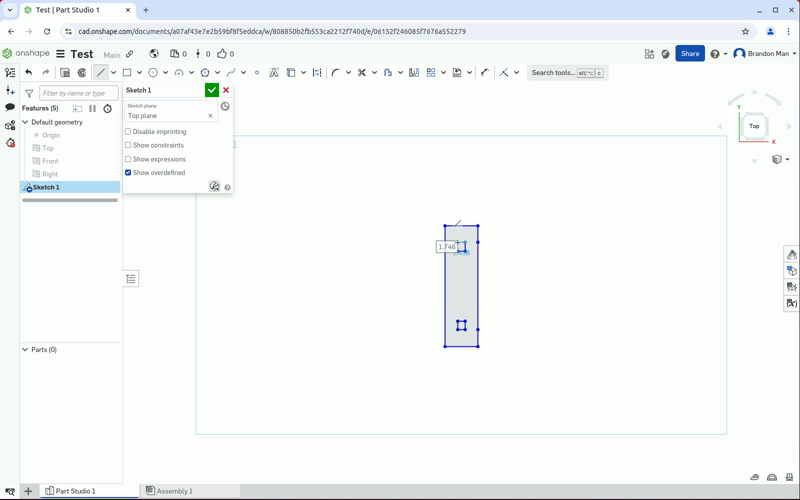
scroll(6)
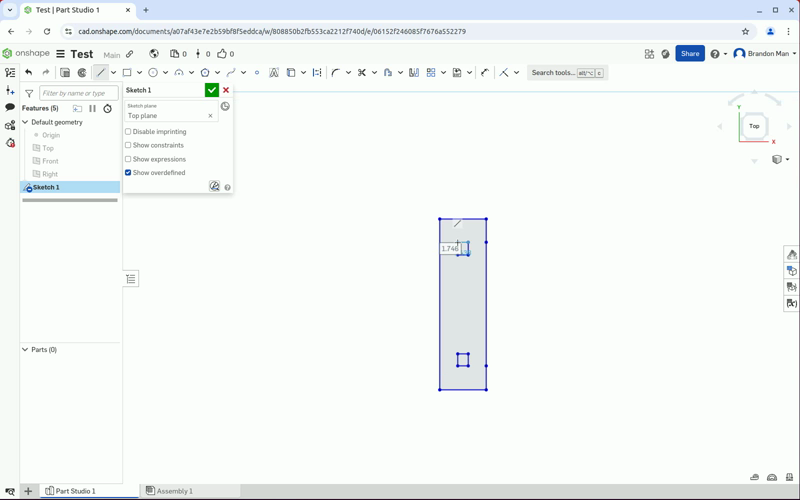
scroll(6)
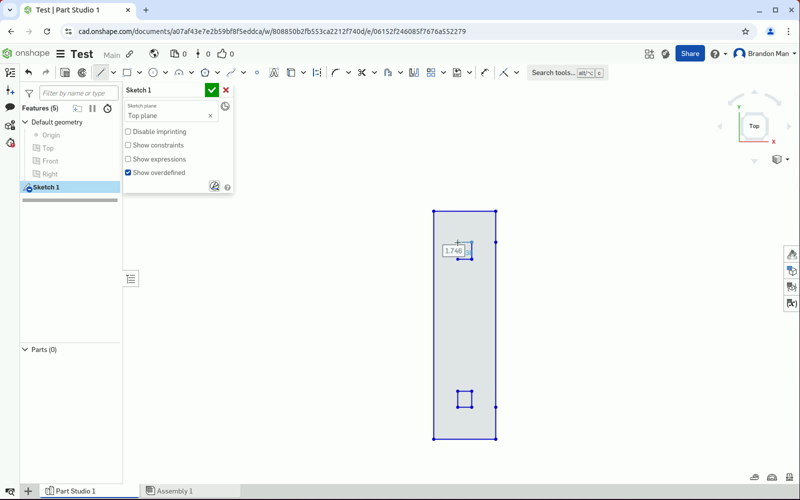
scroll(6)
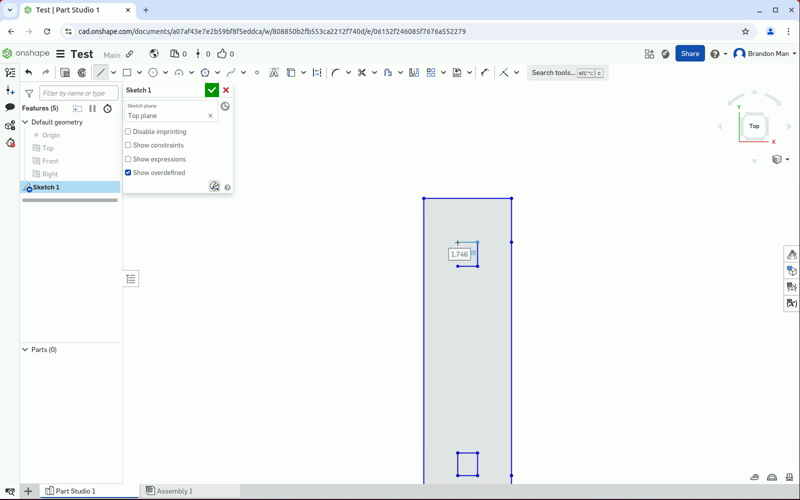
scroll(6)
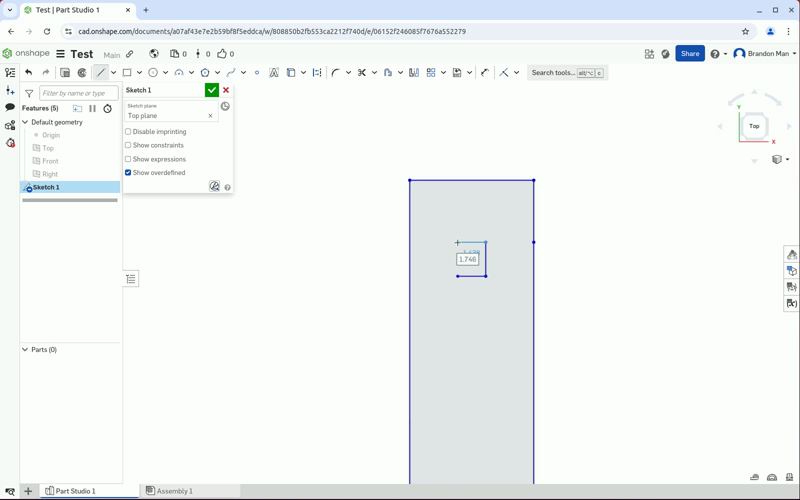
scroll(6)
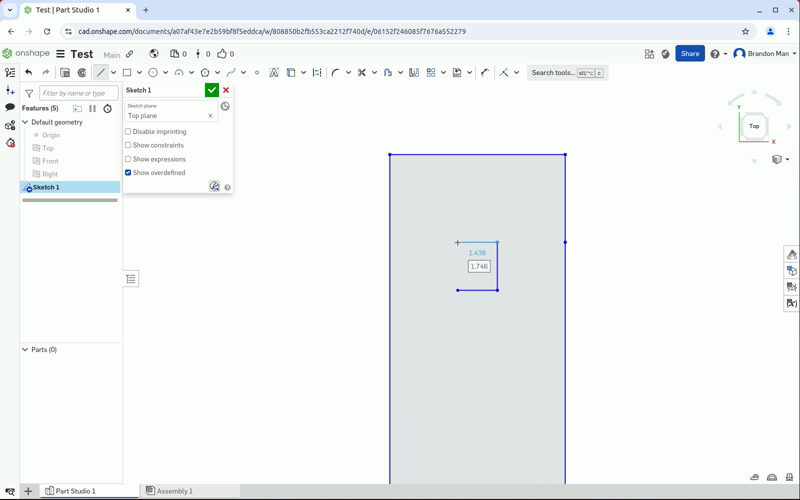
scroll(6)
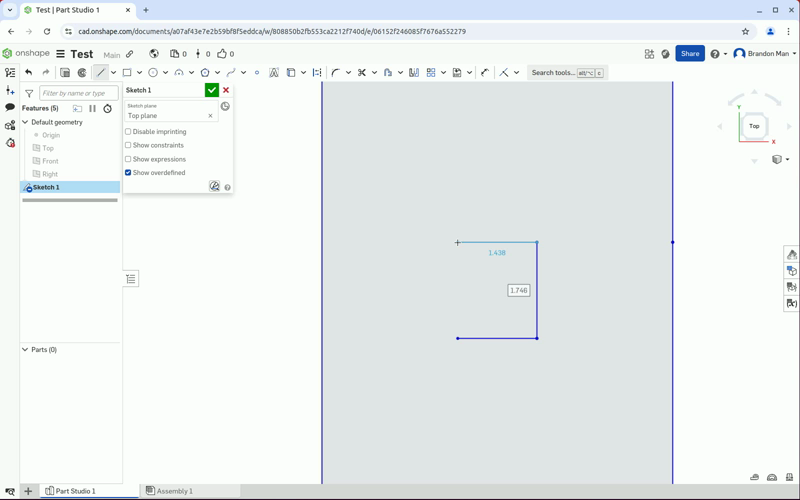
click(457, 242)
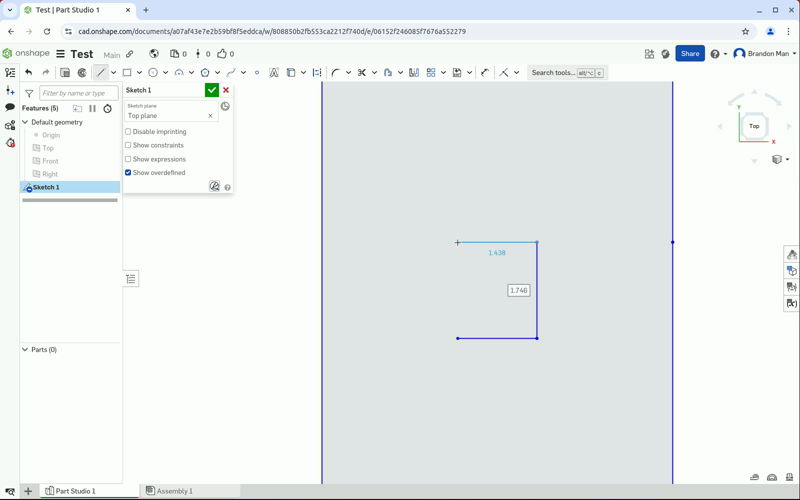
scroll(-6)
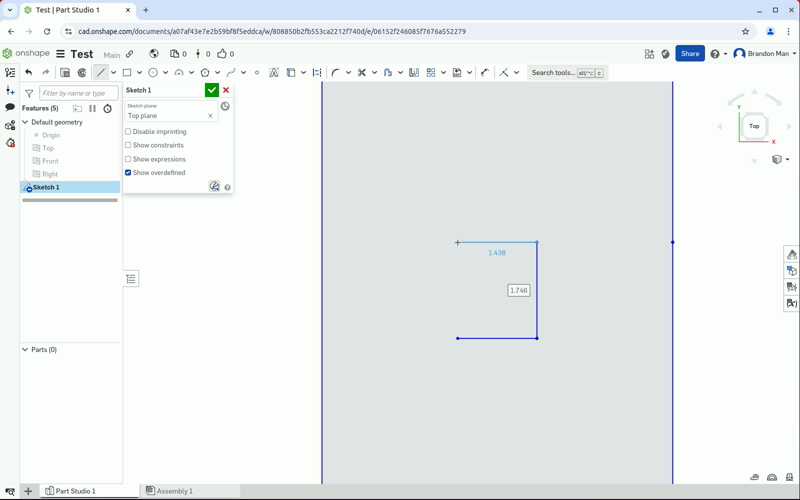
scroll(-6)
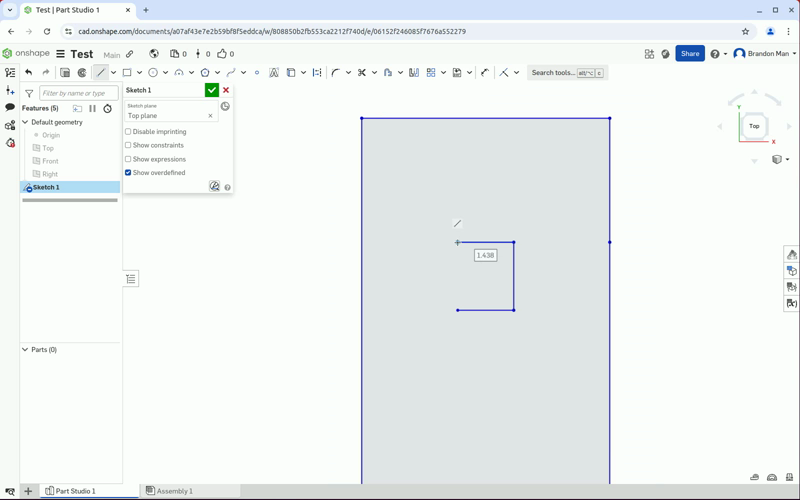
scroll(-6)
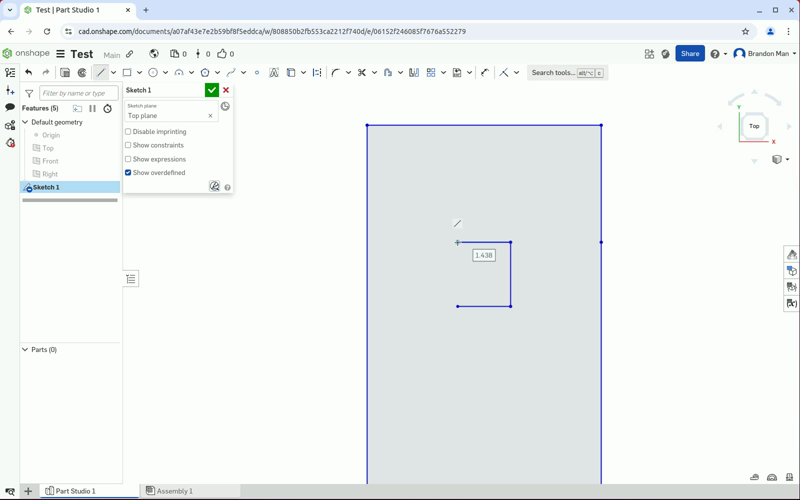
scroll(-6)
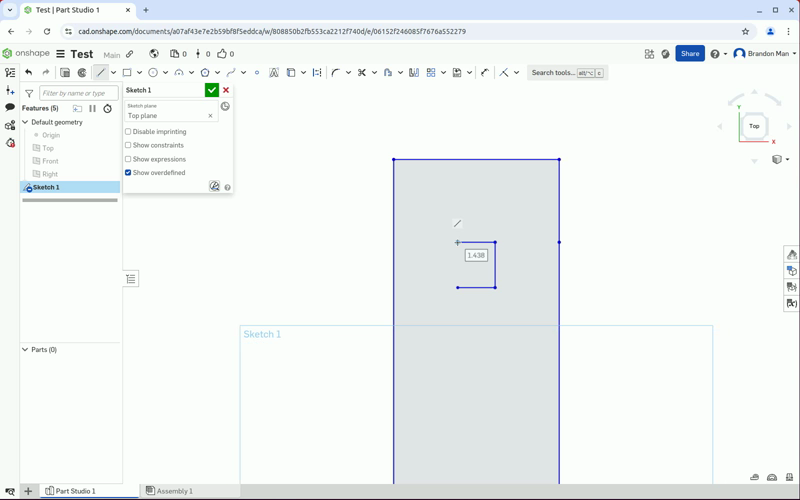
scroll(-6)
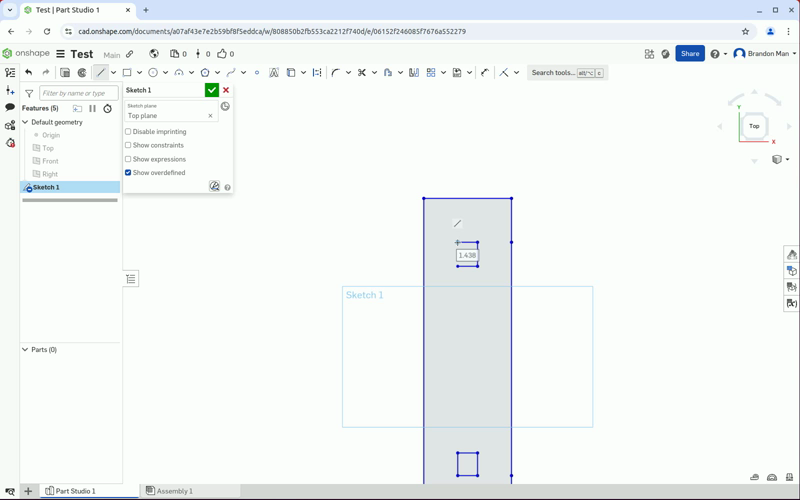
scroll(-6)
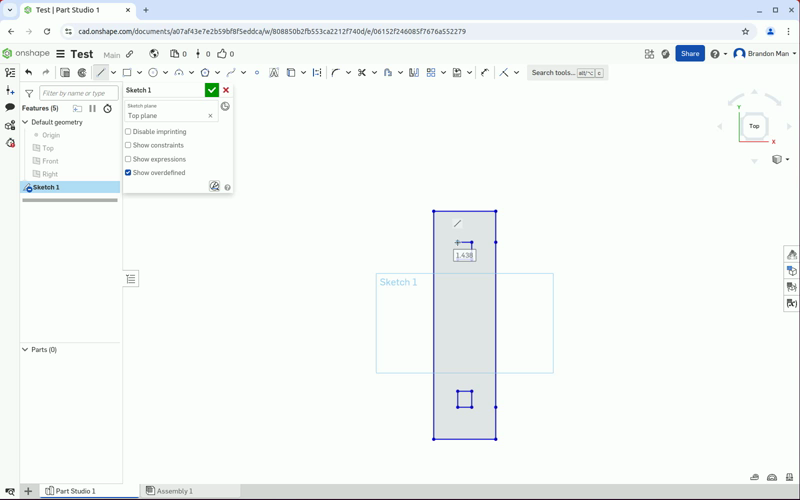
scroll(-6)
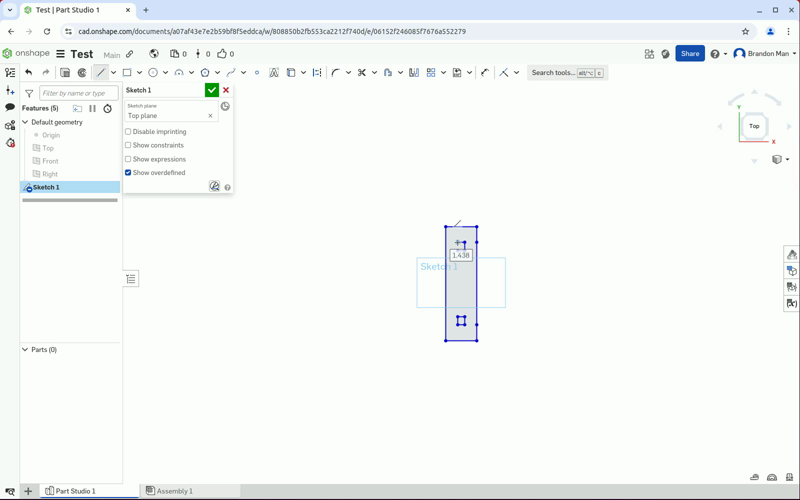
key_up(shift)
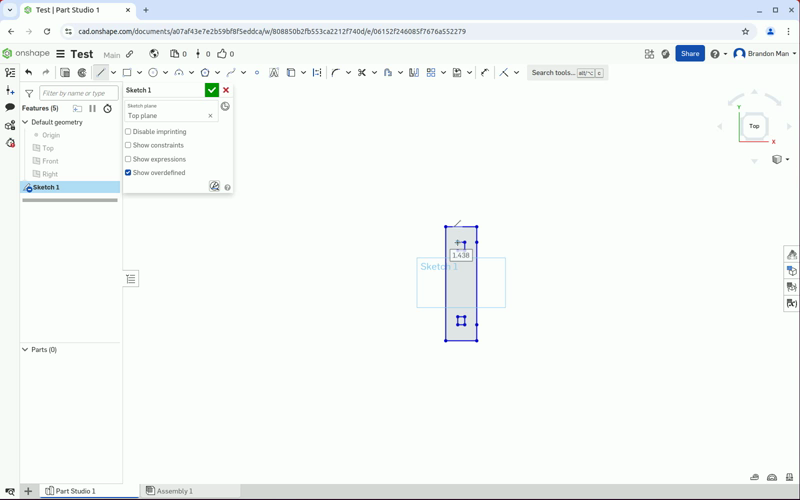
mouse_move(487, 242)
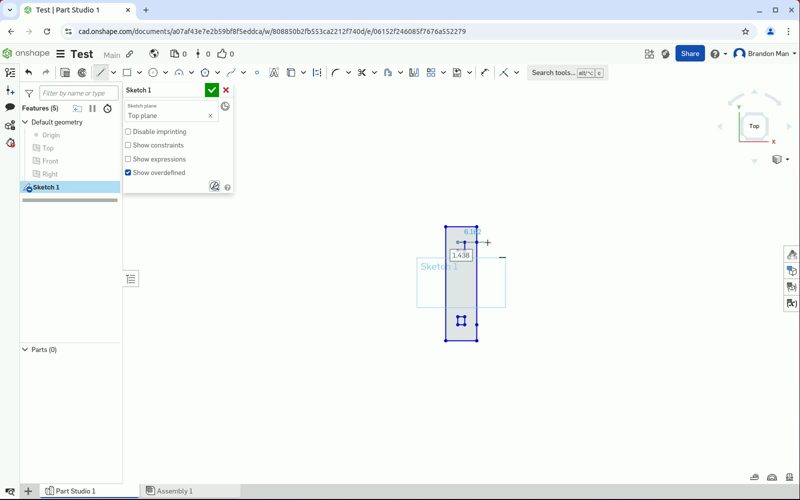
key_down(shift)
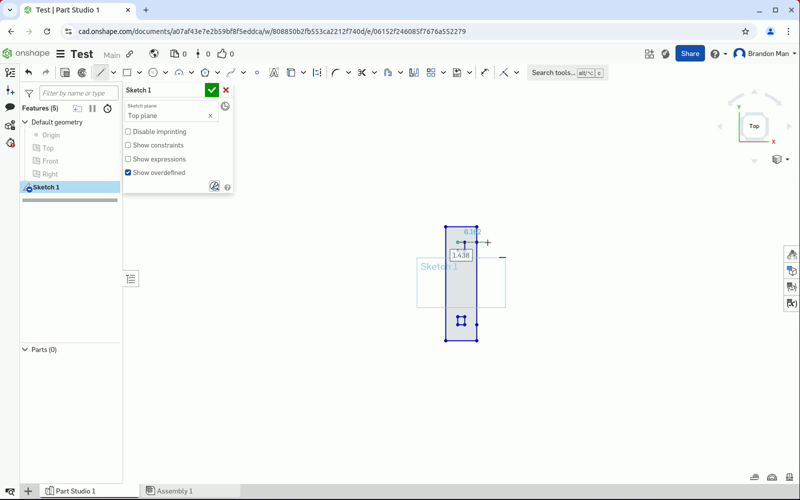
mouse_move(457, 250)
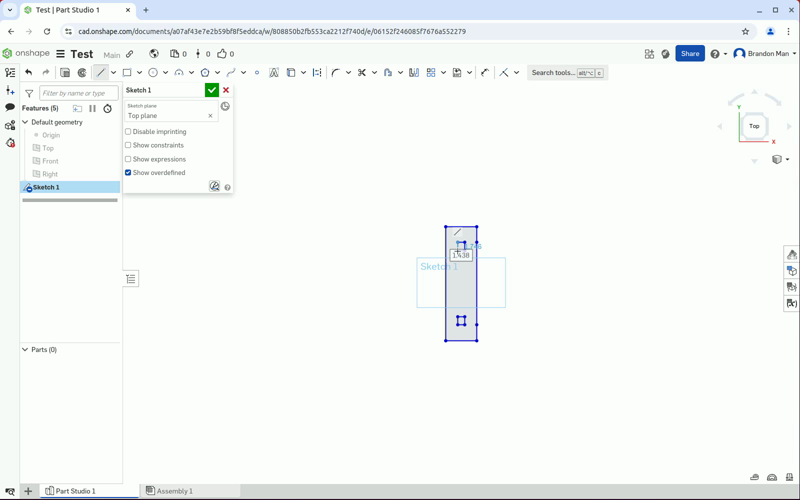
key_up(shift)
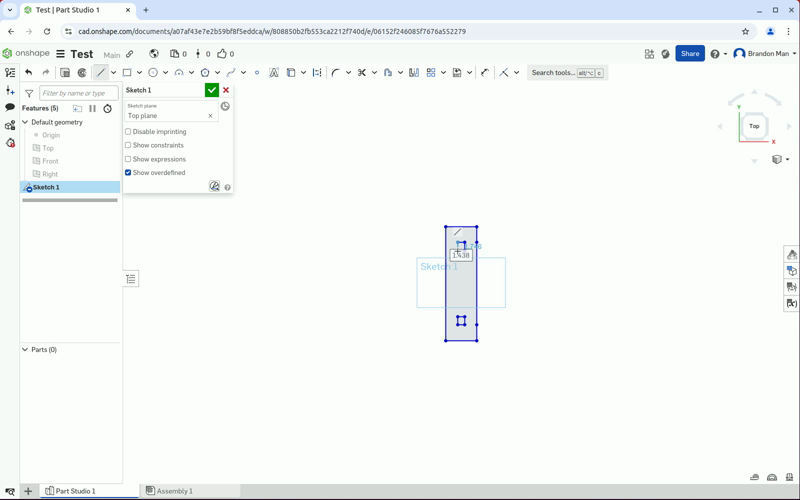
click(457, 250)
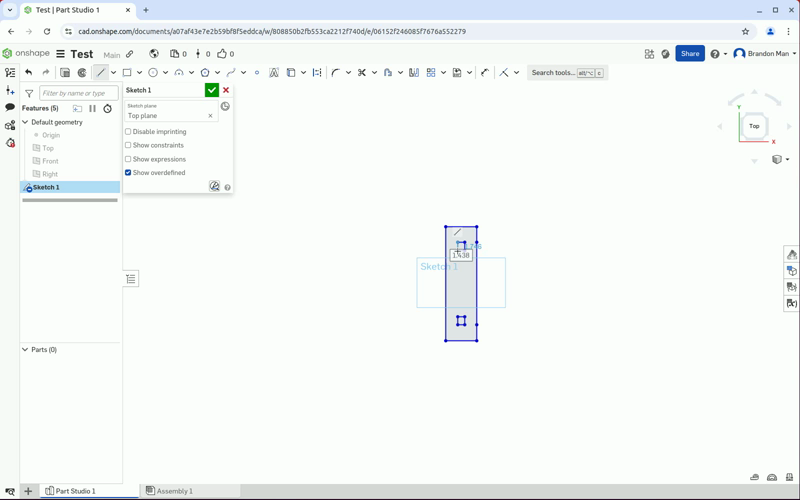
key(esc)
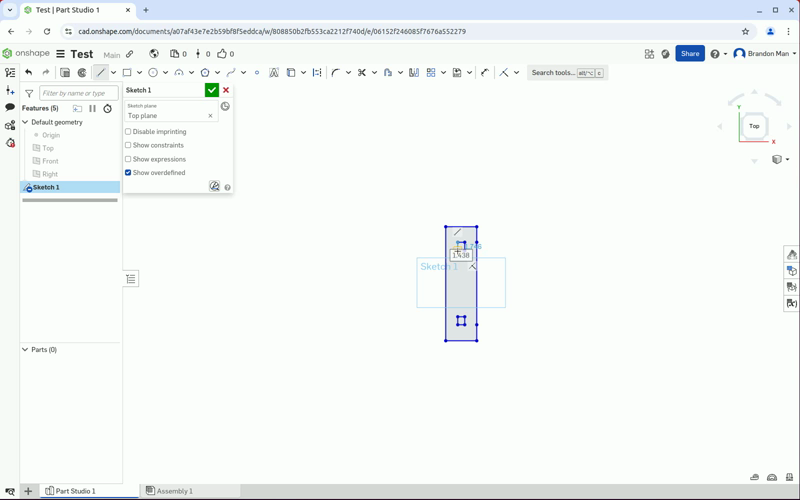
mouse_move(459, 294)
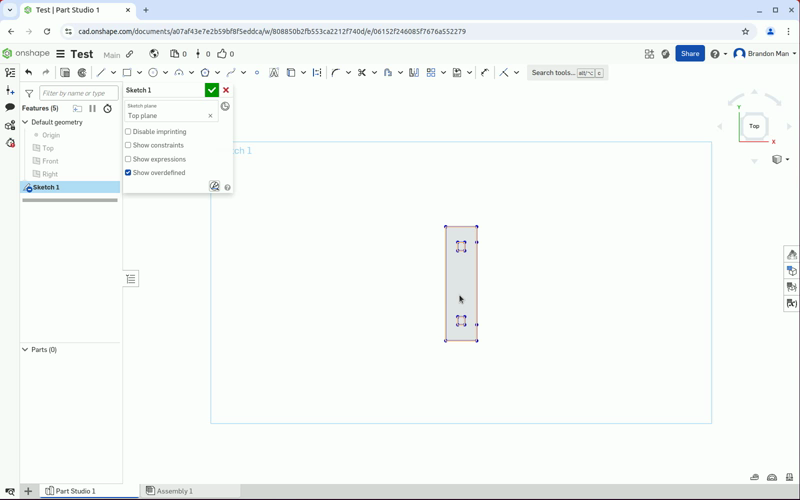
click(459, 294)
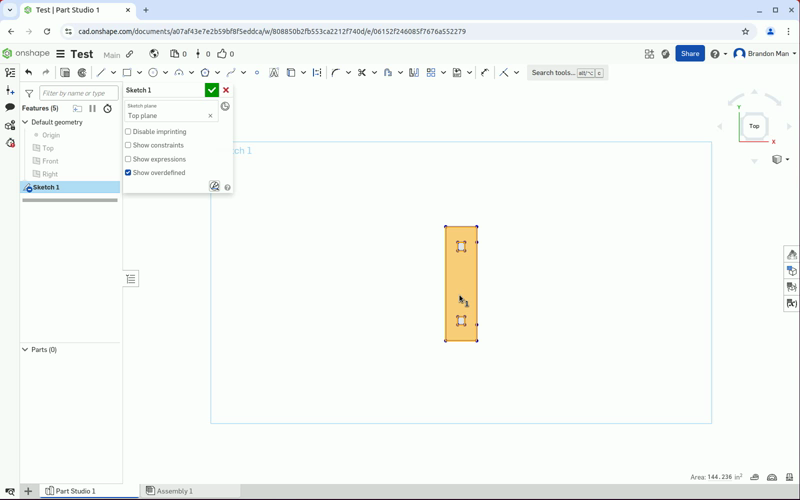
mouse_move(73, 352)
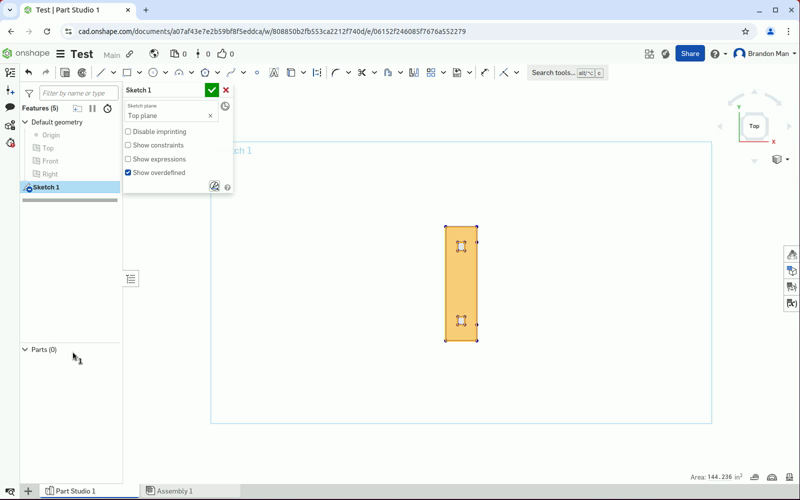
key(shift+y)
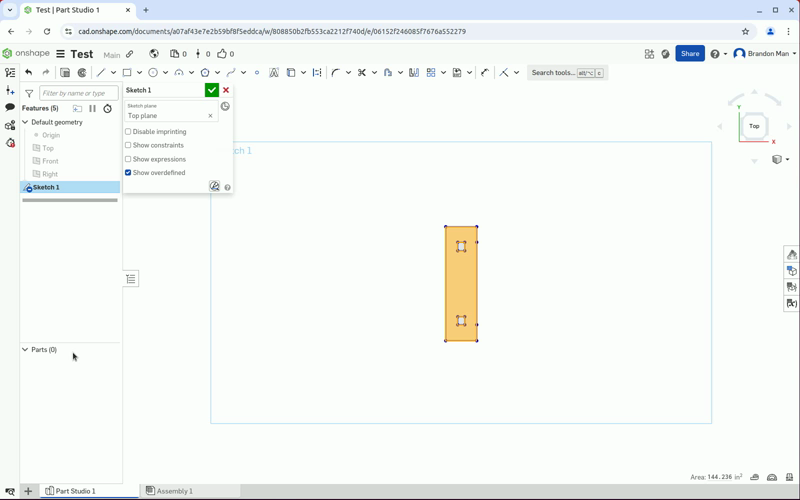
key(shift+e)
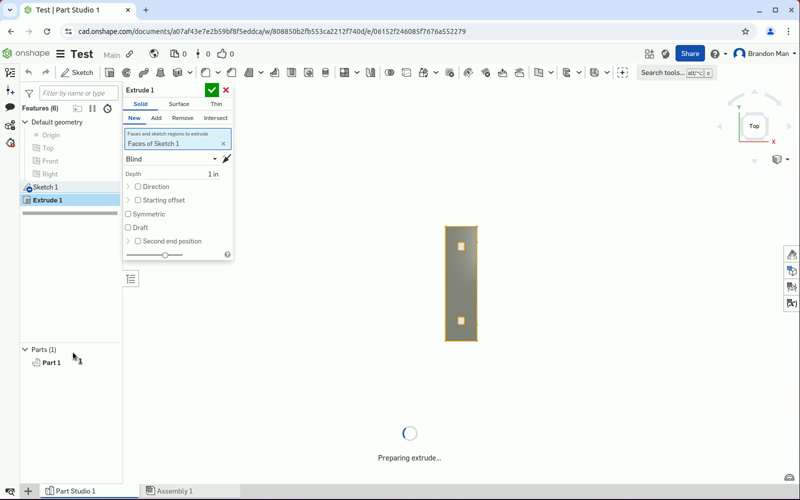
mouse_move(143, 106)
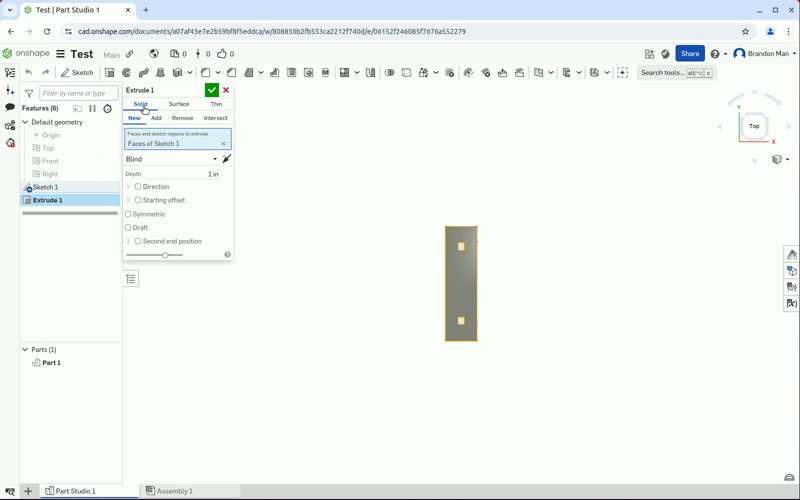
click(143, 106)
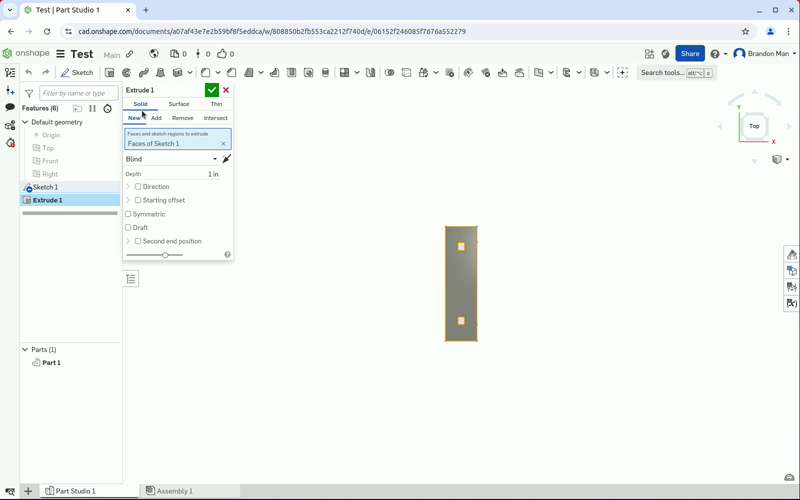
mouse_move(137, 120)
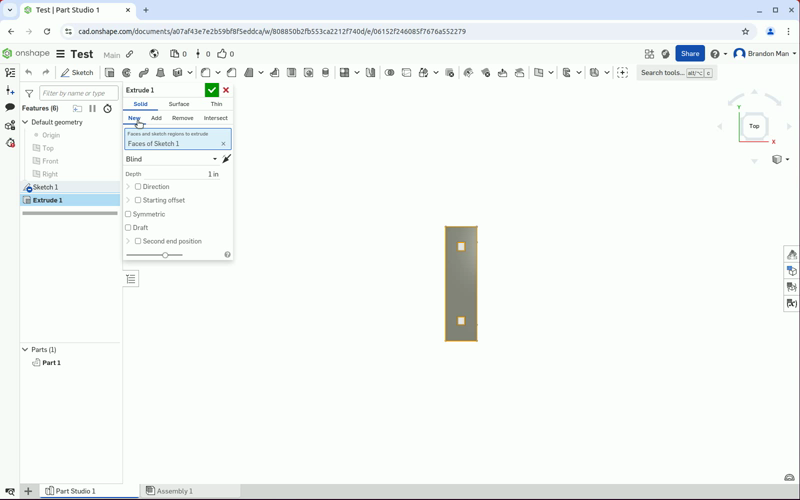
click(137, 120)
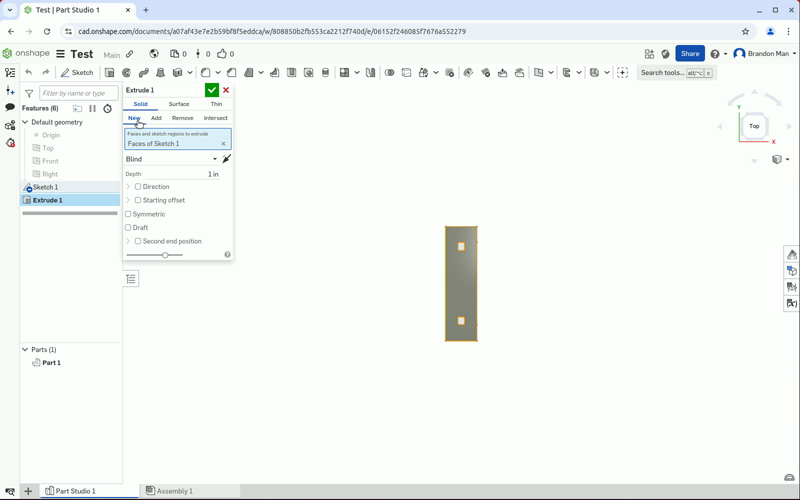
key(tab, 4)
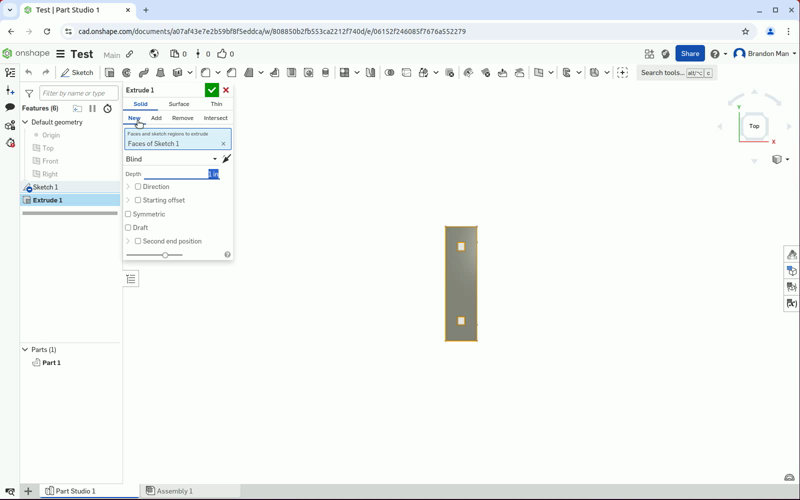
text(4.333)
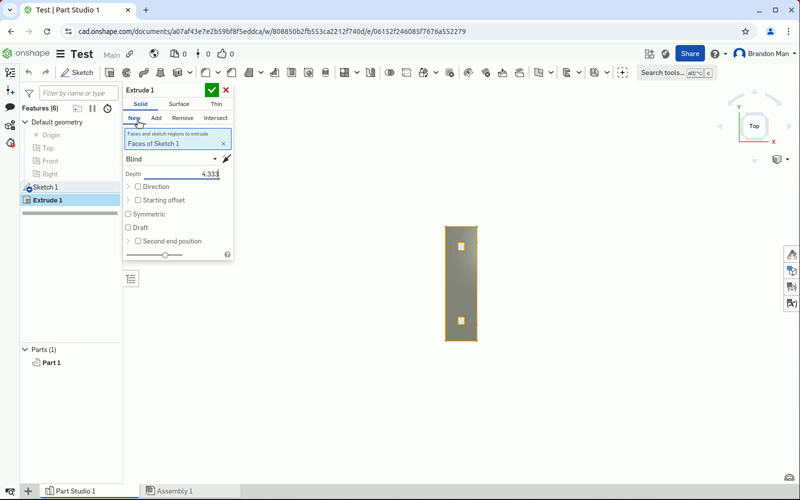
key(enter)
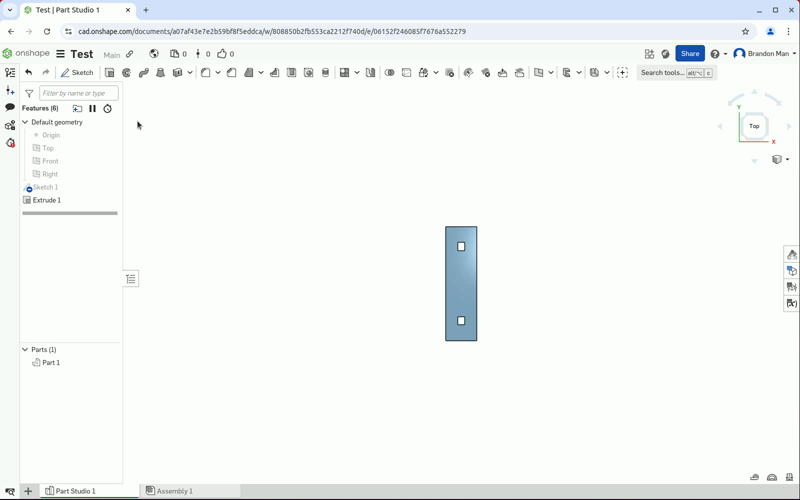
key(shift+h)
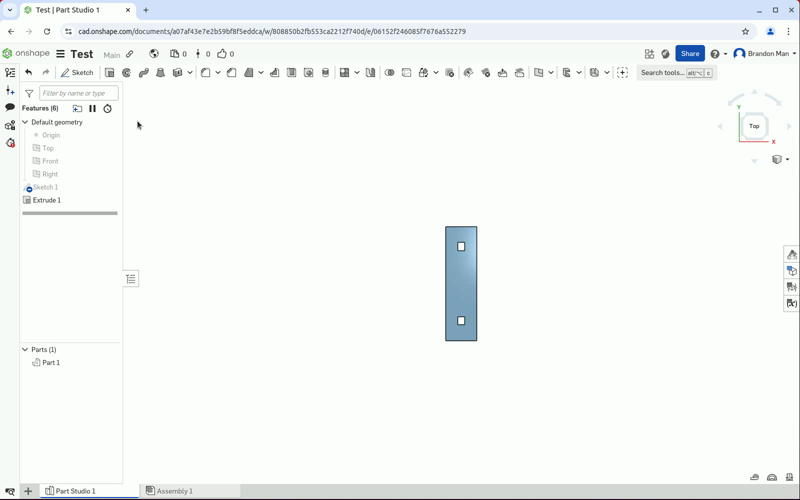
key(shift+h)
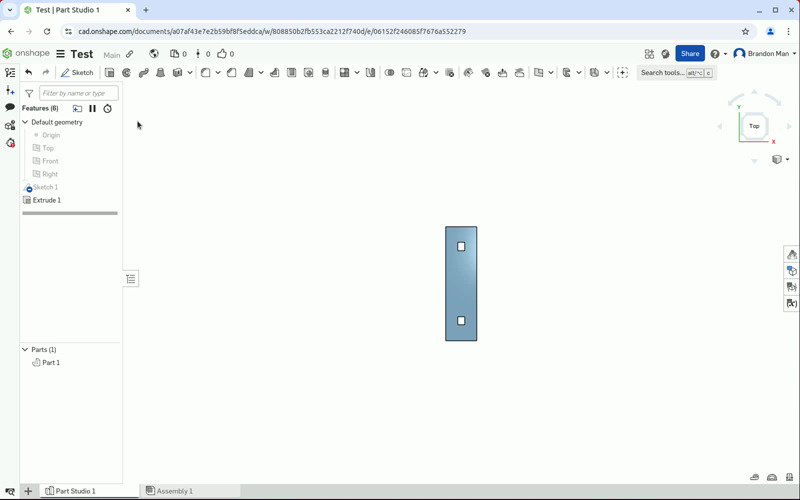
mouse_move(73, 189)
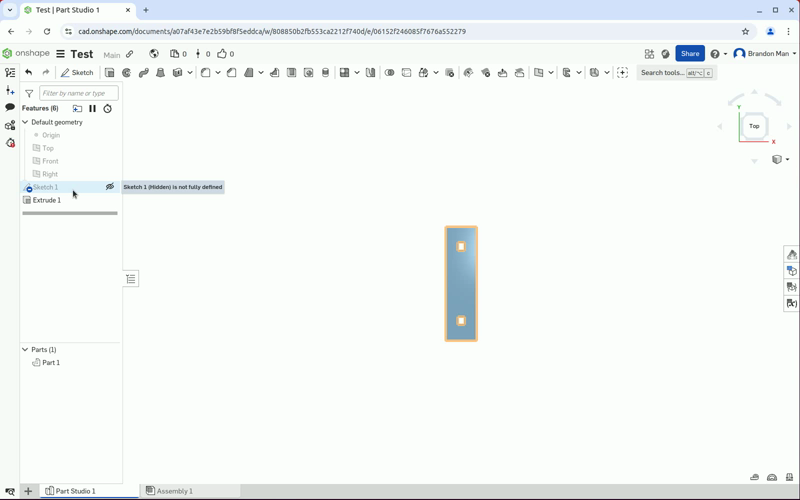
click(73, 189)
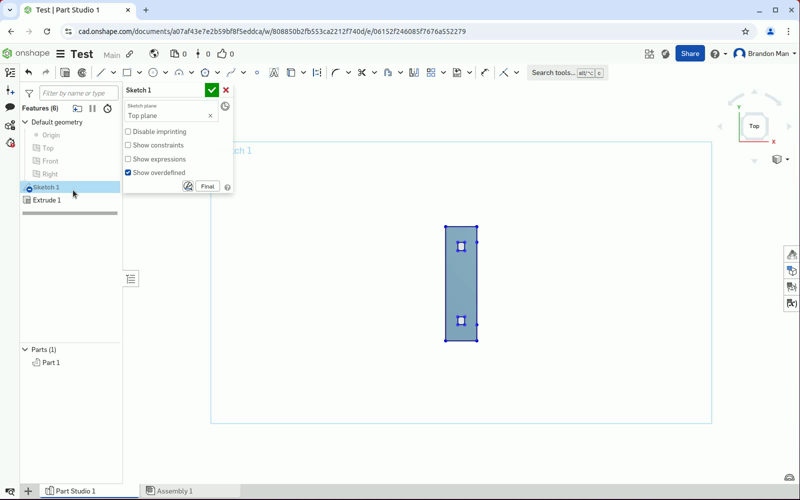
mouse_move(229, 92)
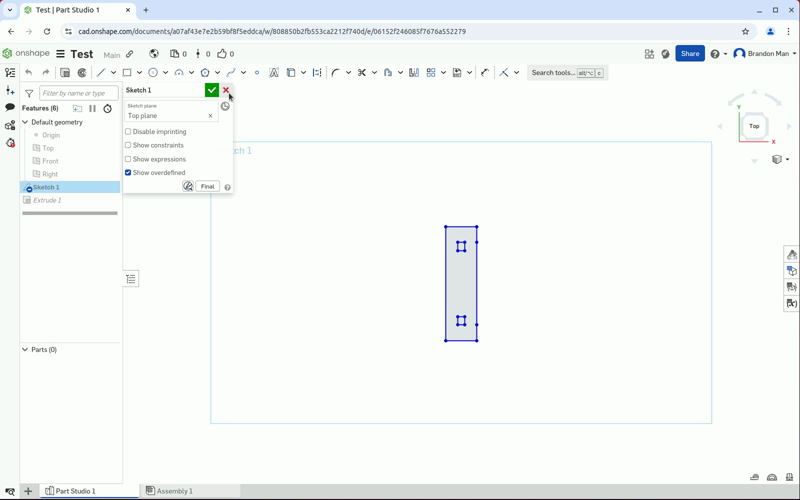
click(229, 92)
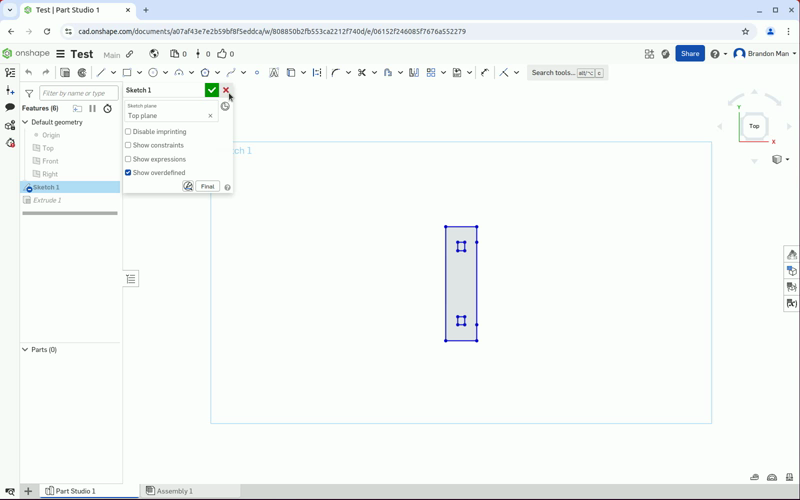
key(shift+s)
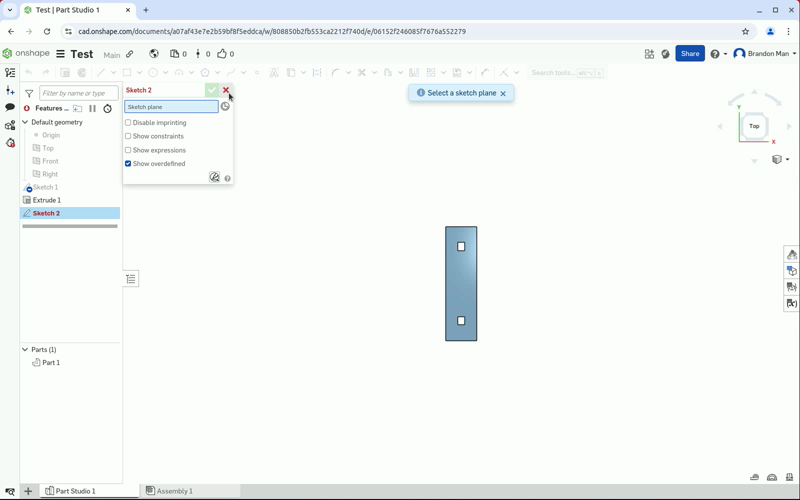
mouse_move(73, 150)
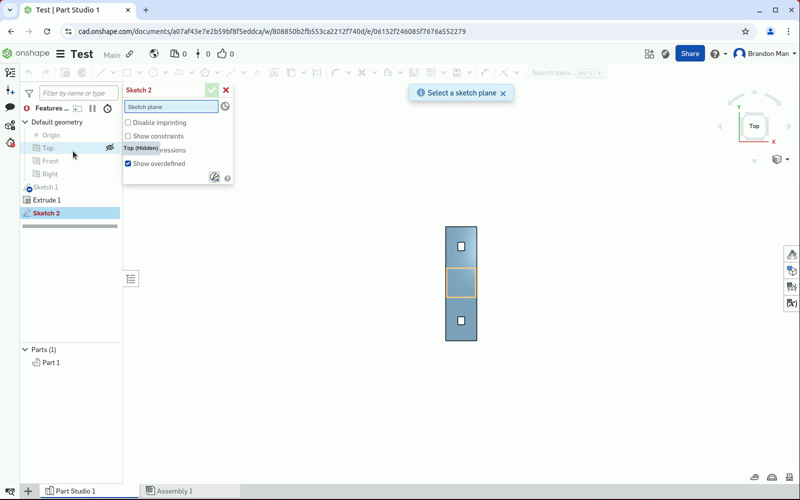
click(73, 150)
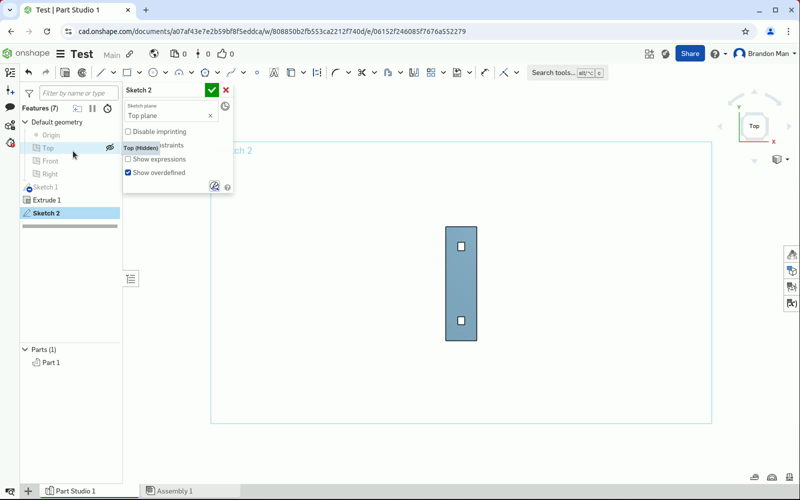
mouse_move(73, 352)
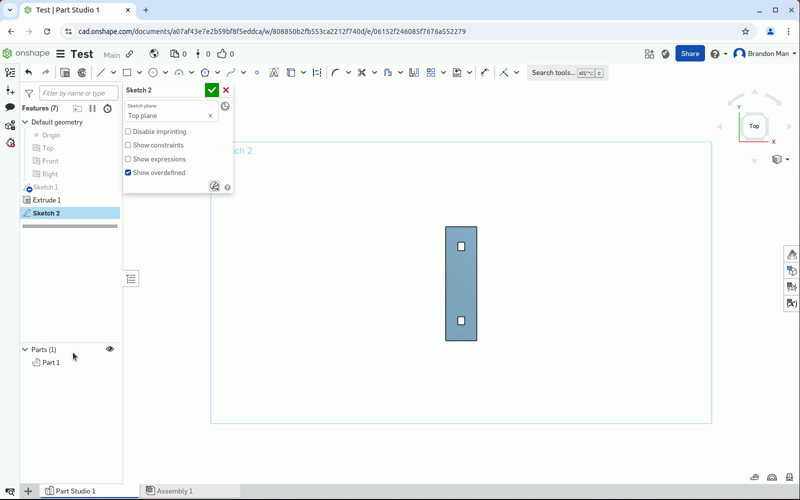
key(y)
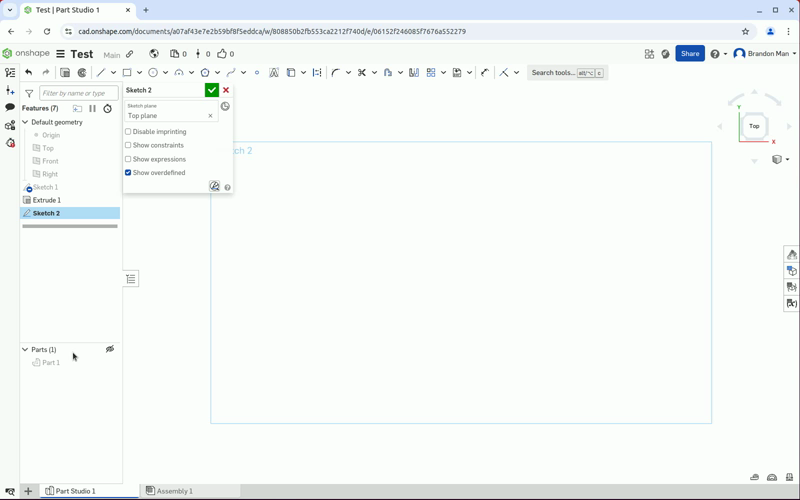
key(l)
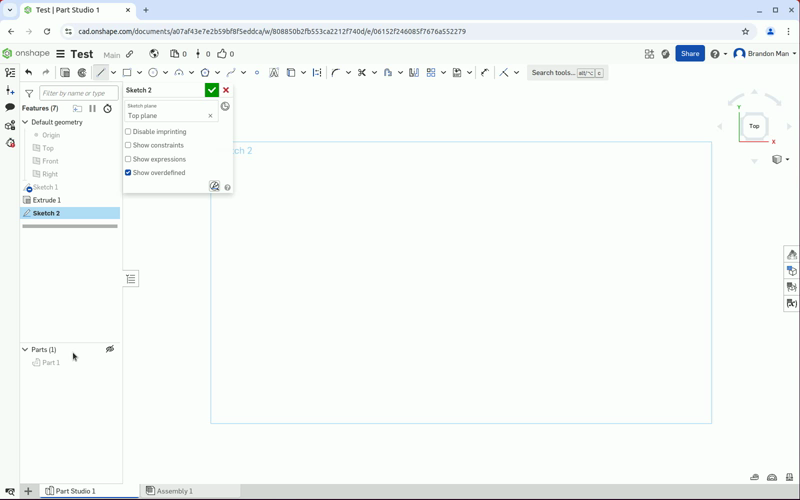
key_down(shift)
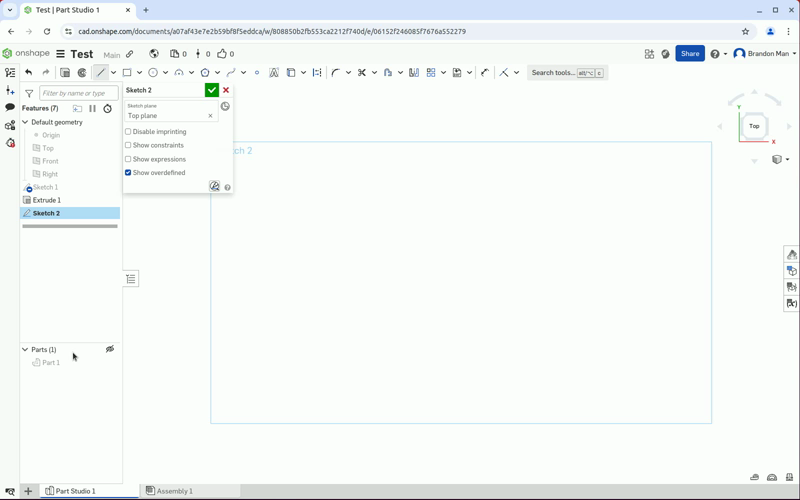
mouse_move(476, 241)
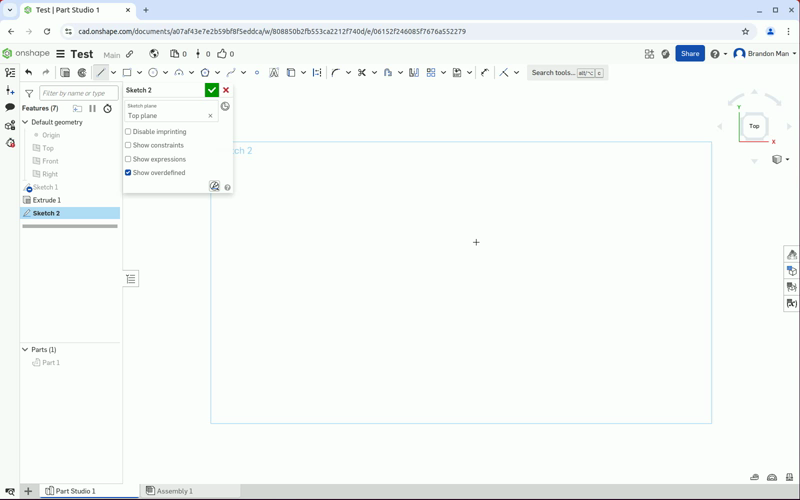
click(476, 241)
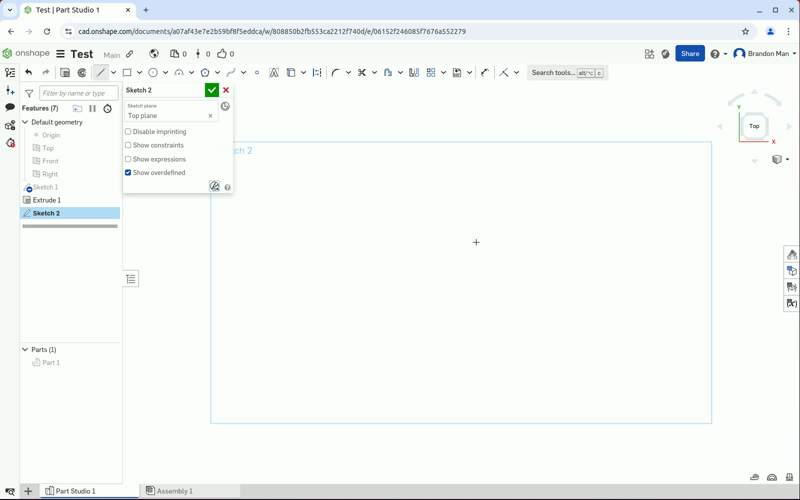
key_up(shift)
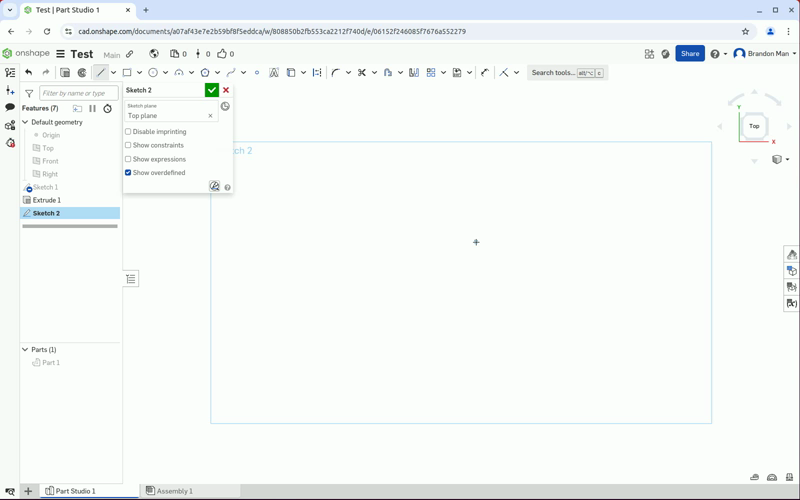
key_down(shift)
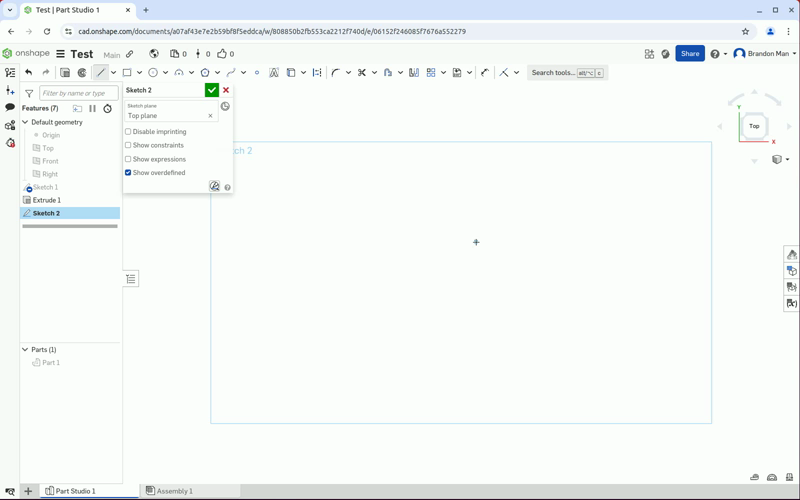
mouse_move(573, 241)
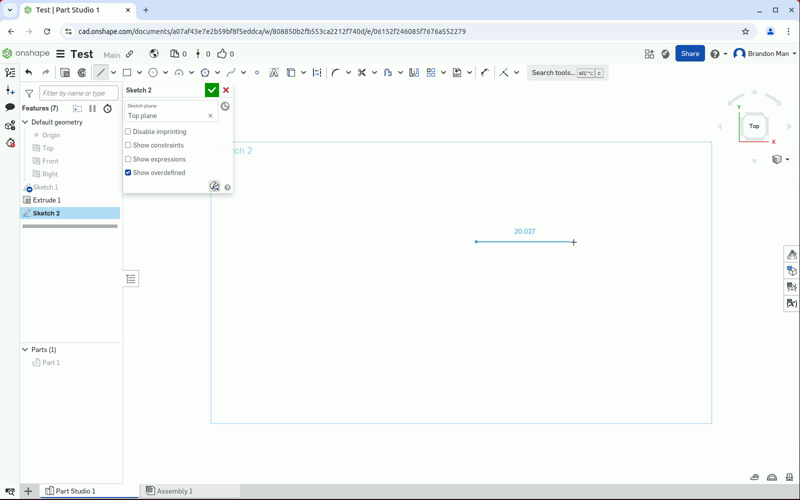
click(573, 241)
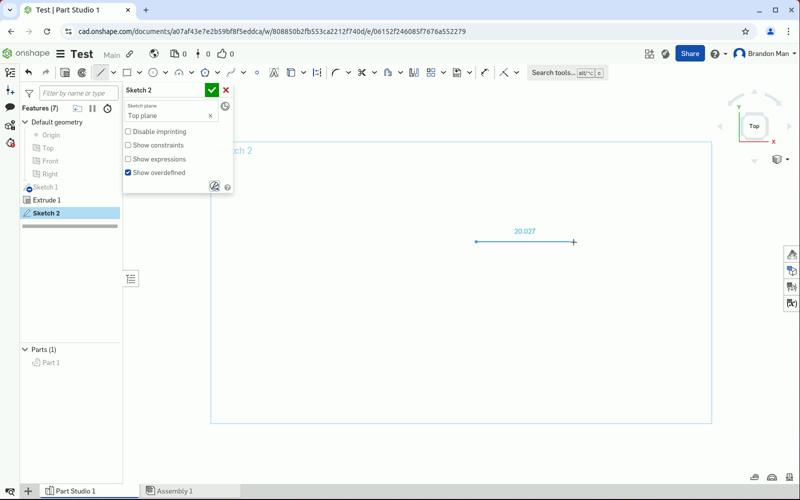
key_up(shift)
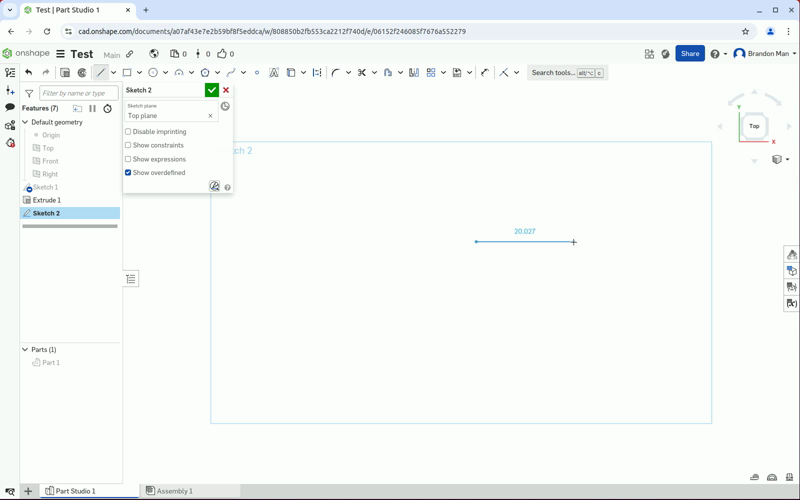
key_down(shift)
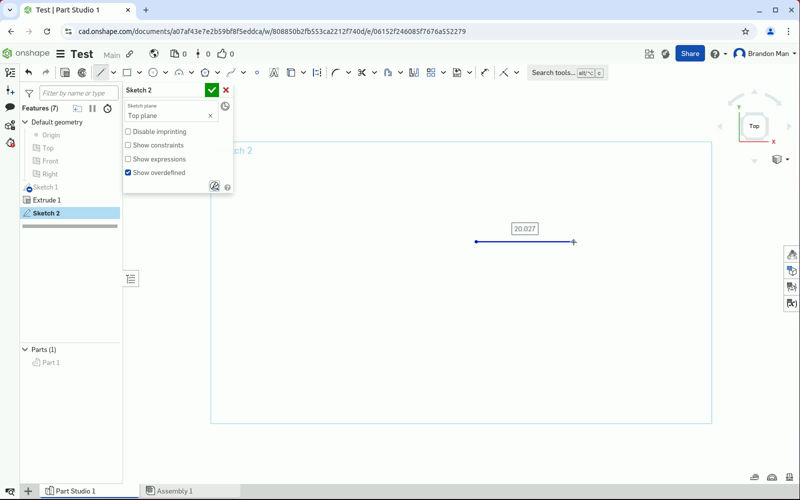
mouse_move(589, 241)
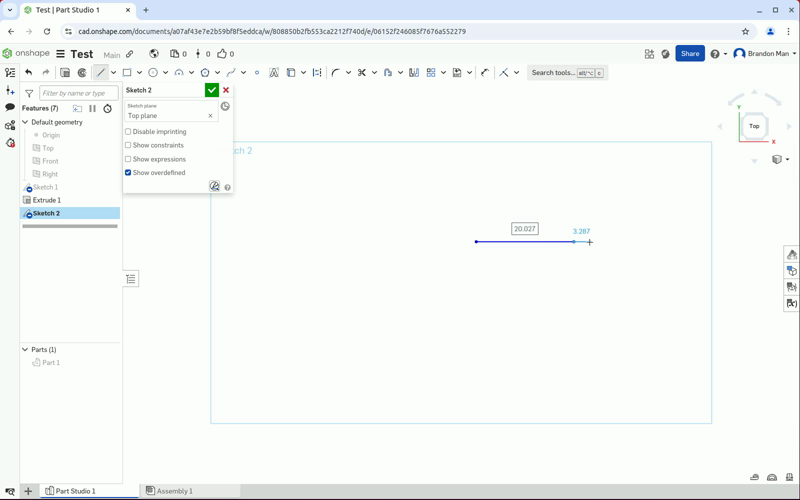
mouse_move(573, 226)
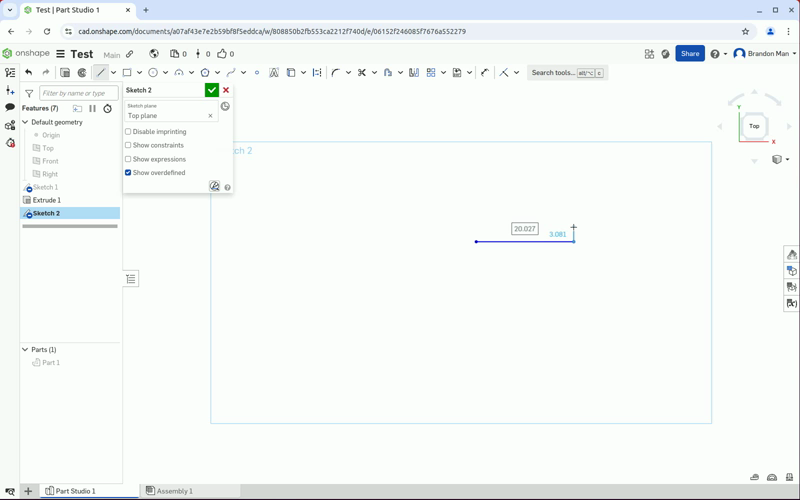
click(573, 226)
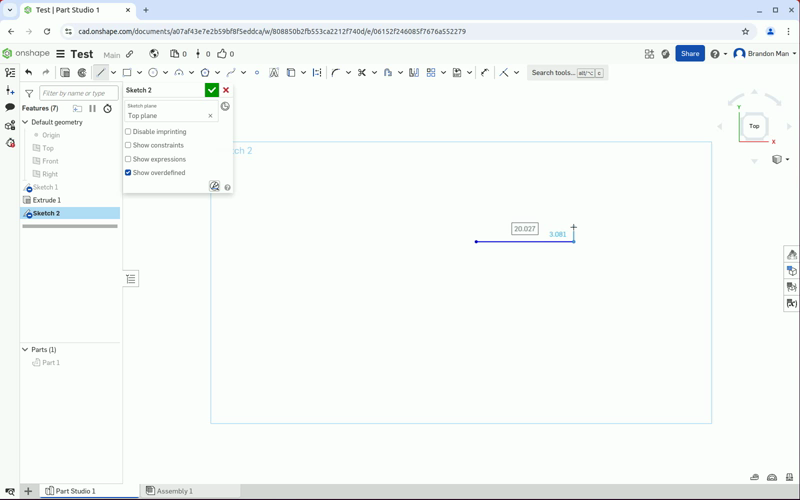
key_up(shift)
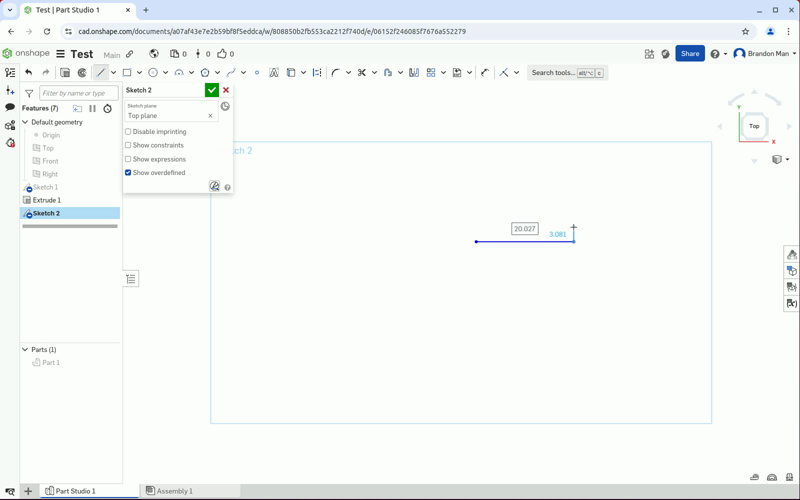
key_down(shift)
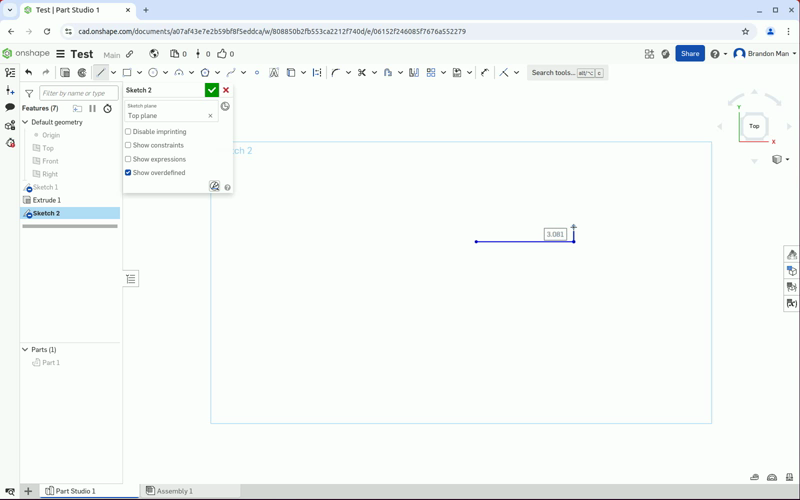
mouse_move(476, 226)
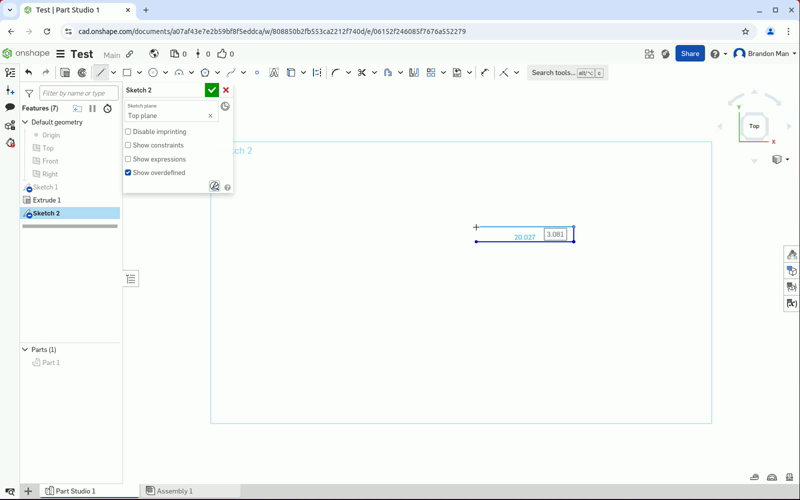
click(476, 226)
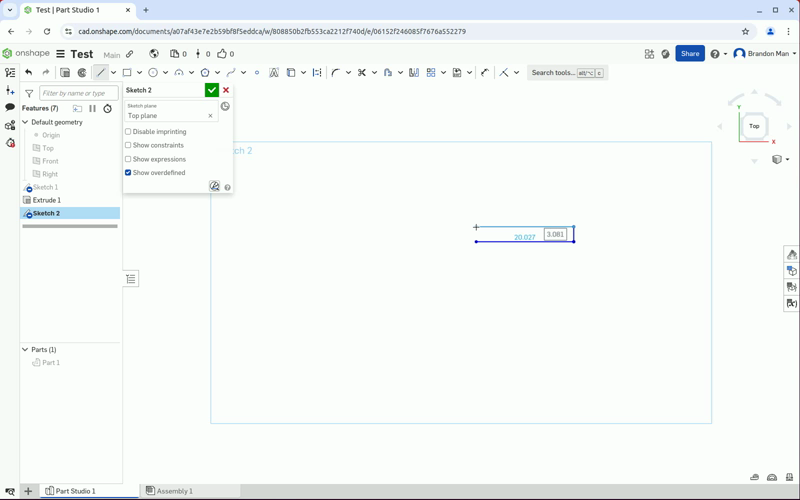
key_up(shift)
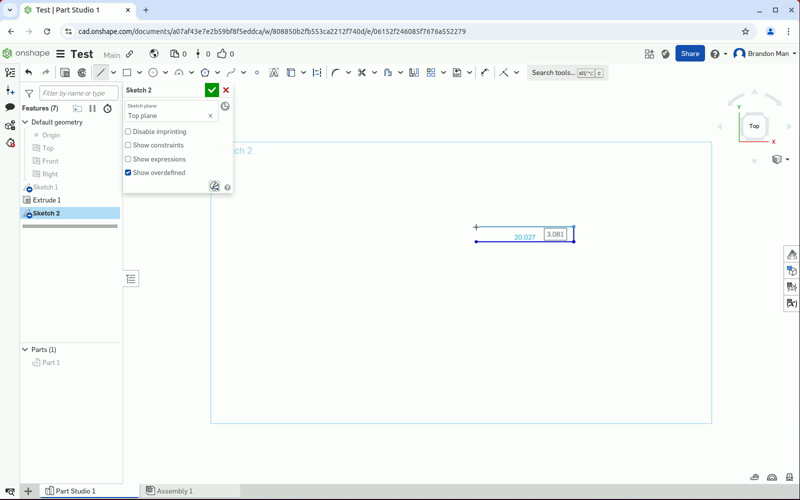
mouse_move(506, 226)
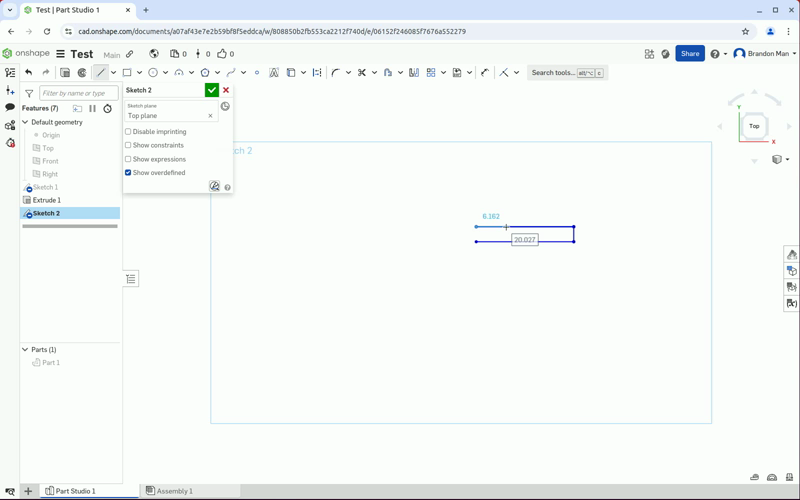
key_down(shift)
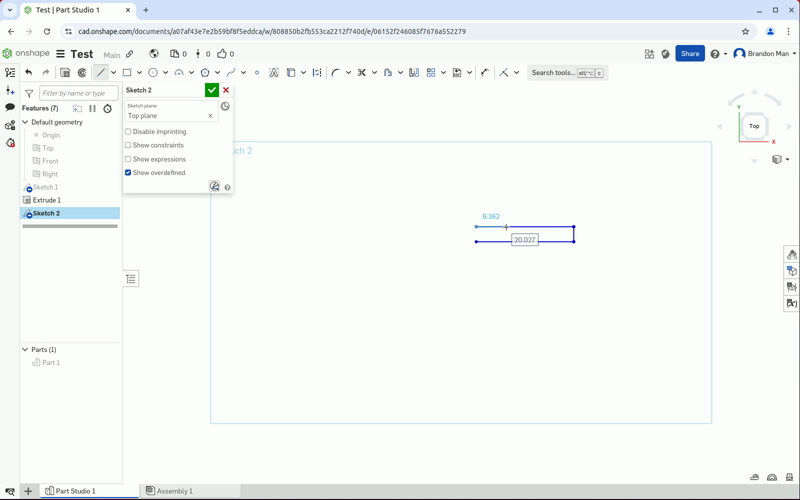
mouse_move(476, 241)
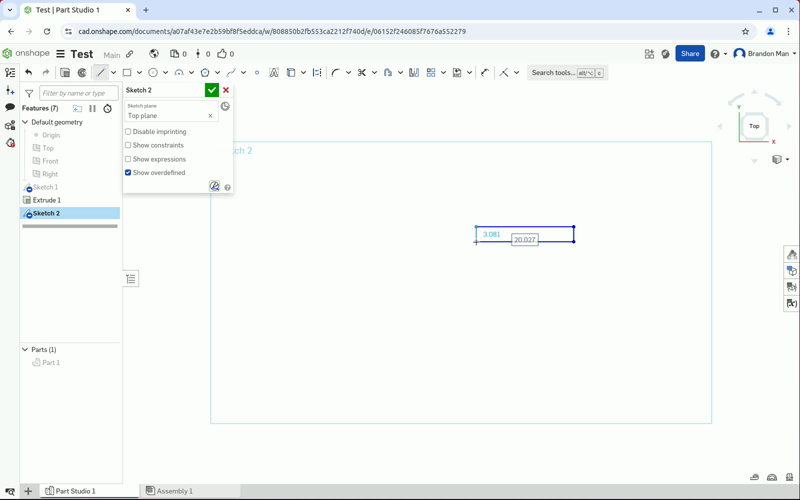
key_up(shift)
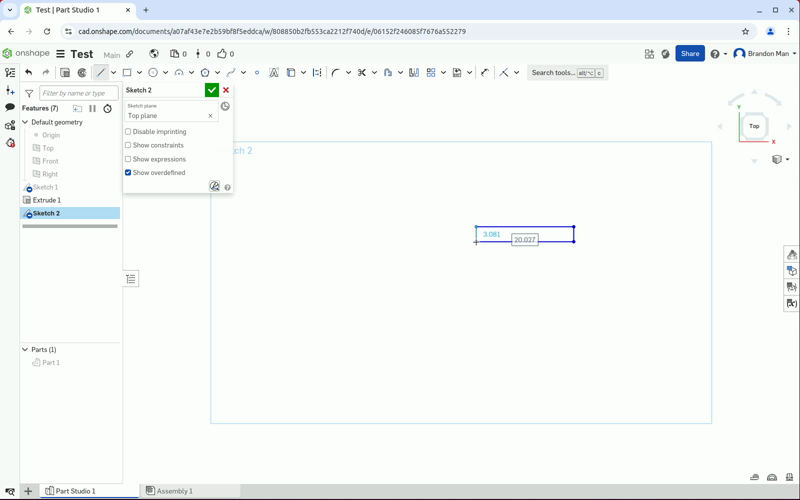
click(476, 241)
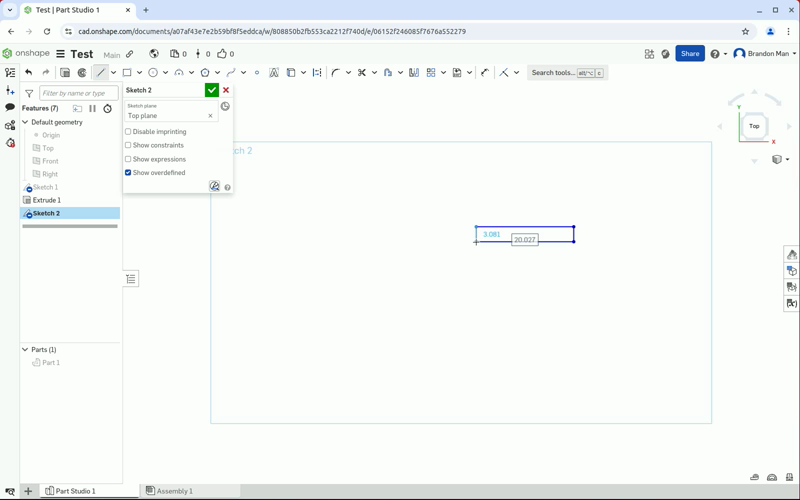
key(esc)
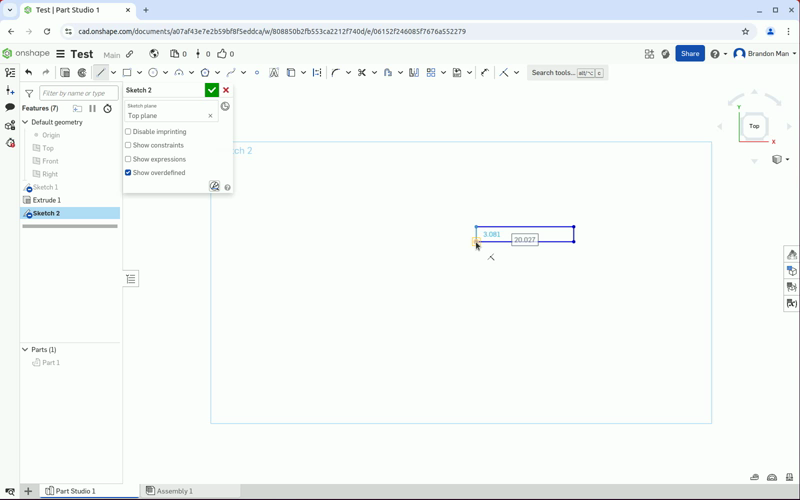
mouse_move(548, 235)
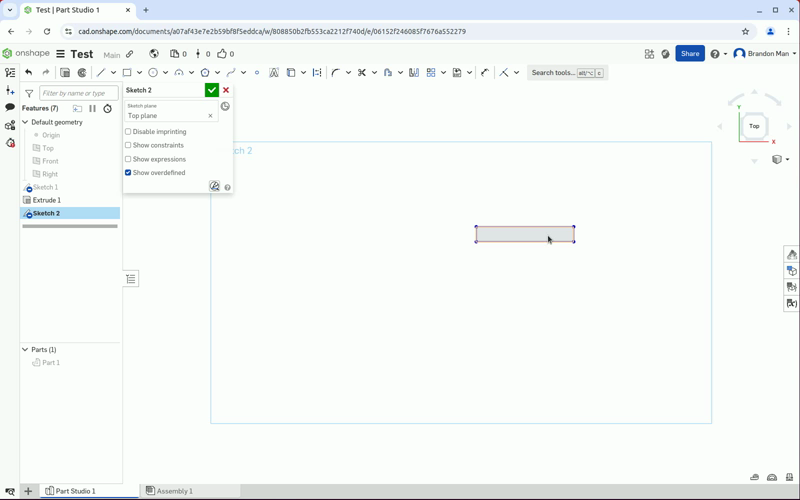
scroll(6)
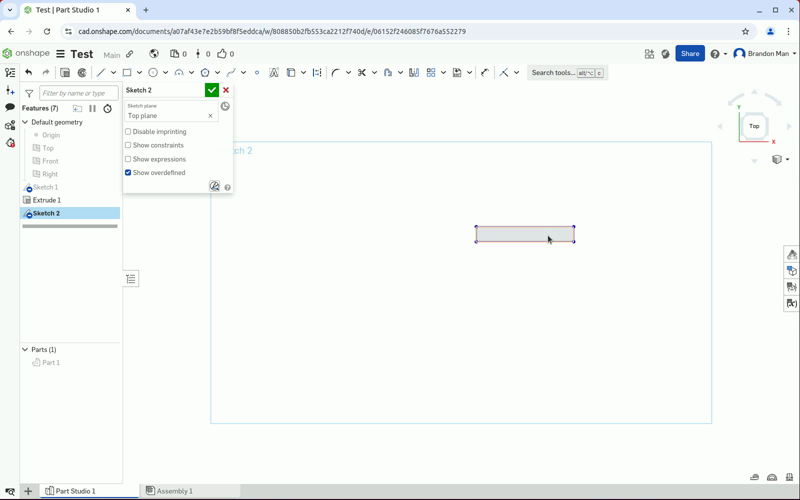
scroll(6)
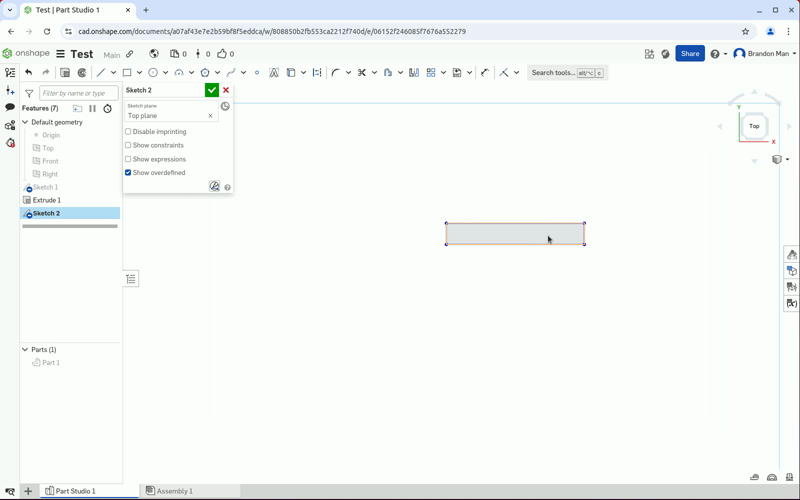
scroll(6)
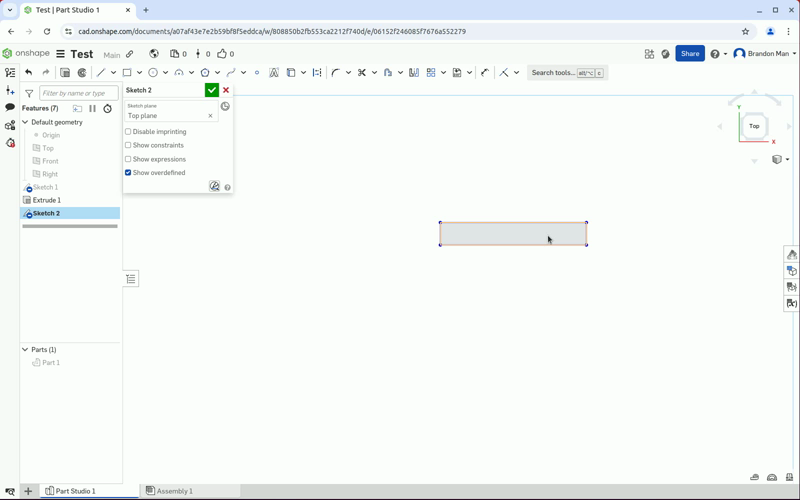
scroll(6)
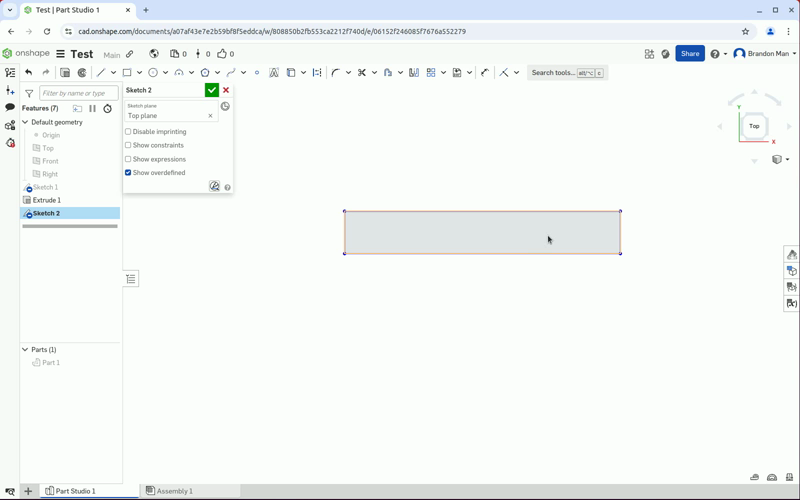
scroll(6)
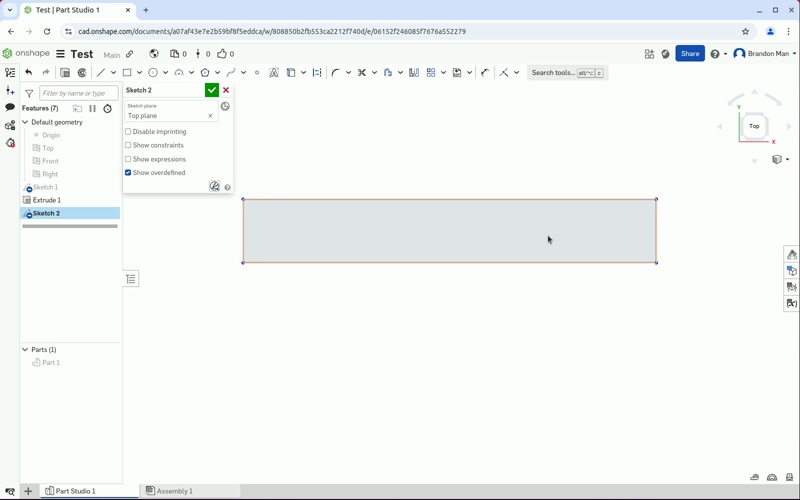
scroll(6)
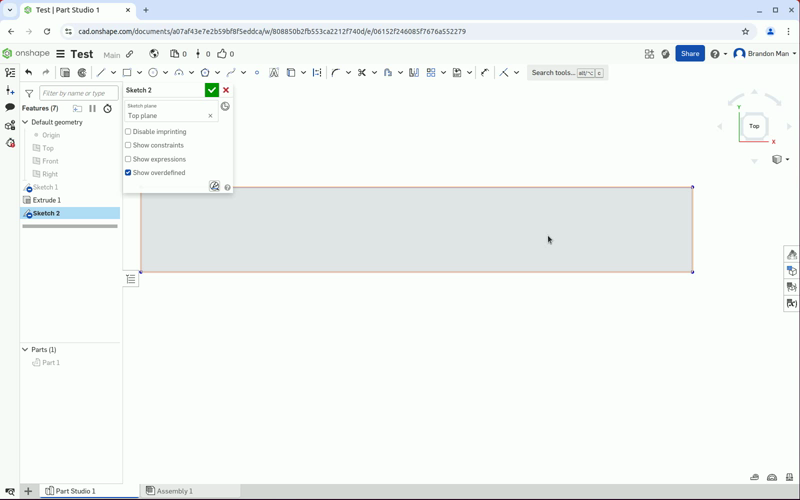
scroll(6)
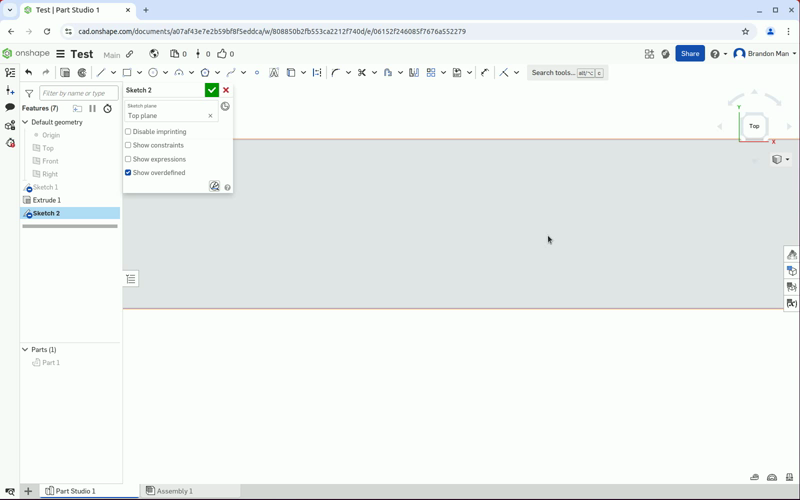
click(548, 235)
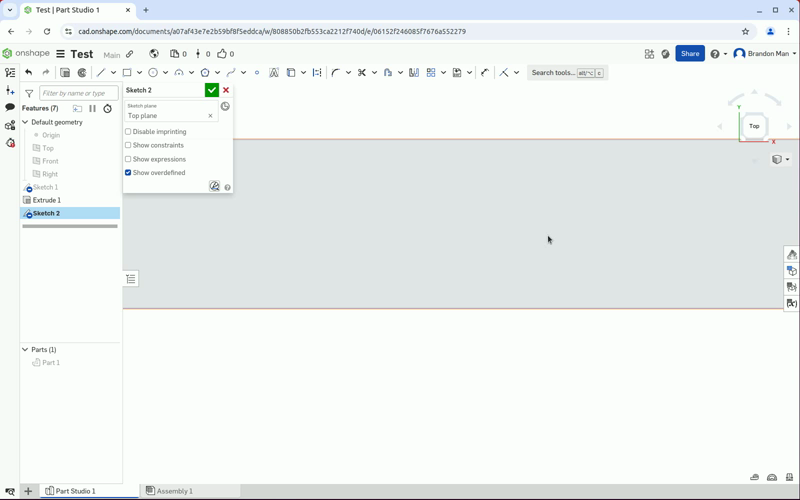
scroll(-6)
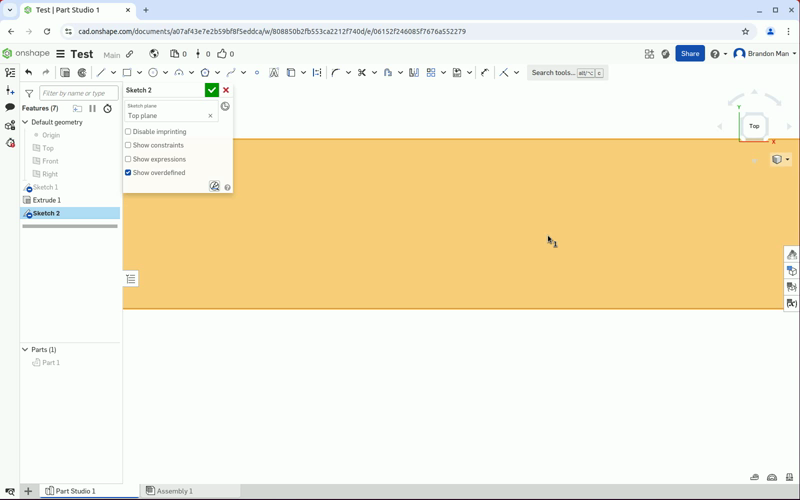
scroll(-6)
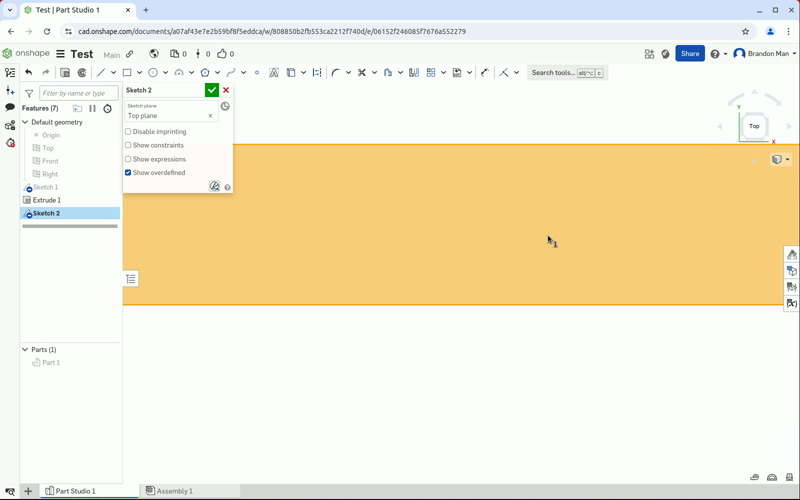
scroll(-6)
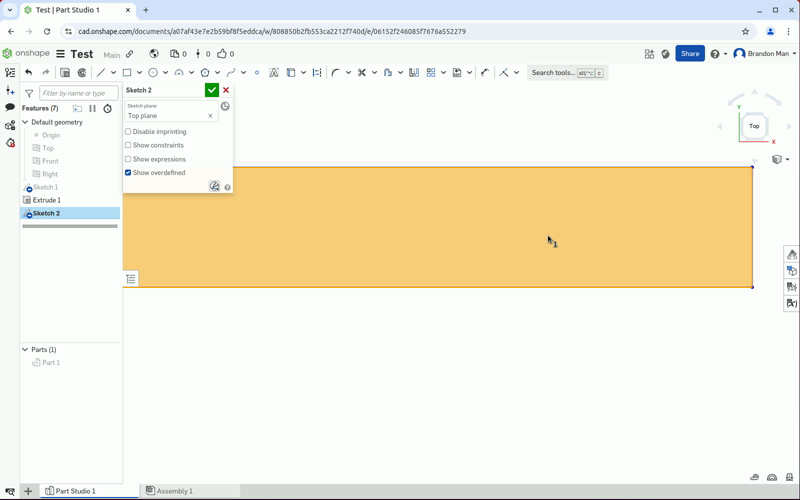
scroll(-6)
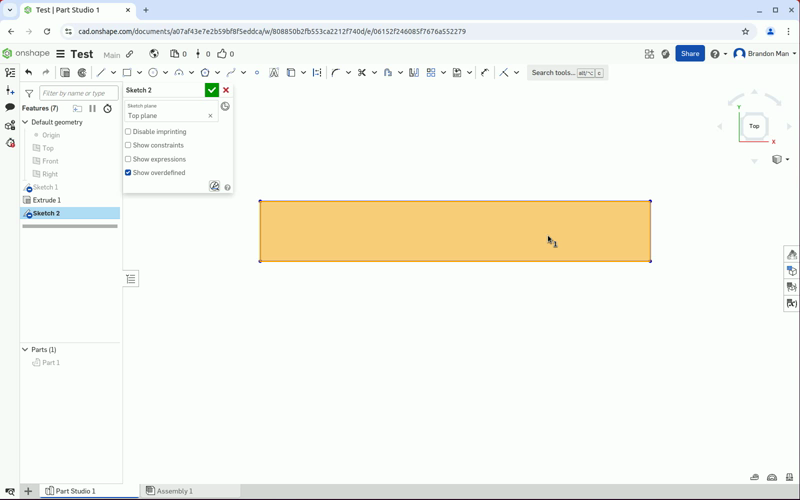
scroll(-6)
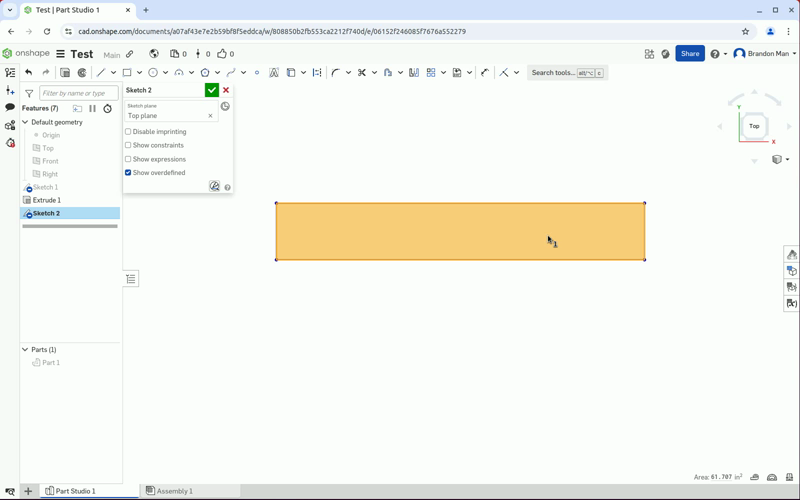
scroll(-6)
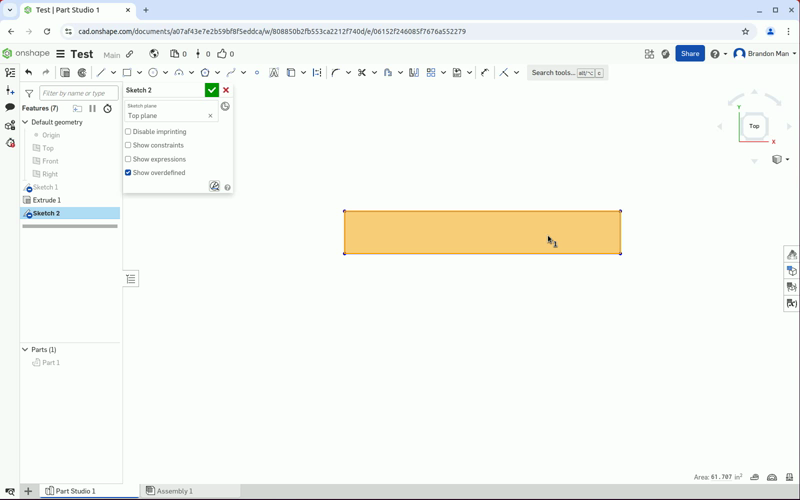
scroll(-6)
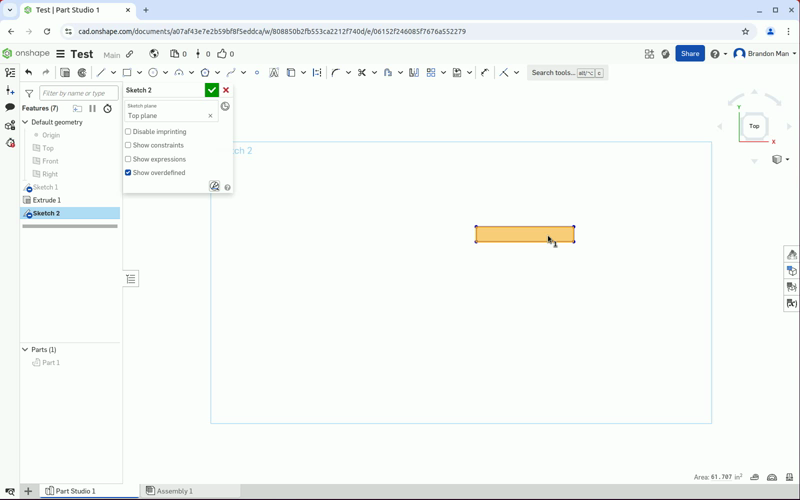
mouse_move(73, 352)
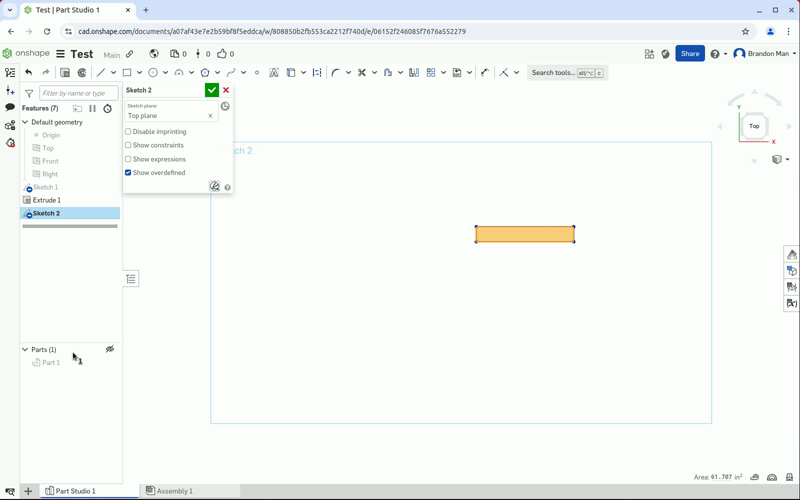
key(shift+y)
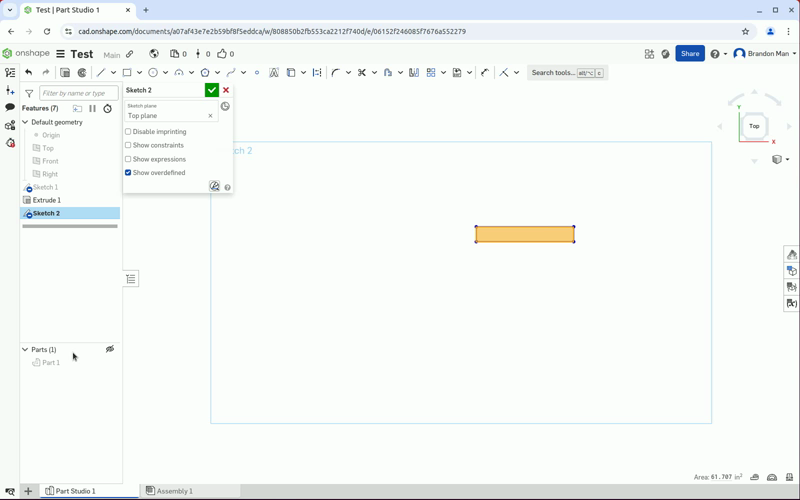
key(shift+e)
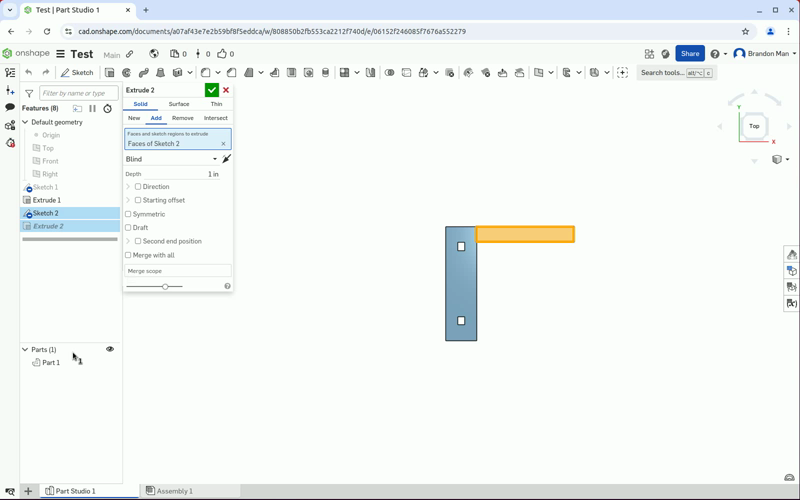
mouse_move(143, 106)
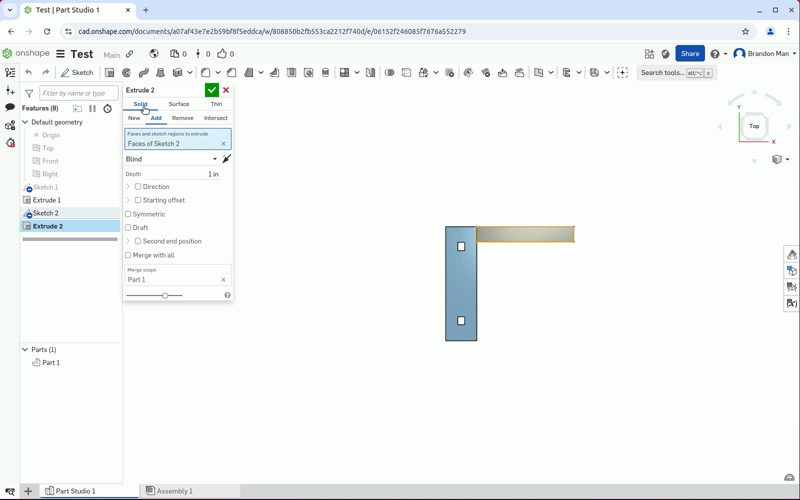
click(143, 106)
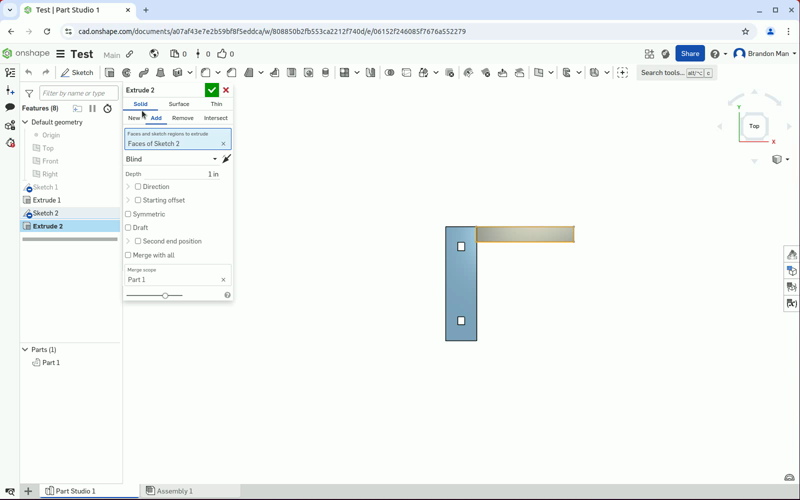
mouse_move(137, 120)
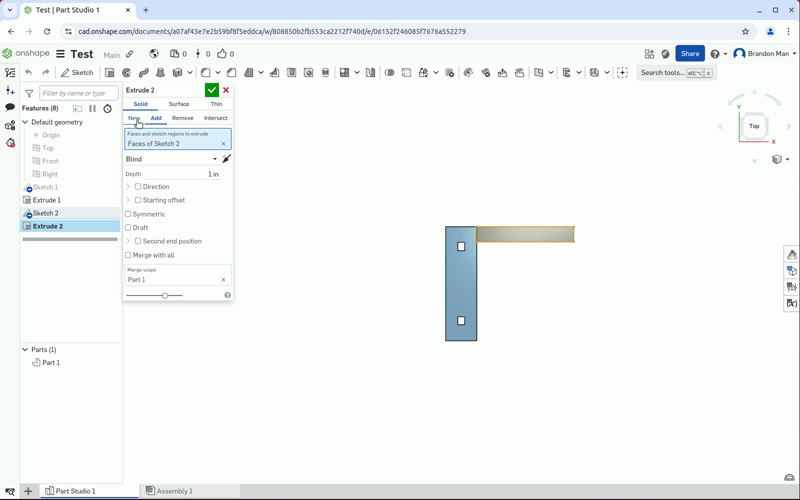
click(137, 120)
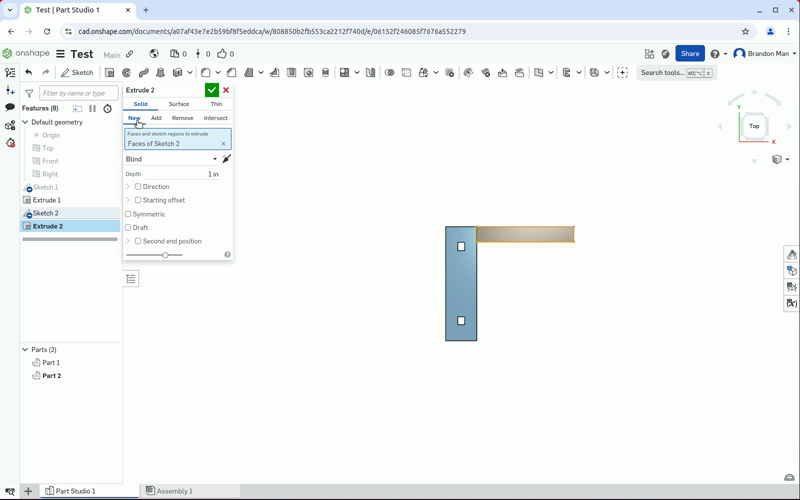
key(tab, 4)
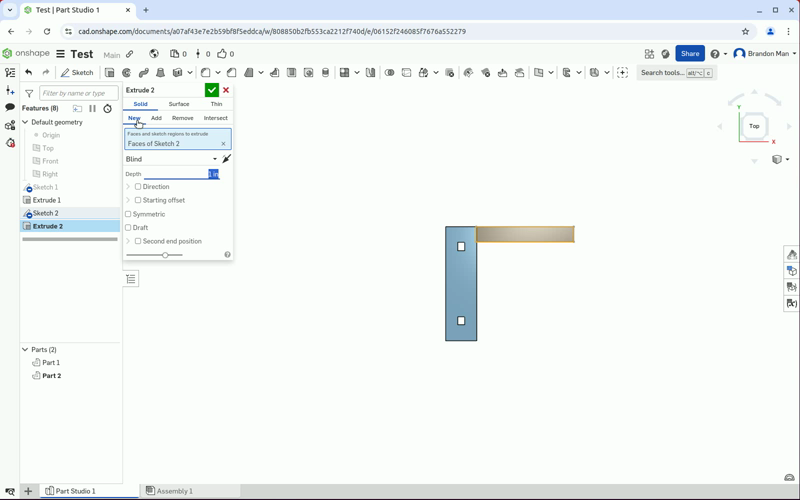
text(4.333)
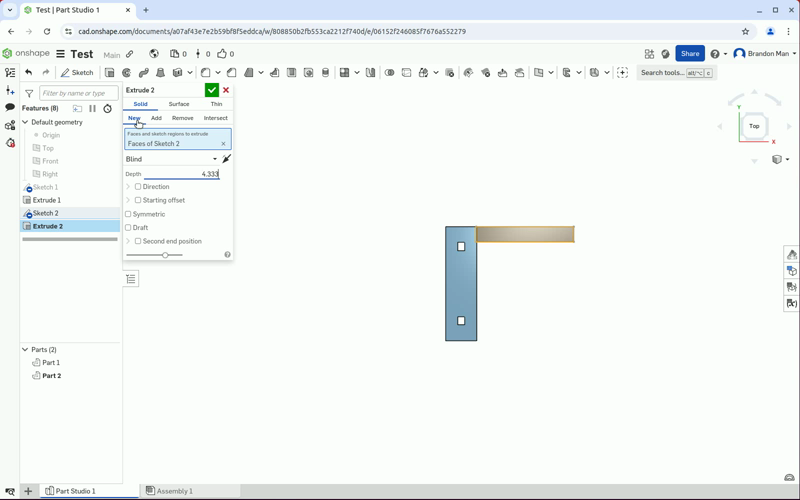
key(enter)
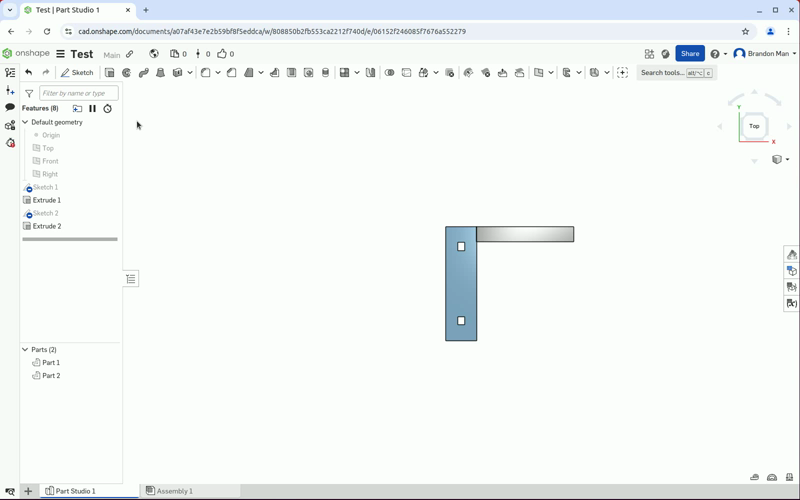
key(shift+h)
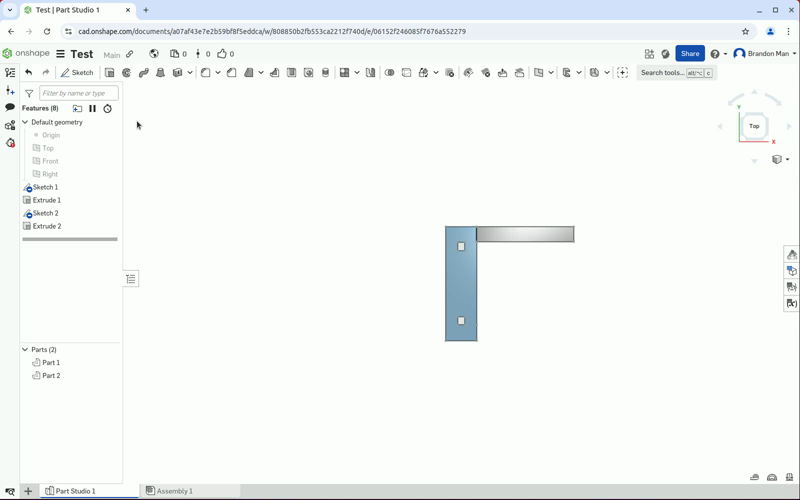
key(shift+h)
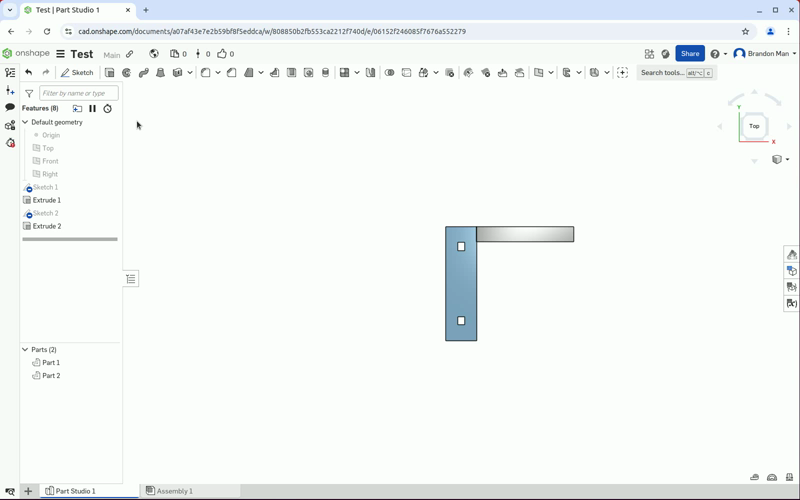
mouse_move(73, 189)
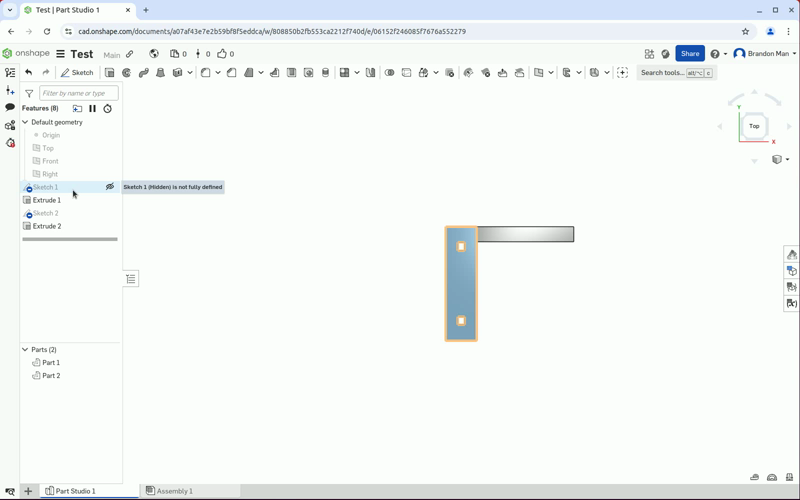
click(73, 189)
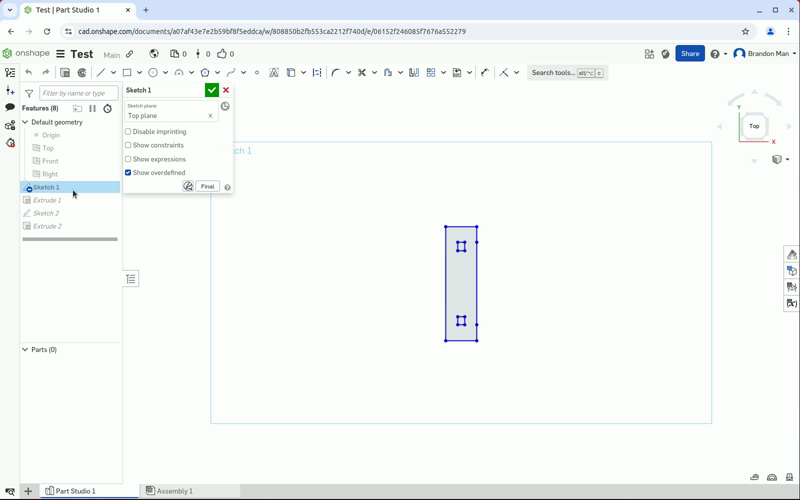
mouse_move(229, 92)
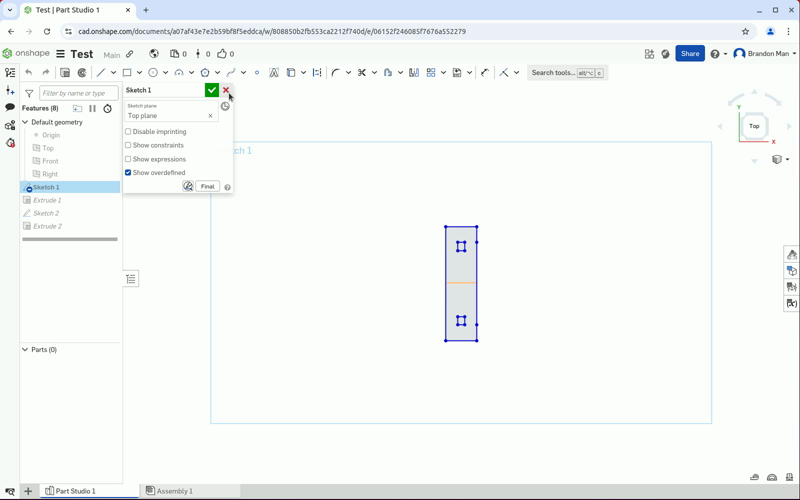
click(229, 92)
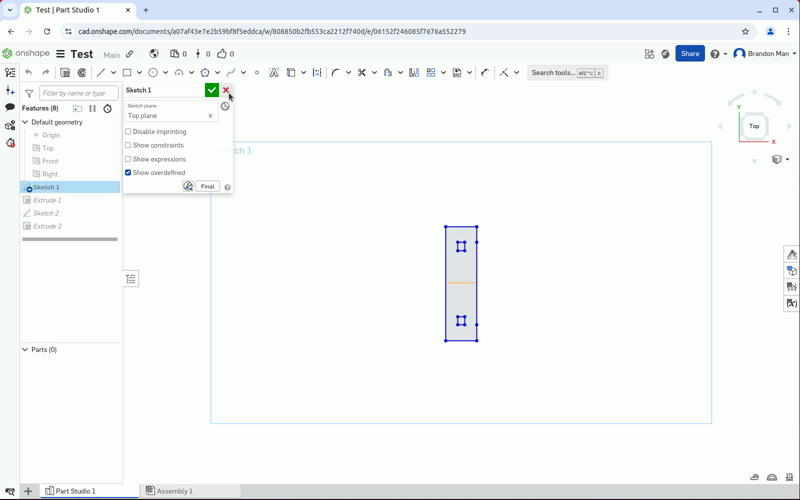
key(shift+s)
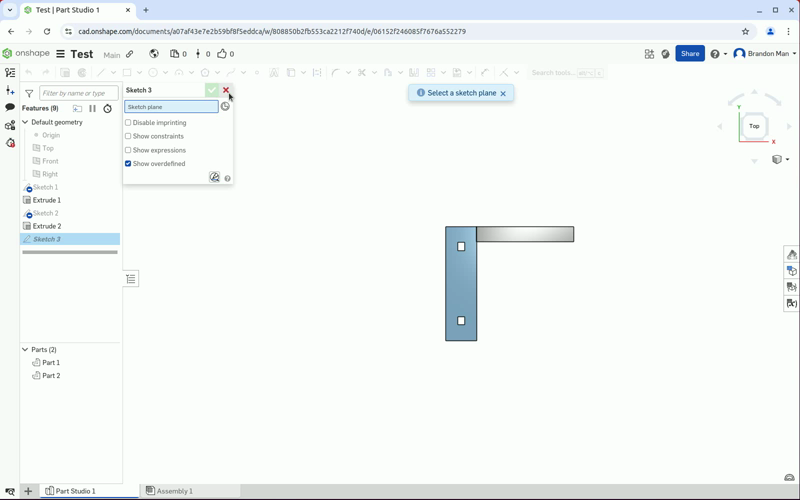
mouse_move(73, 150)
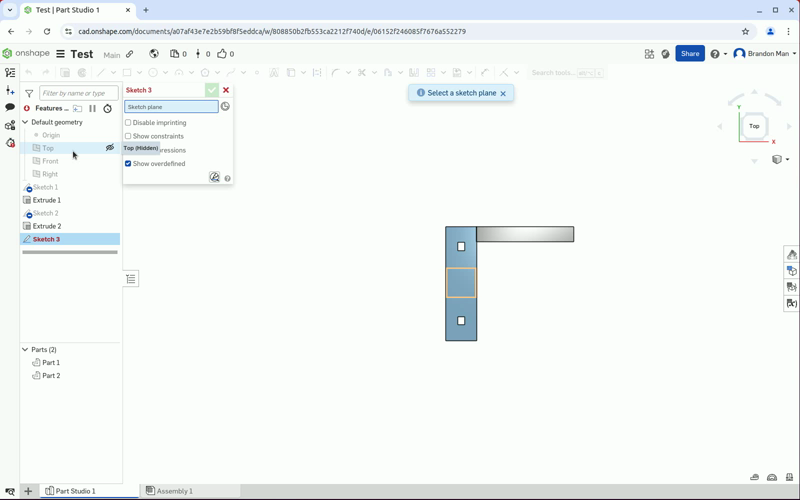
click(73, 150)
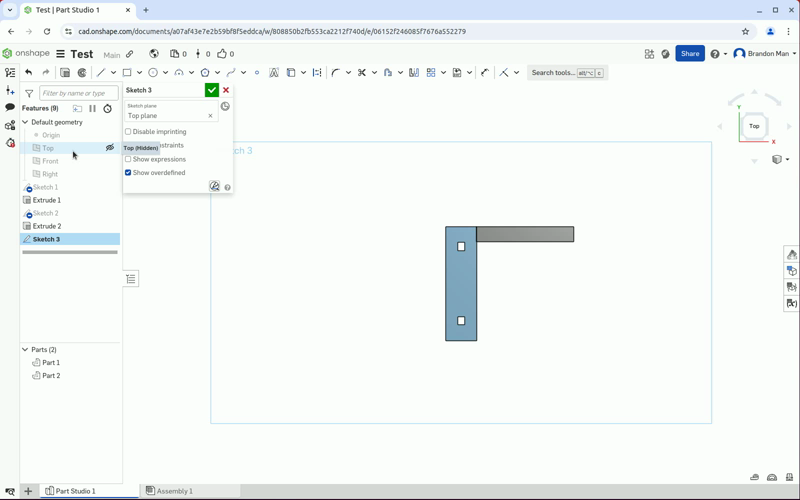
mouse_move(73, 352)
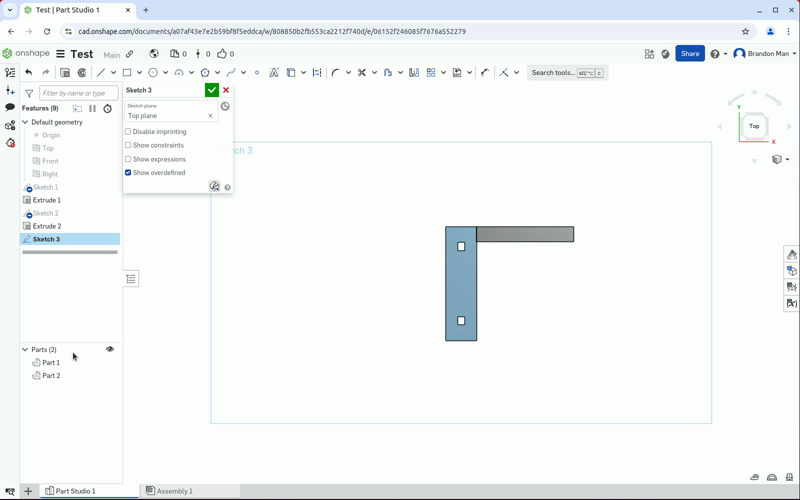
key(y)
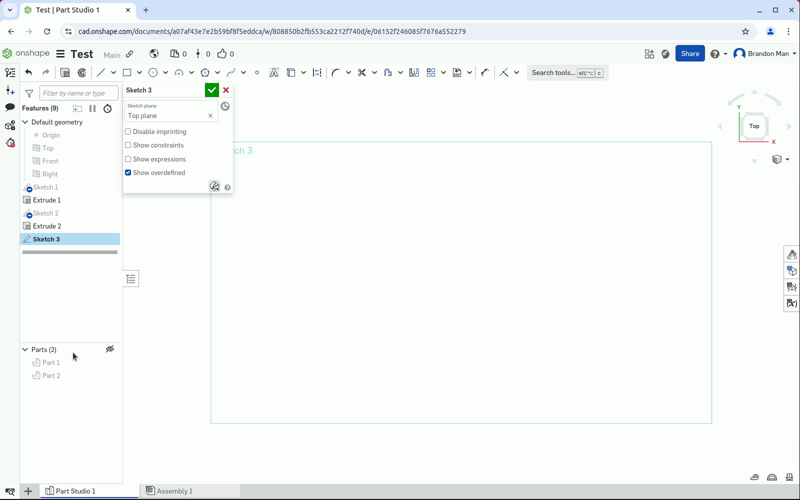
key(l)
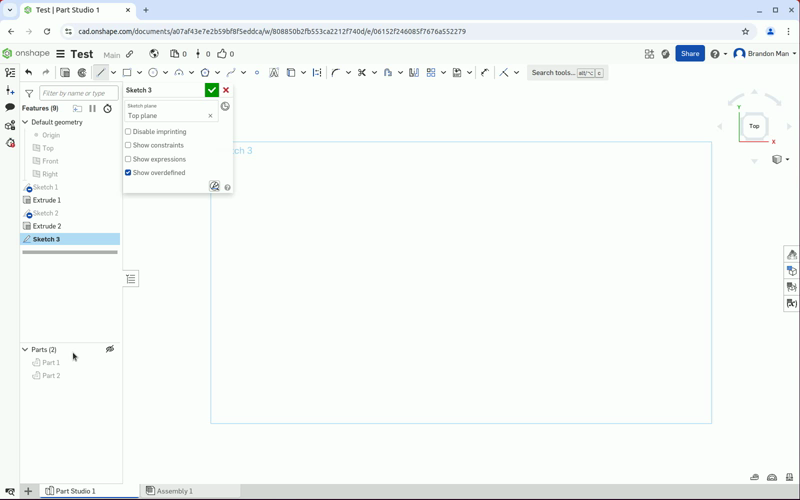
key_down(shift)
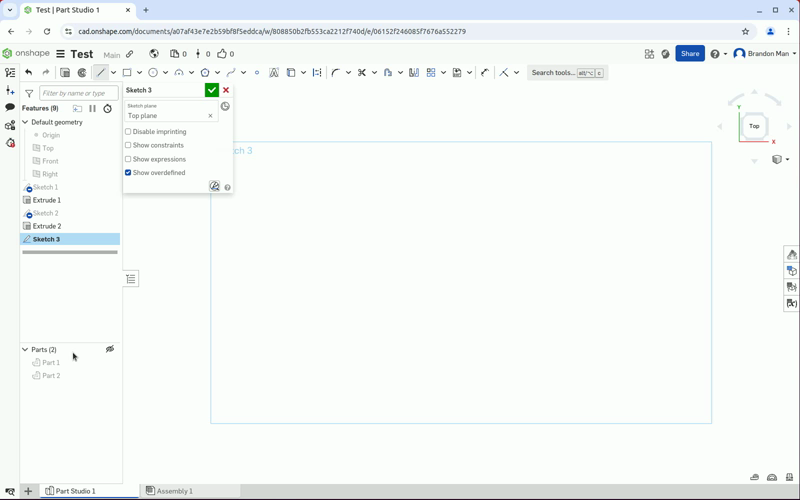
mouse_move(476, 340)
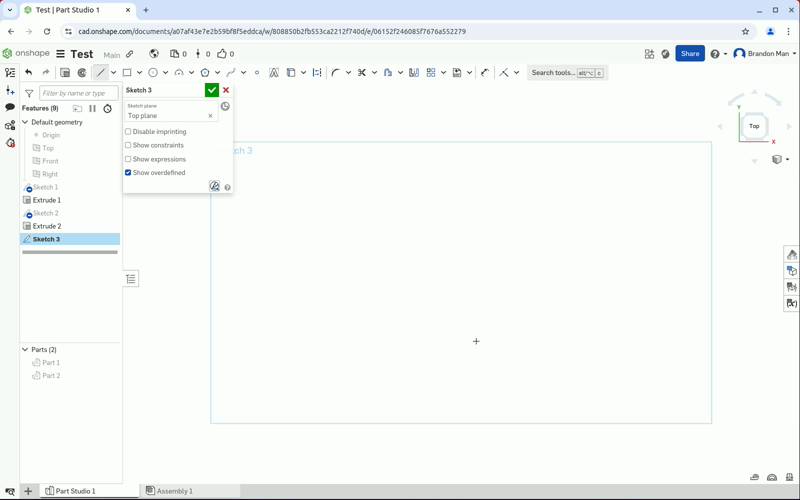
click(476, 340)
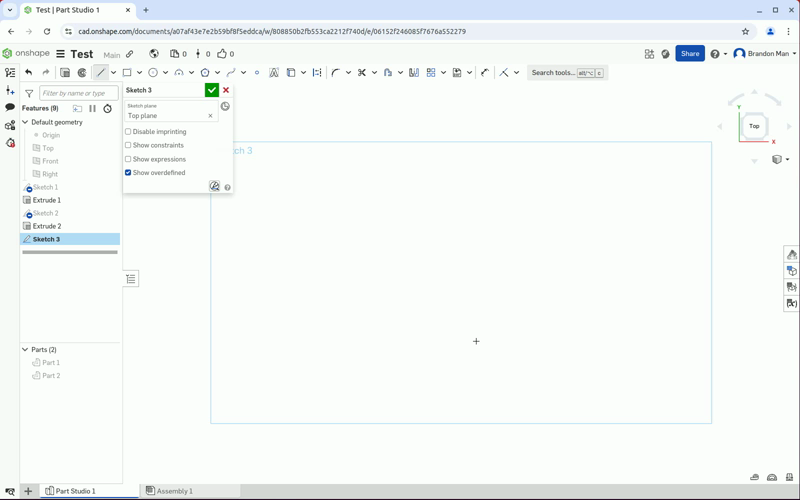
key_up(shift)
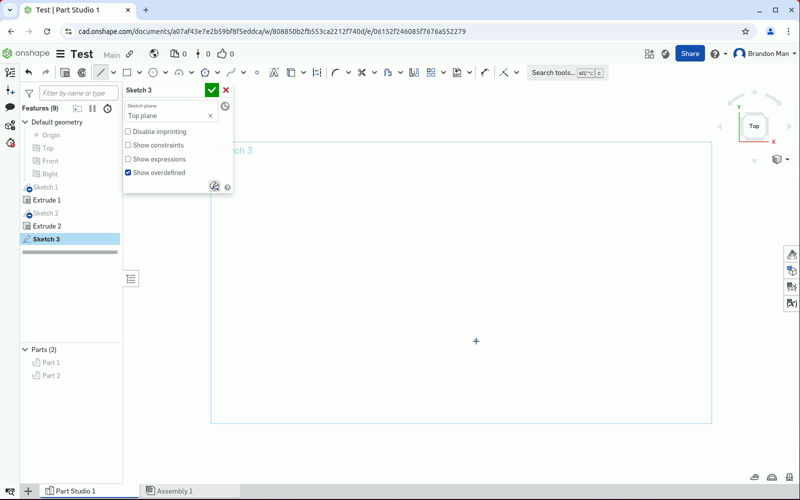
key_down(shift)
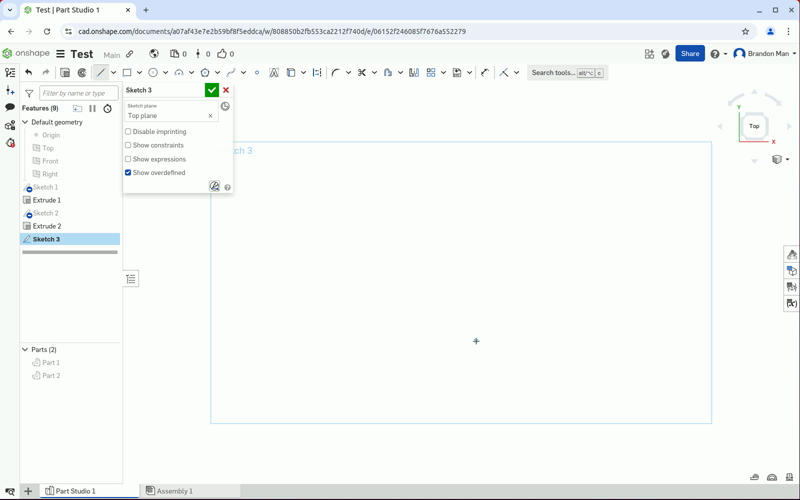
mouse_move(573, 340)
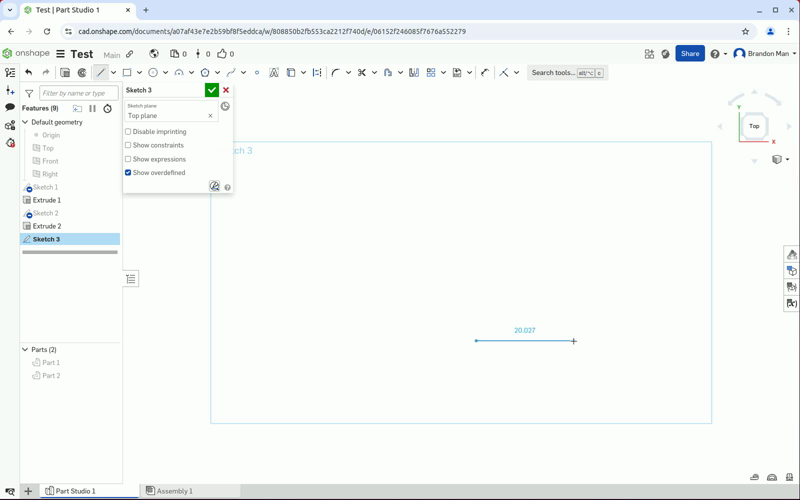
click(573, 340)
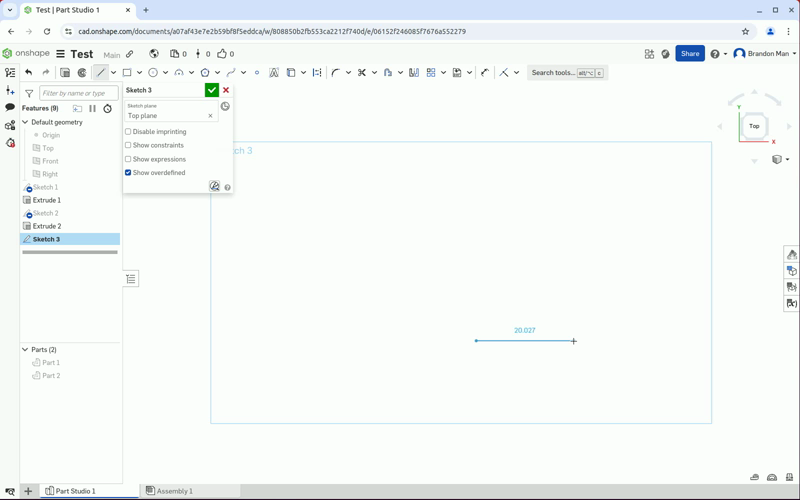
key_up(shift)
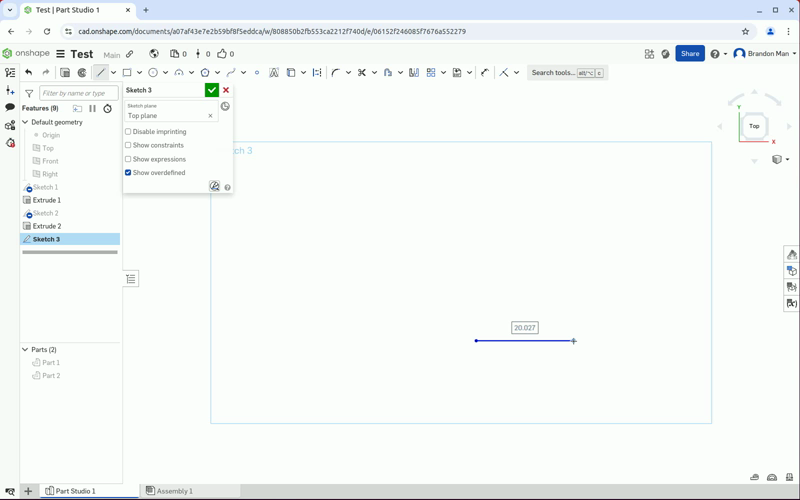
key_down(shift)
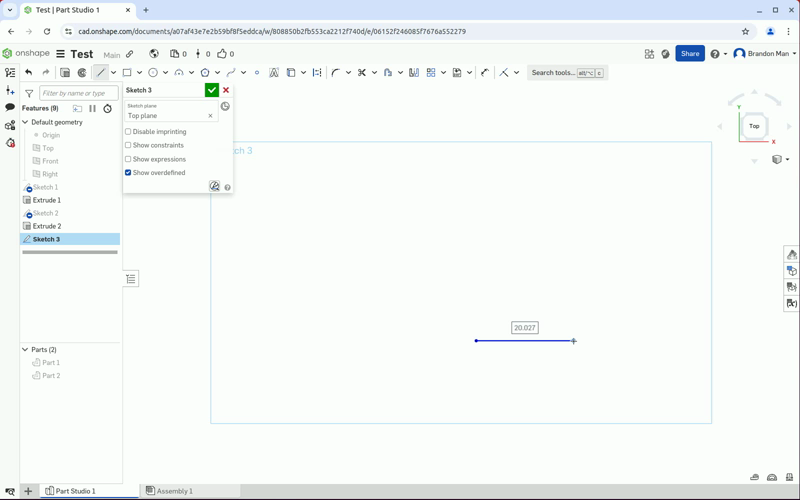
mouse_move(589, 340)
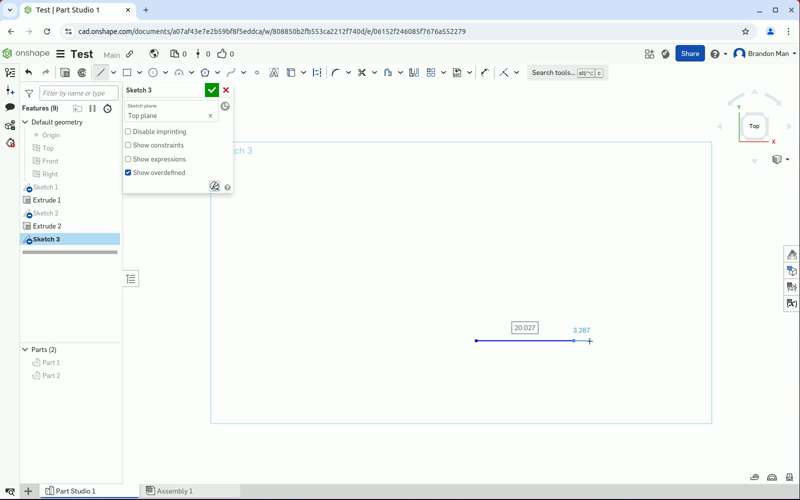
mouse_move(573, 324)
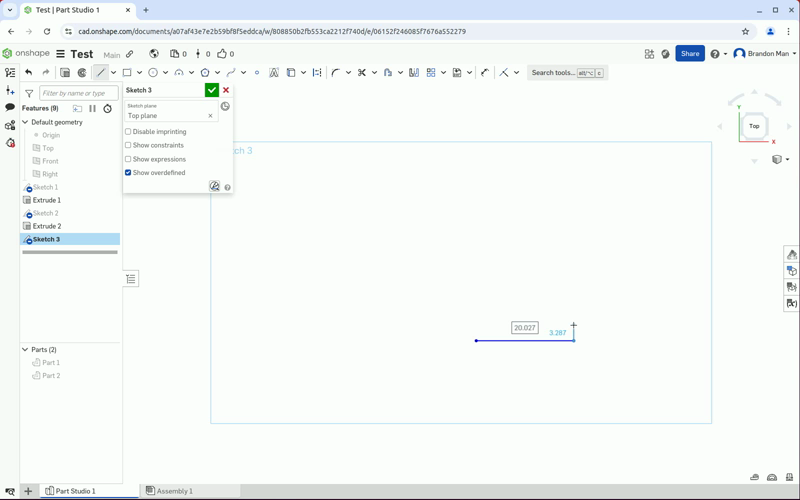
click(573, 324)
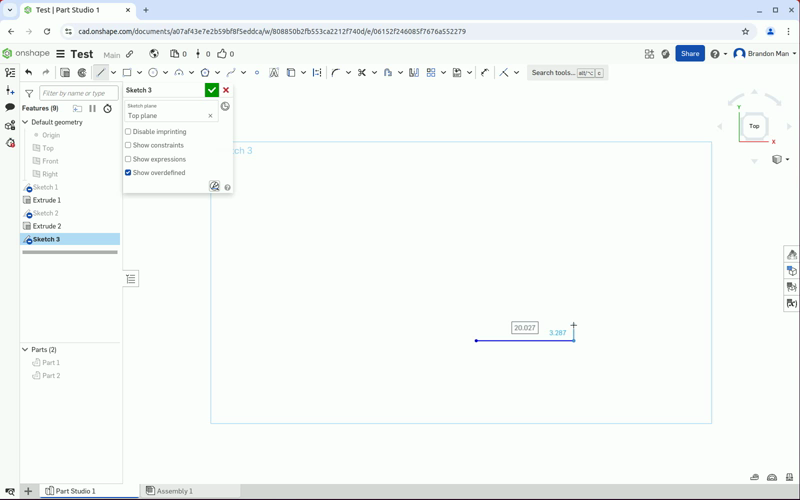
key_up(shift)
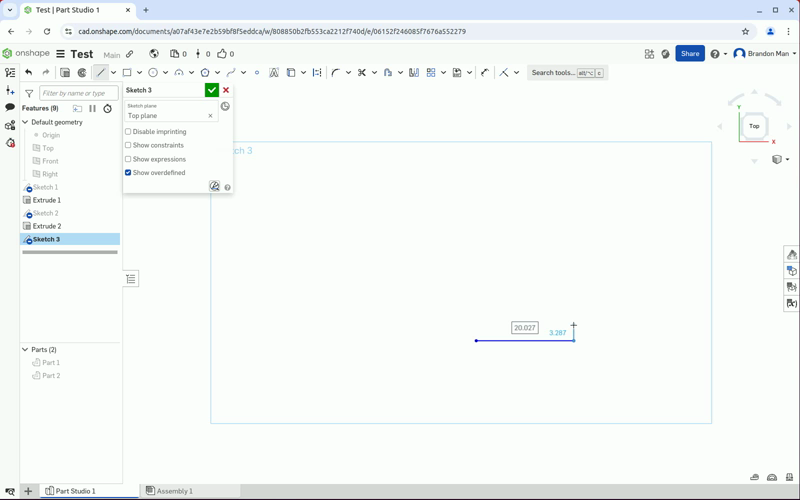
key_down(shift)
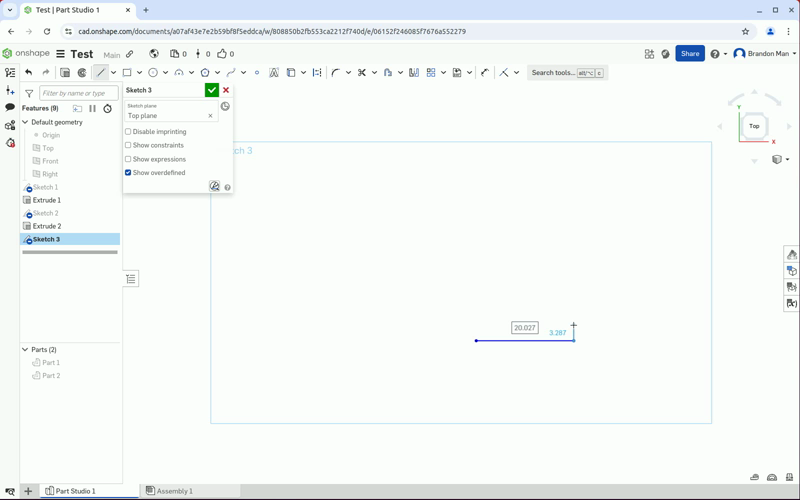
mouse_move(476, 324)
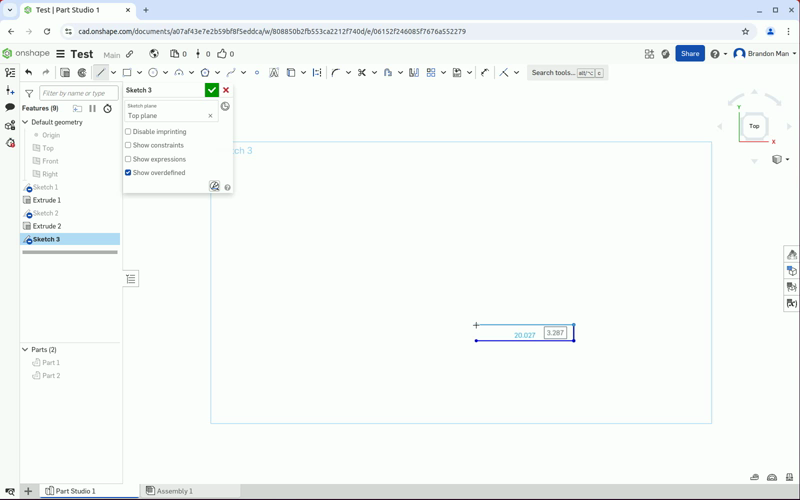
click(476, 324)
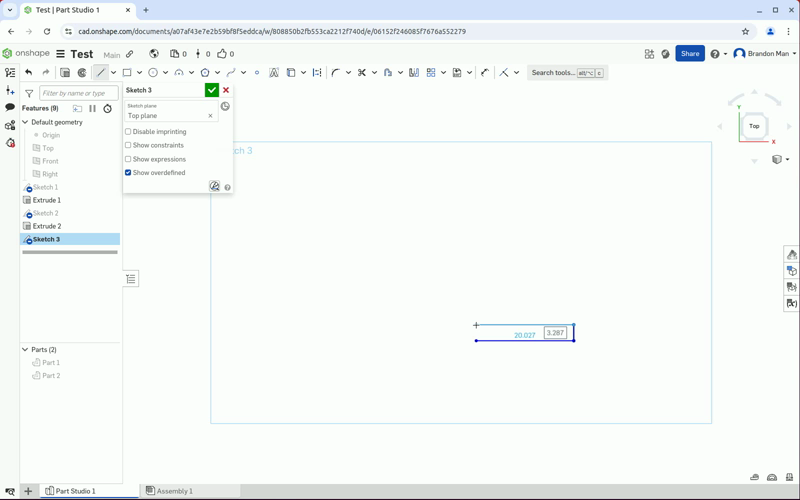
key_up(shift)
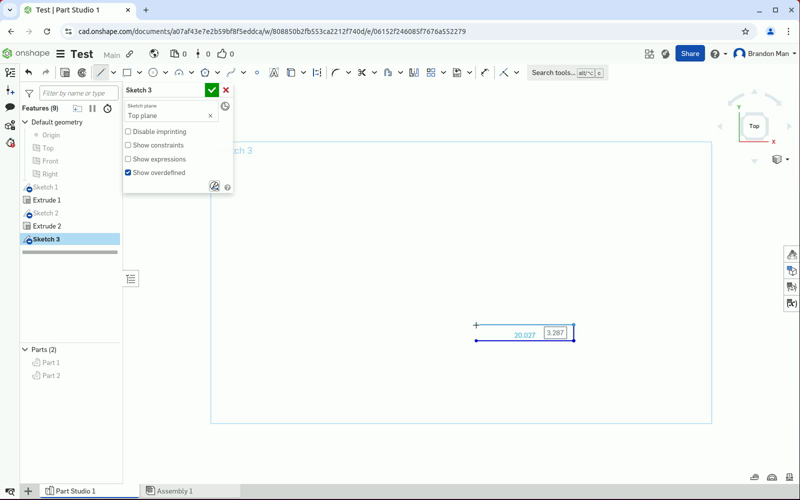
mouse_move(506, 324)
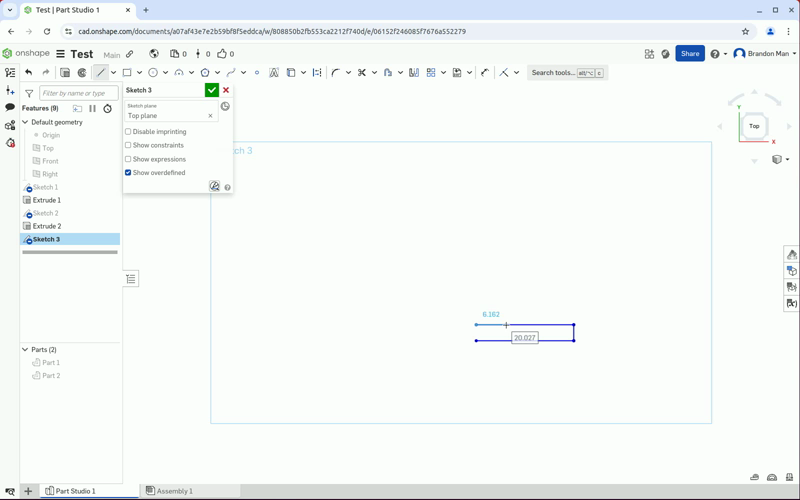
key_down(shift)
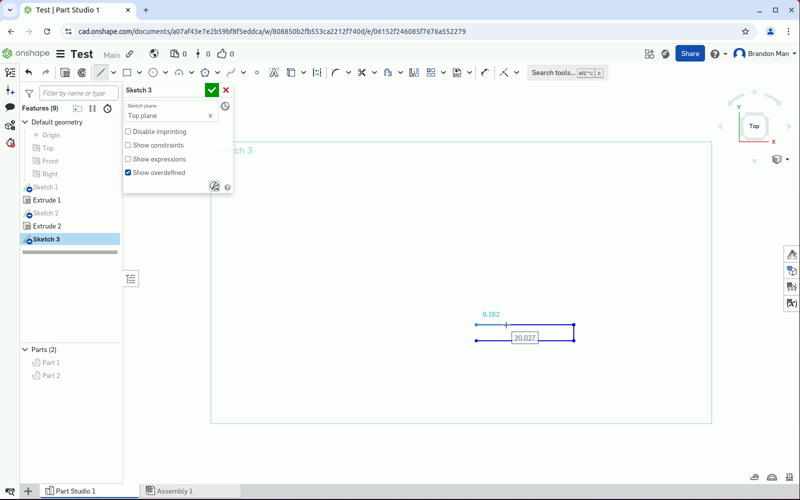
mouse_move(476, 340)
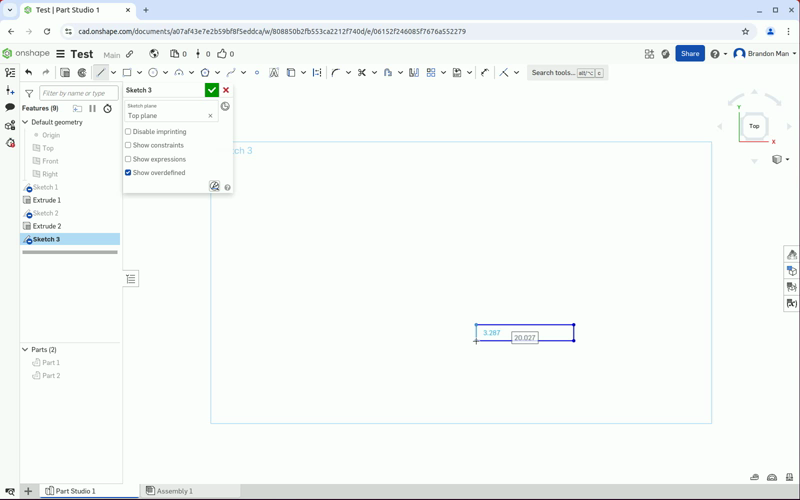
key_up(shift)
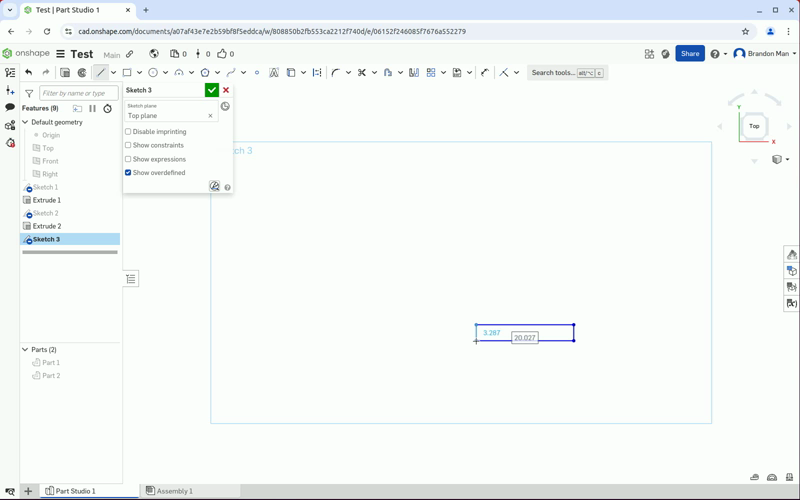
click(476, 340)
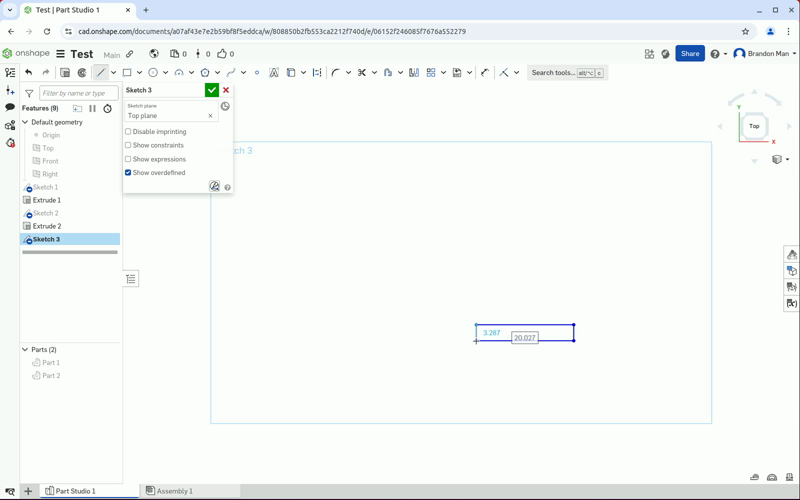
key(esc)
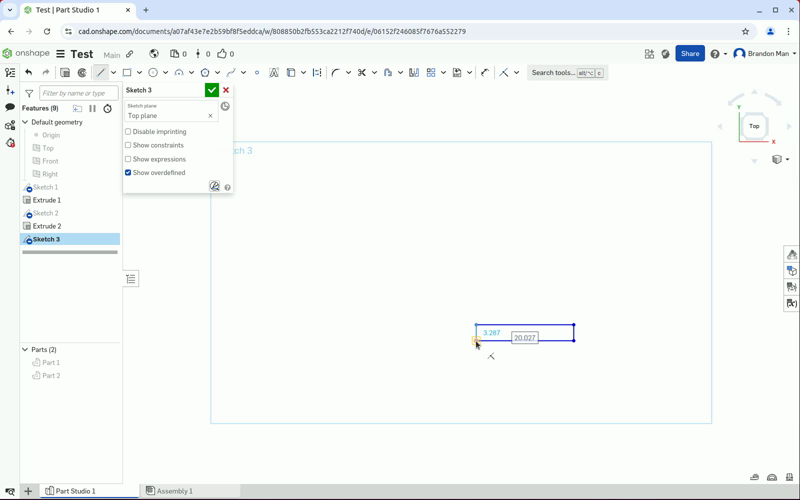
mouse_move(568, 331)
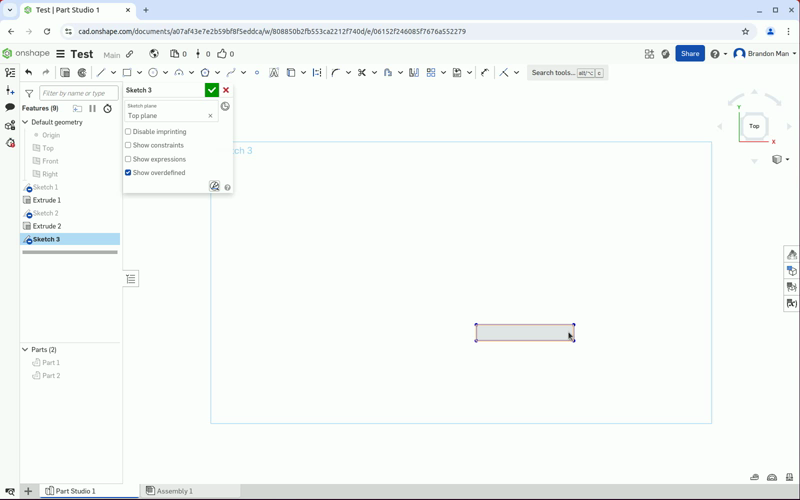
scroll(6)
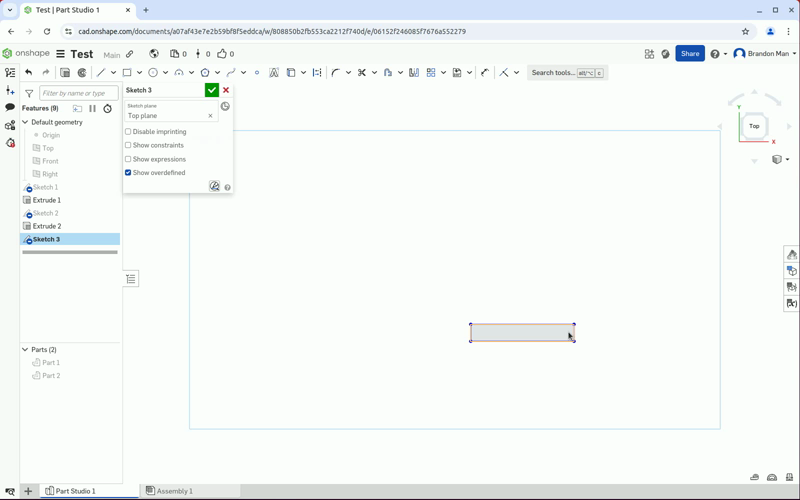
scroll(6)
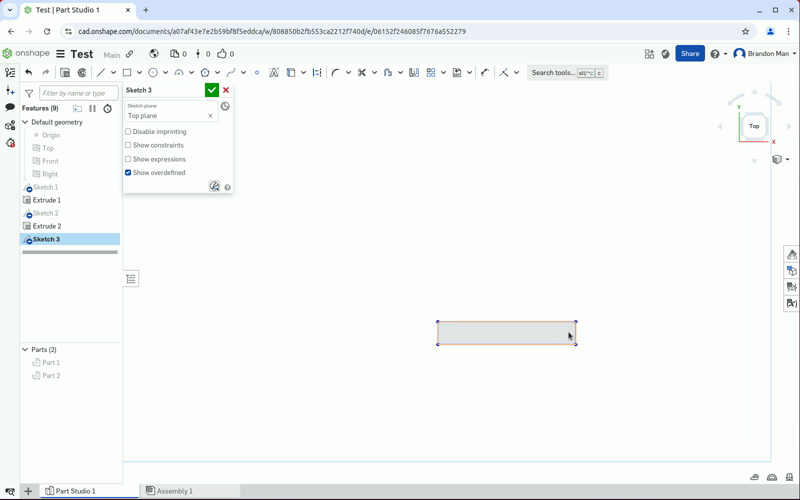
scroll(6)
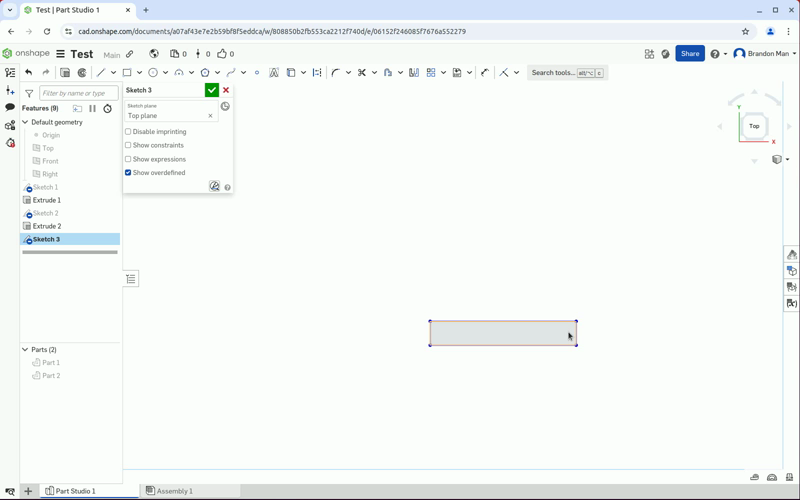
scroll(6)
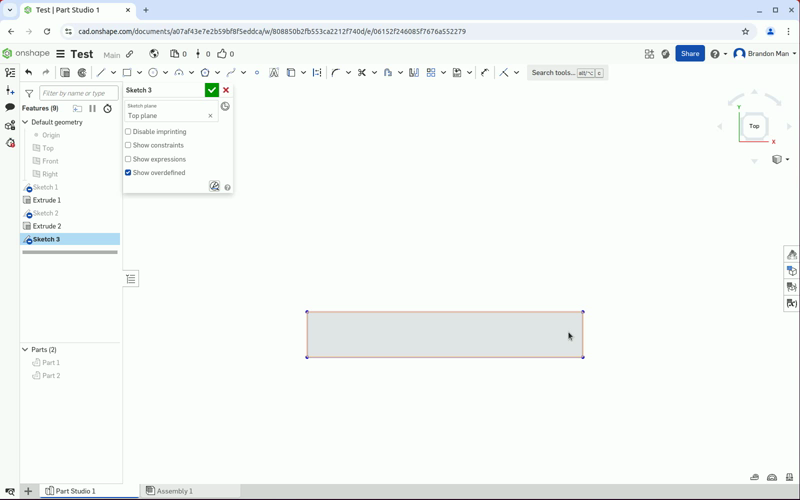
scroll(6)
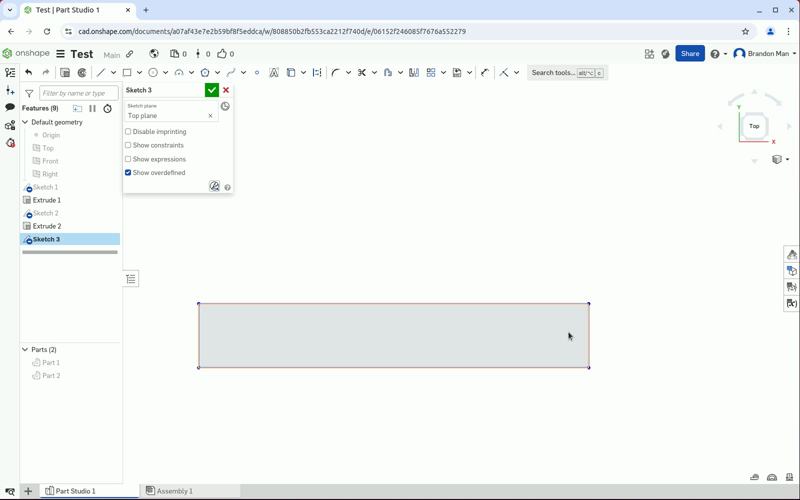
scroll(6)
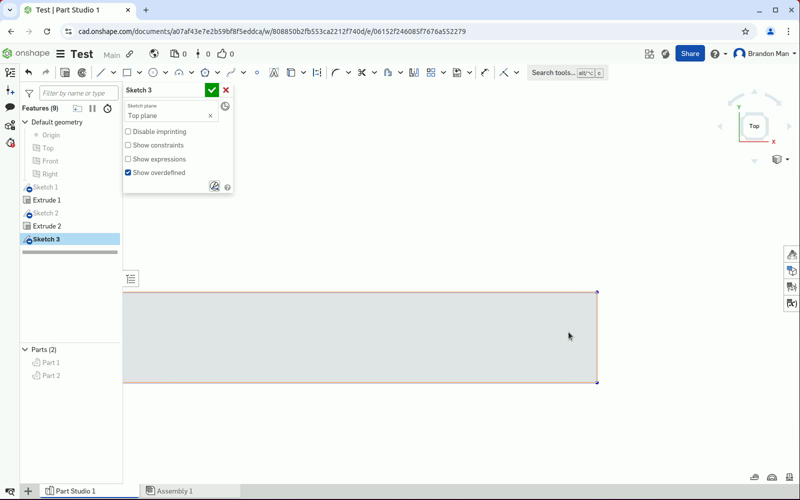
scroll(6)
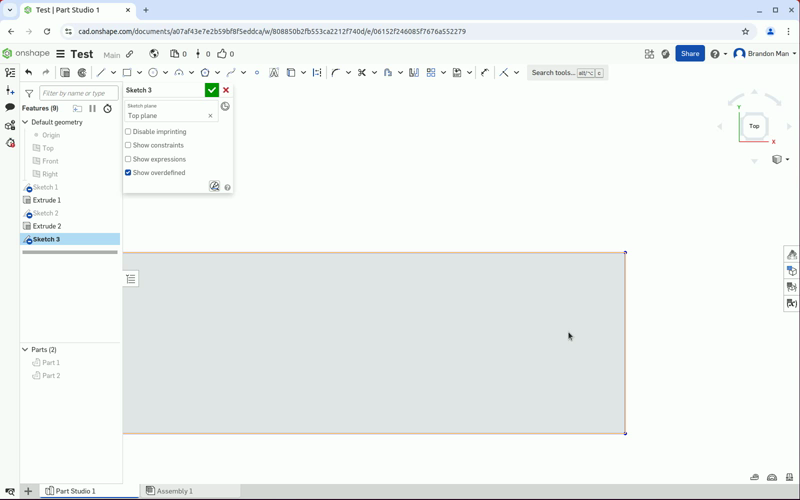
click(568, 331)
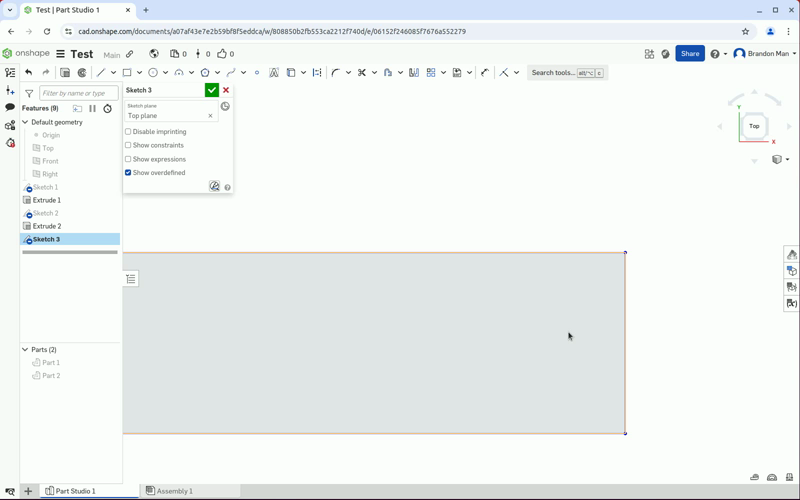
scroll(-6)
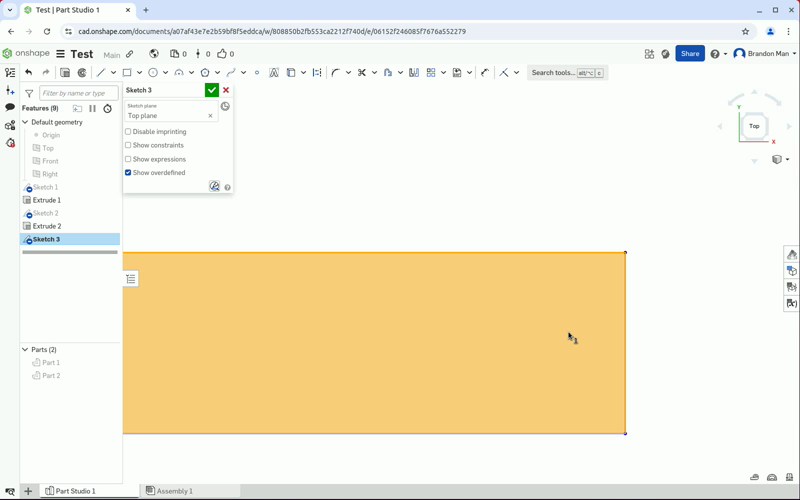
scroll(-6)
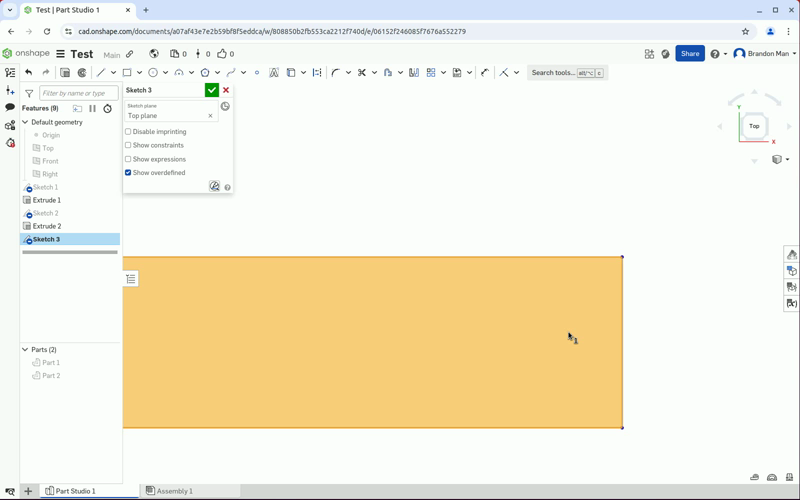
scroll(-6)
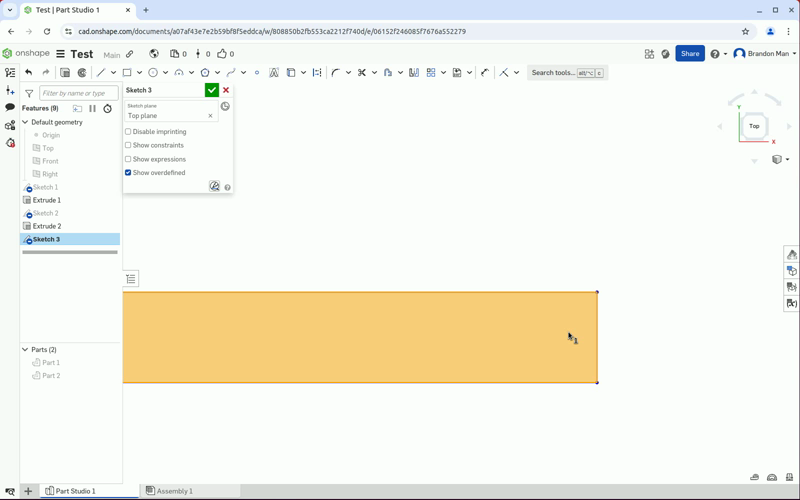
scroll(-6)
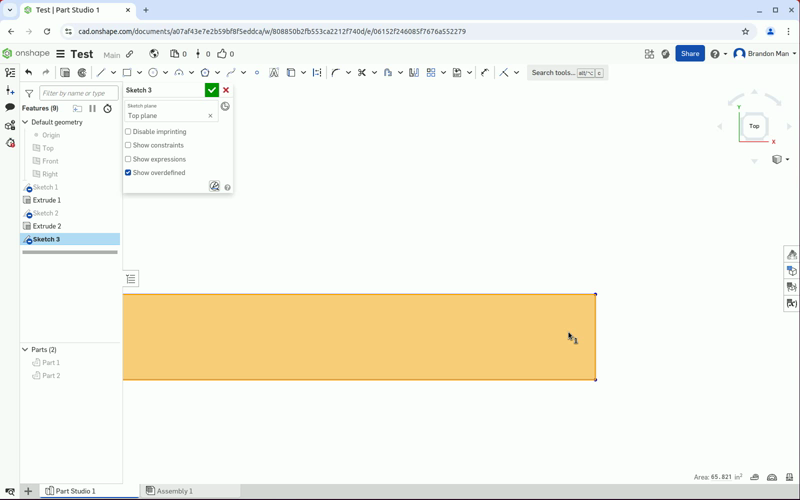
scroll(-6)
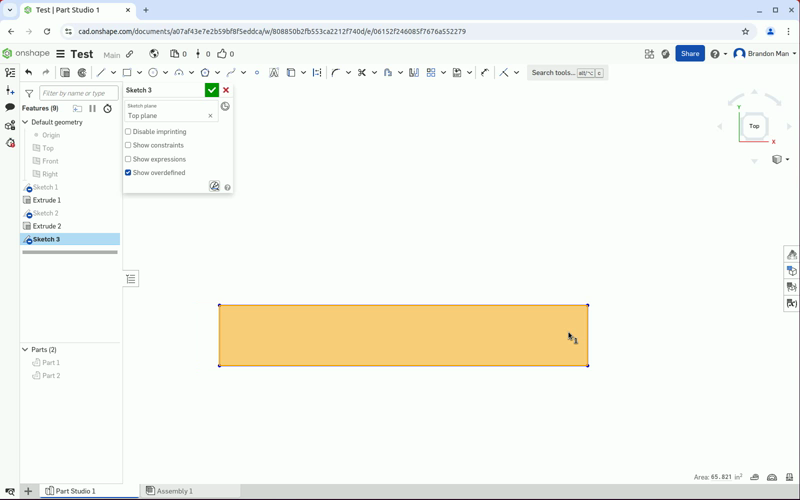
scroll(-6)
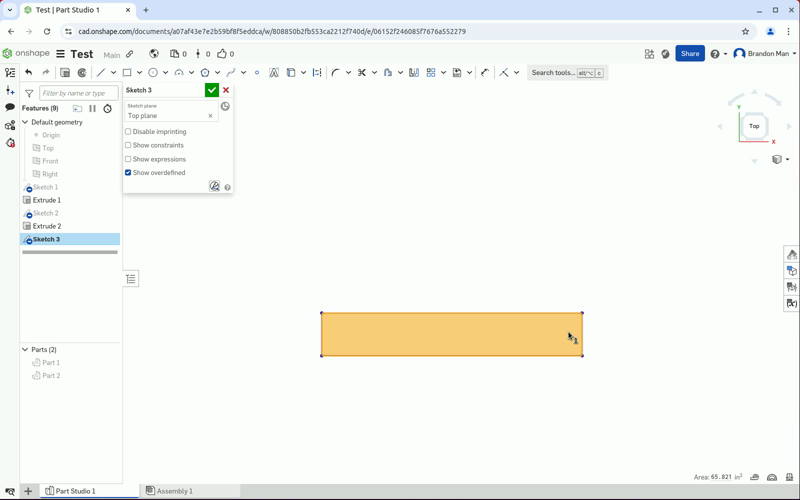
scroll(-6)
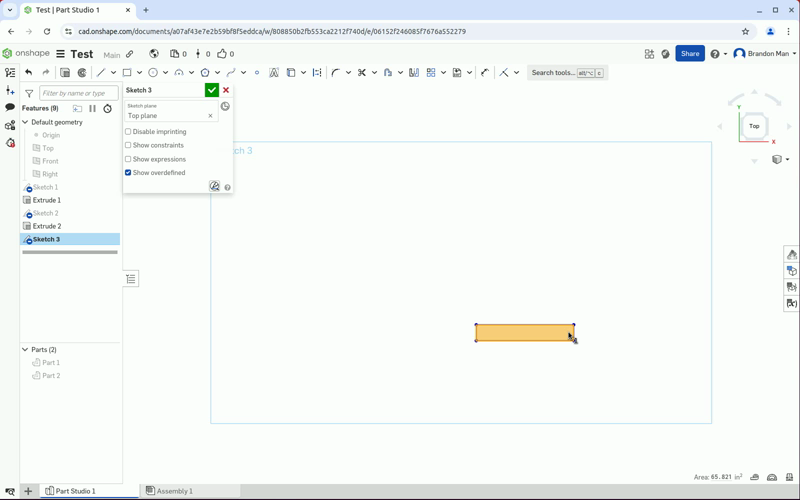
mouse_move(73, 352)
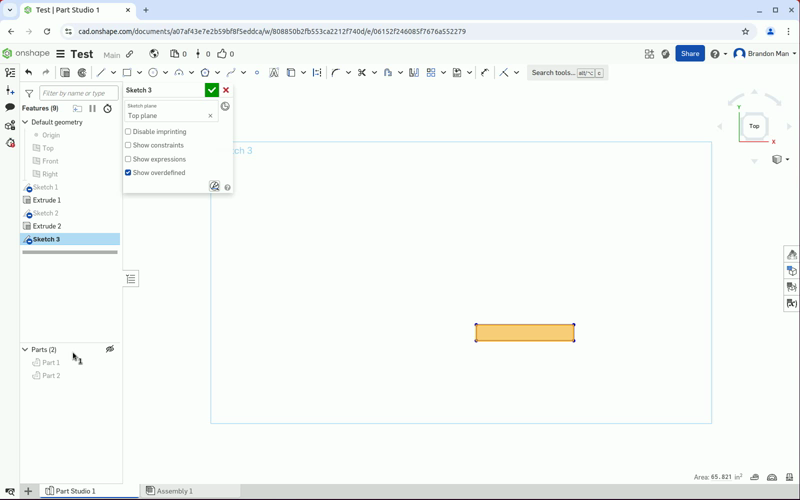
key(shift+y)
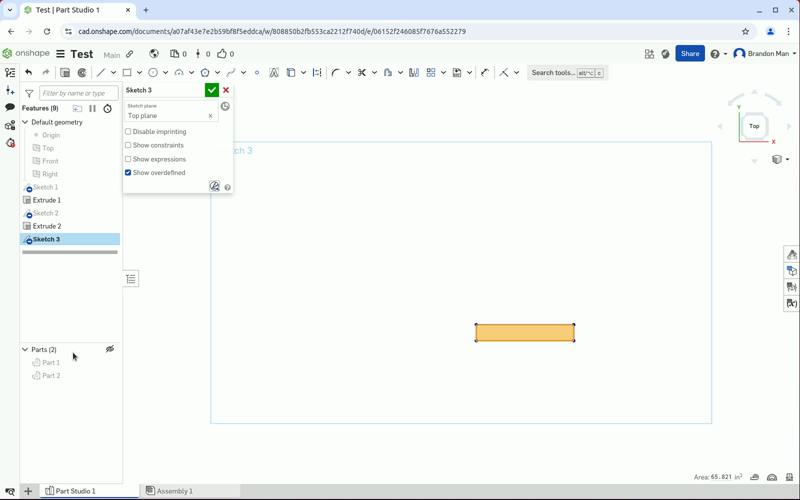
key(shift+e)
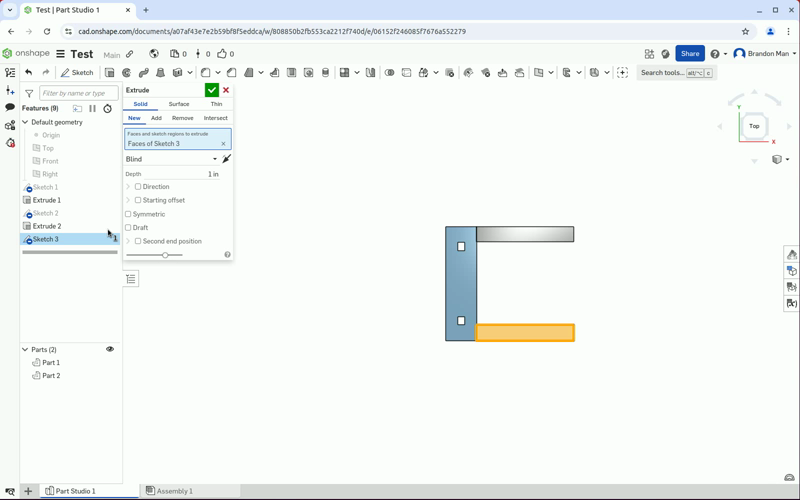
mouse_move(143, 106)
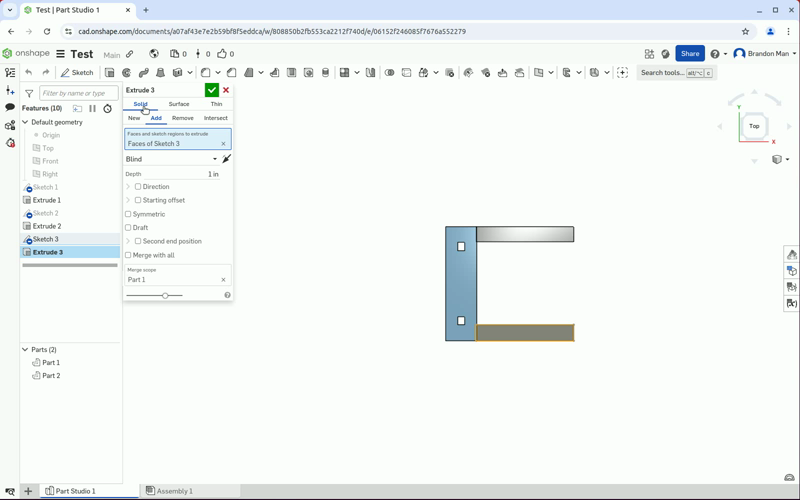
click(143, 106)
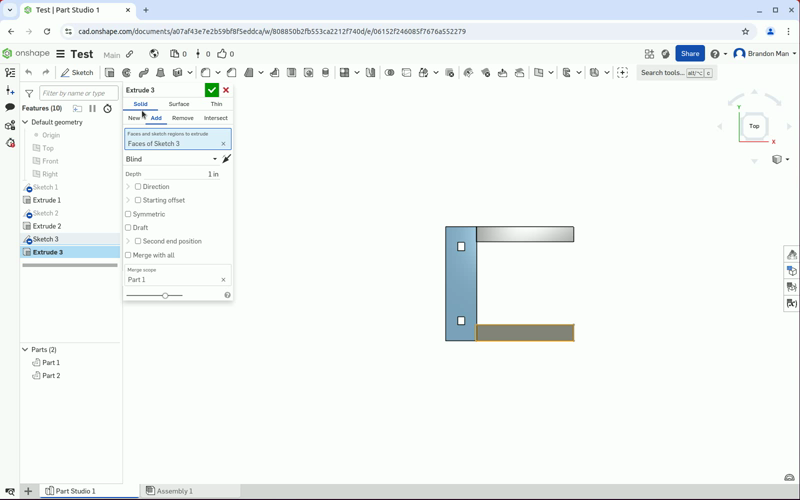
mouse_move(137, 120)
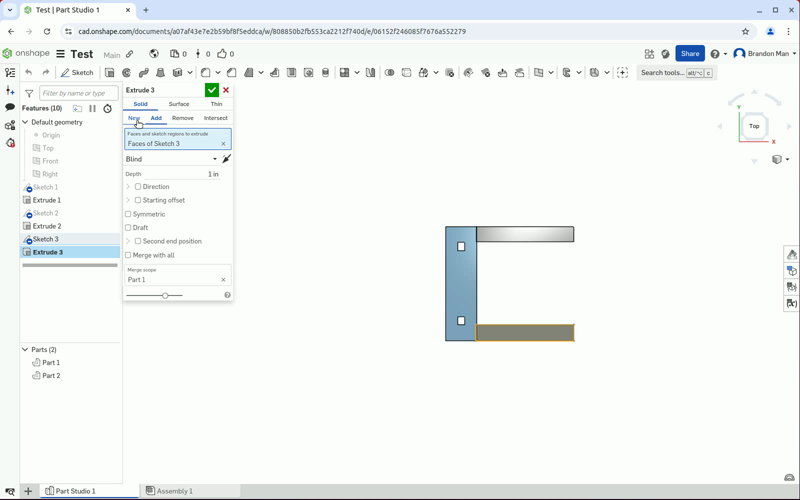
click(137, 120)
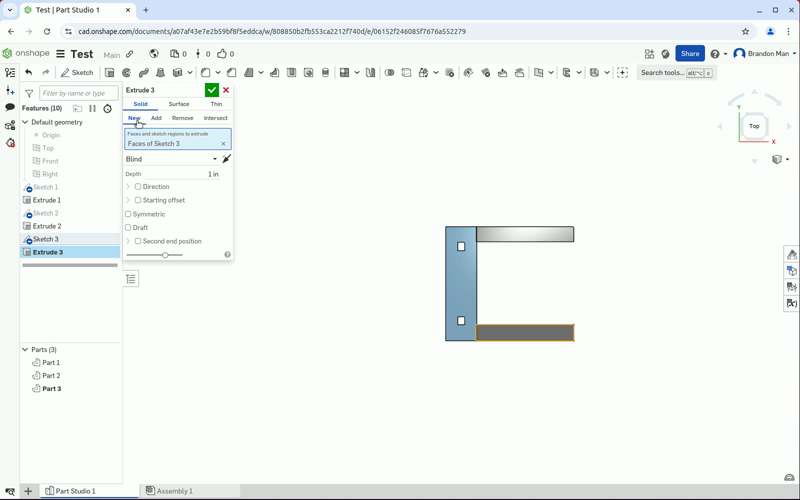
key(tab, 4)
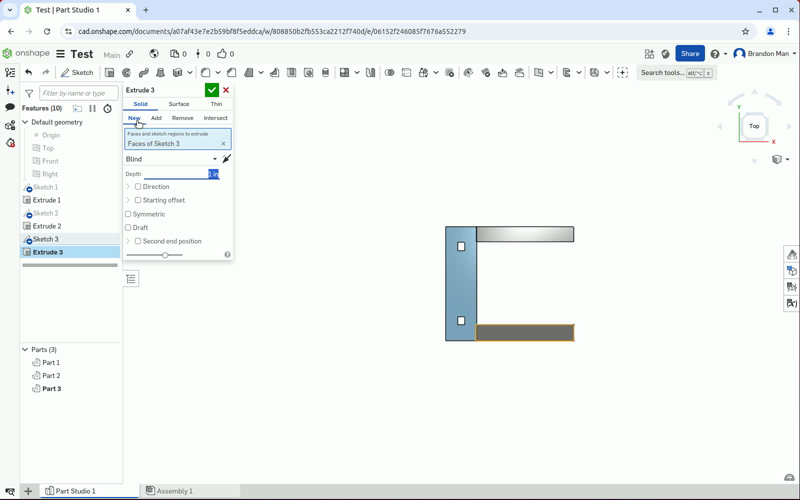
text(4.333)
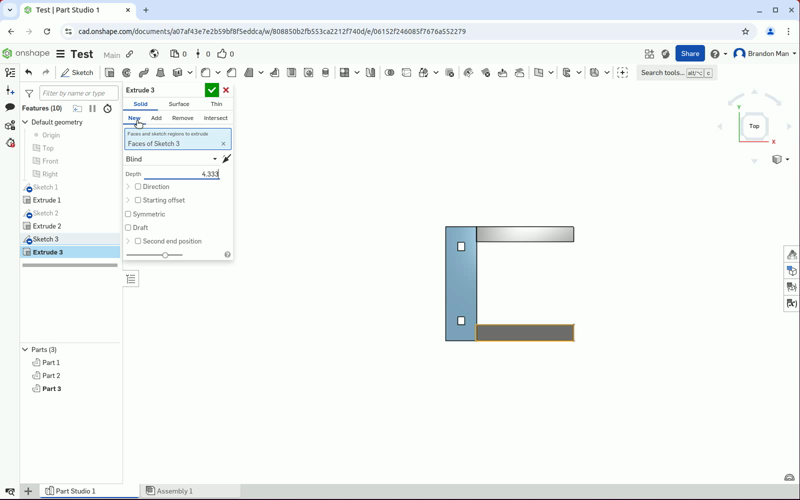
key(enter)
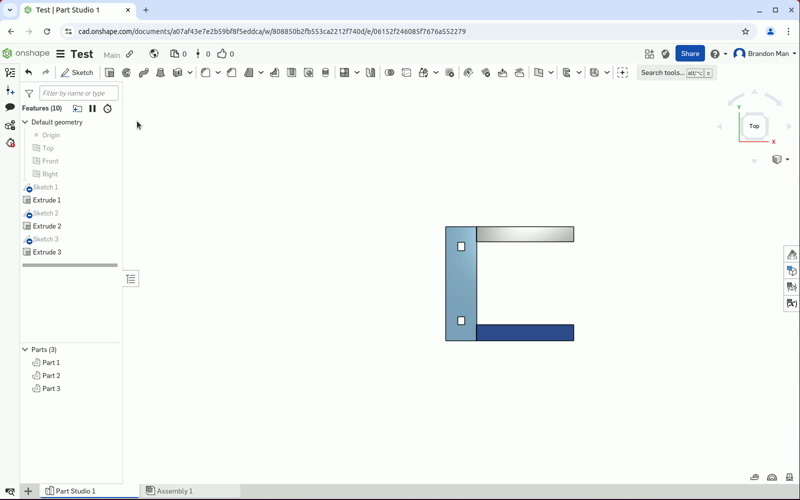
key(shift+h)
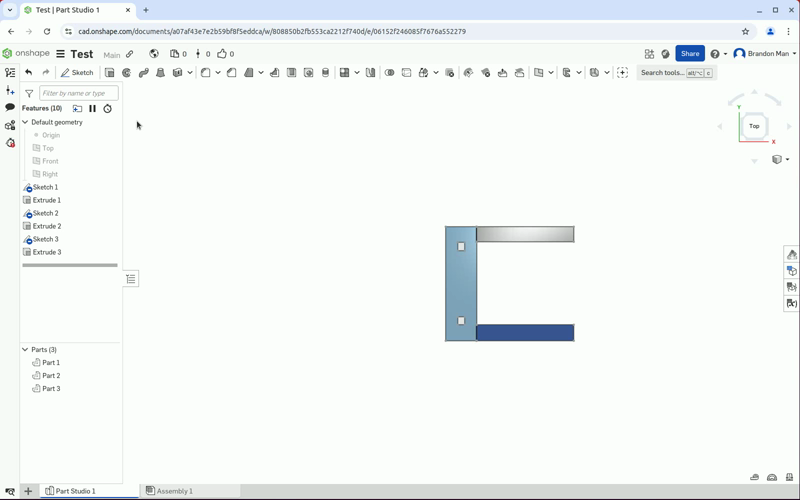
key(shift+h)
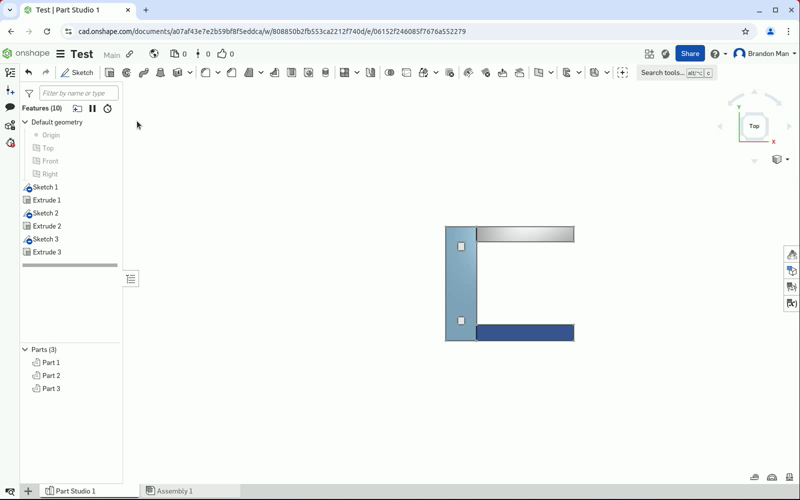
key(shift+7)
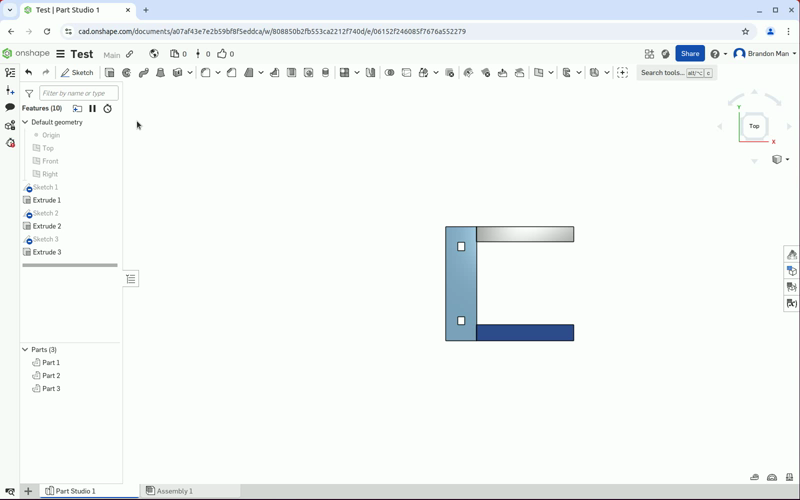
key(up, 3)
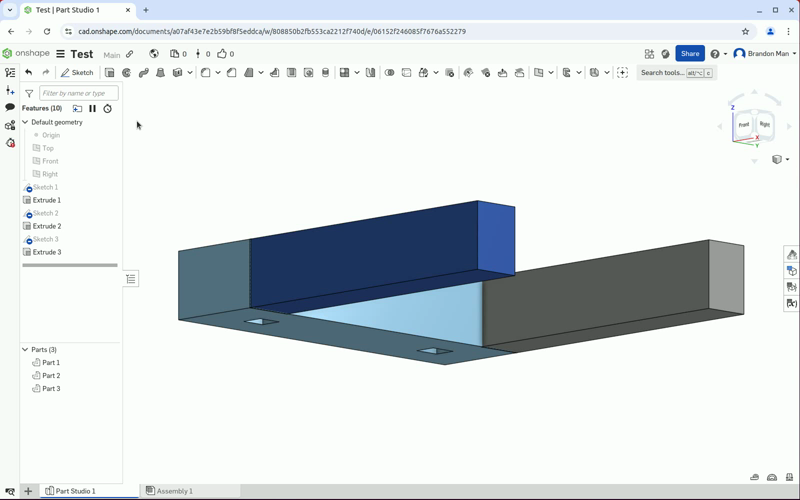
key(left, 3)
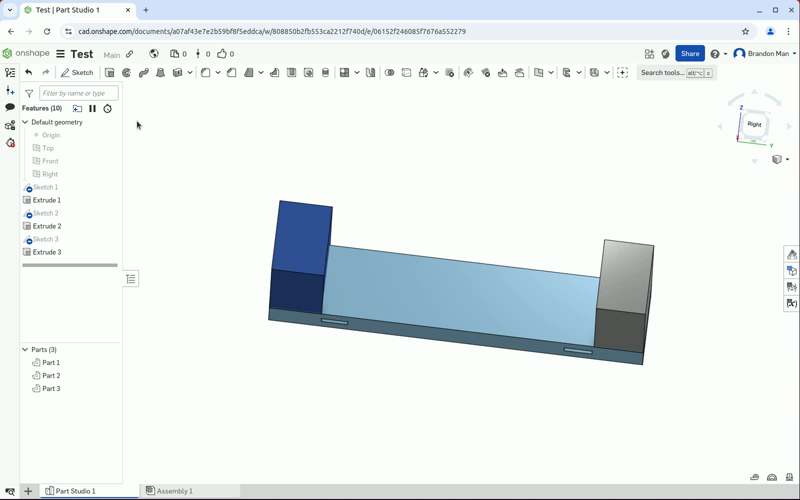
key(right, 3)
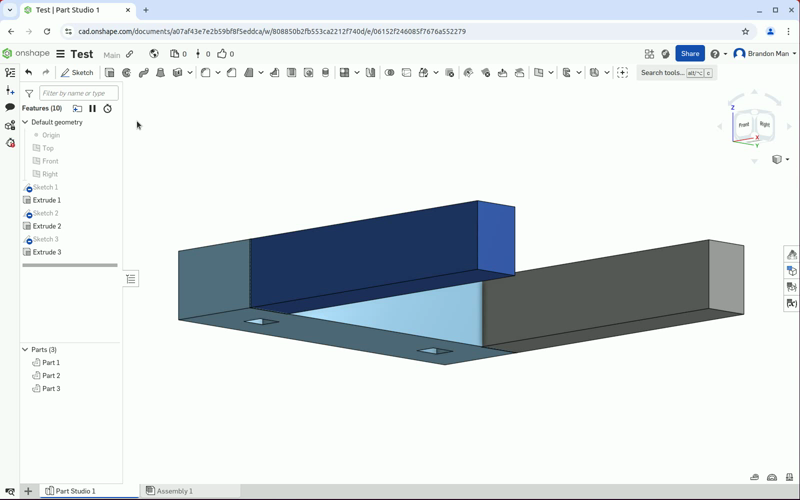
key(down, 3)
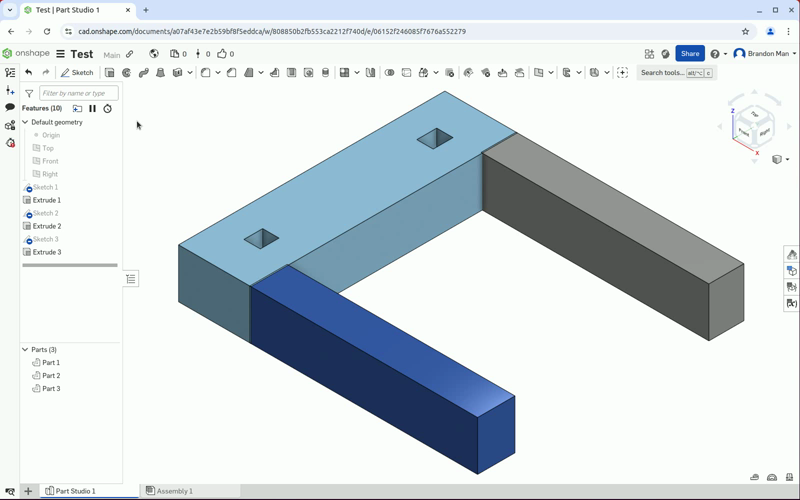
mouse_move(73, 189)
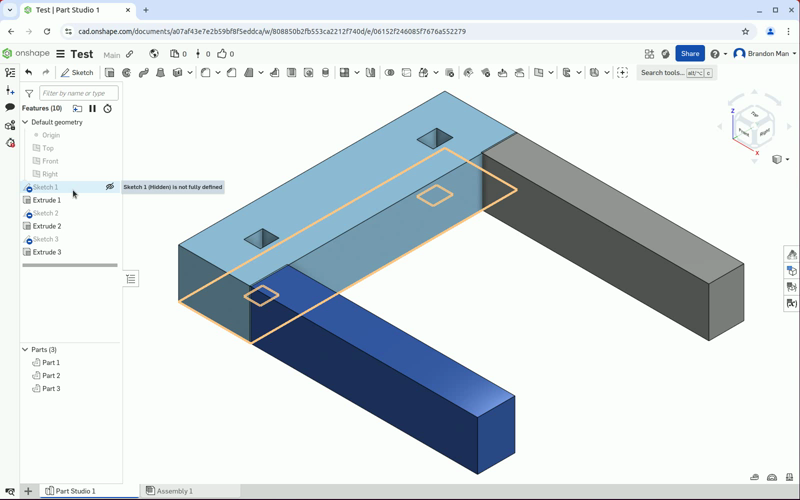
click(73, 189)